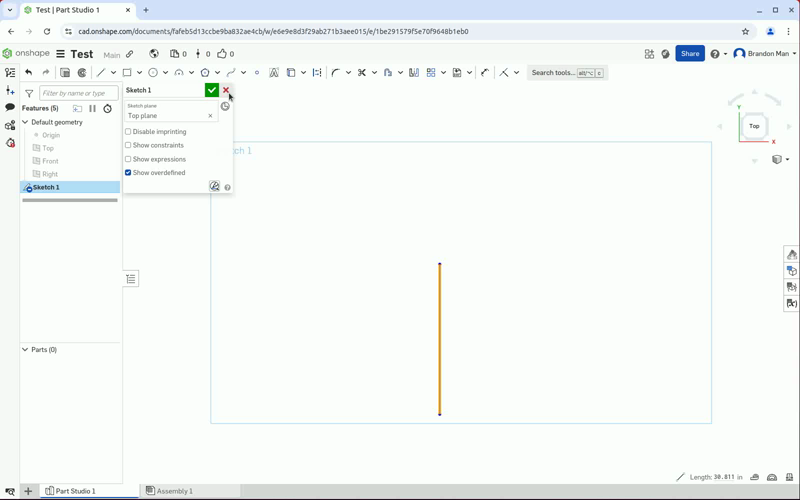
key(shift+h)
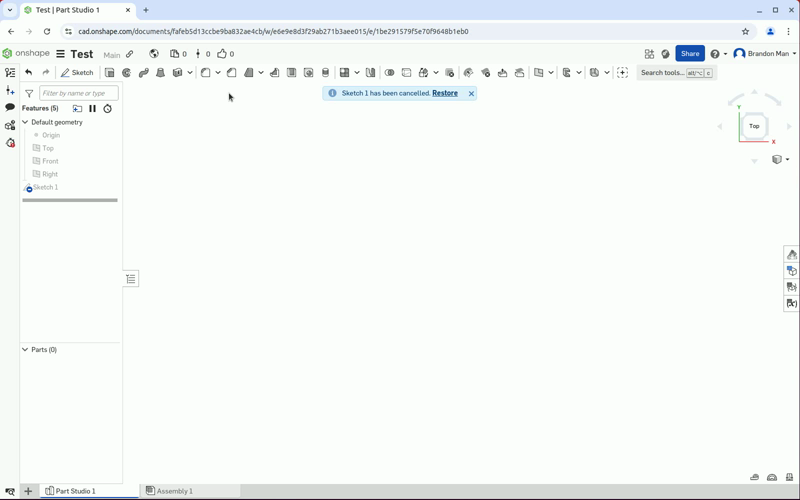
mouse_move(73, 352)
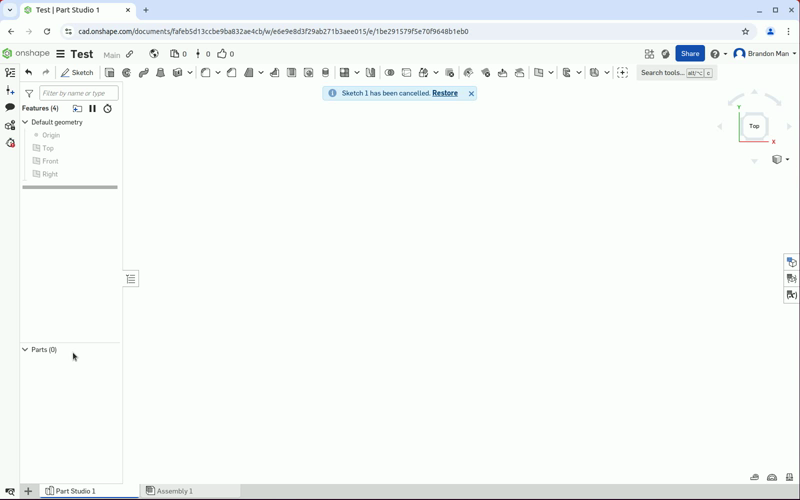
key(y)
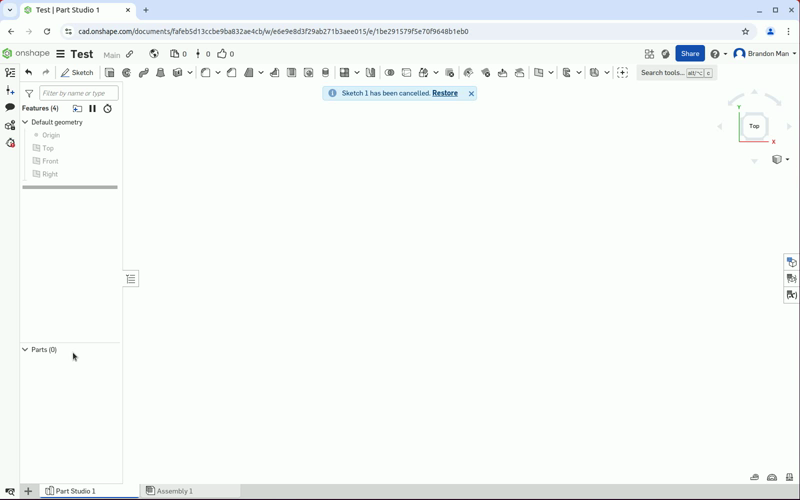
key(shift+p)
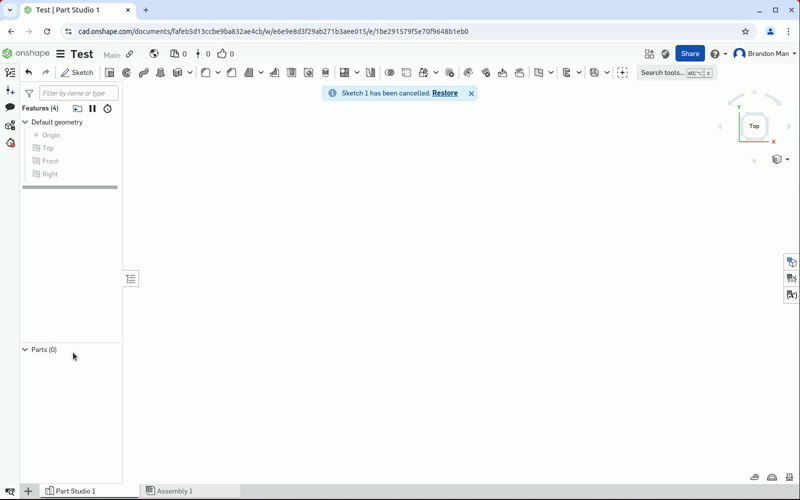
key(space)
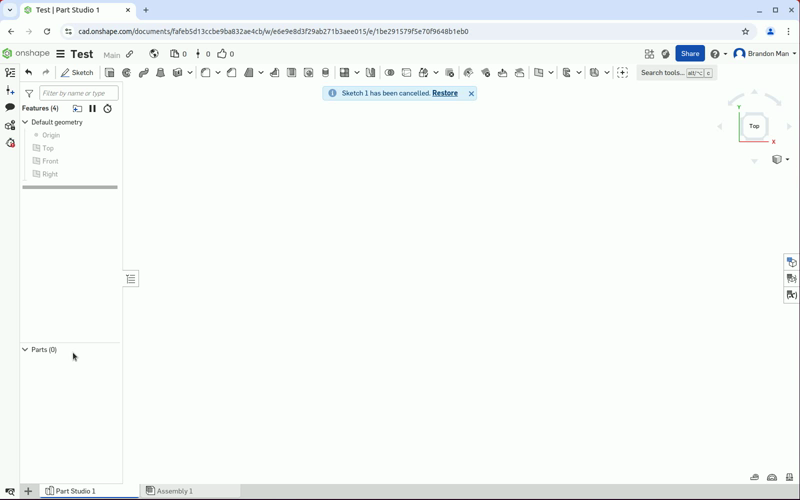
key_down(shift)
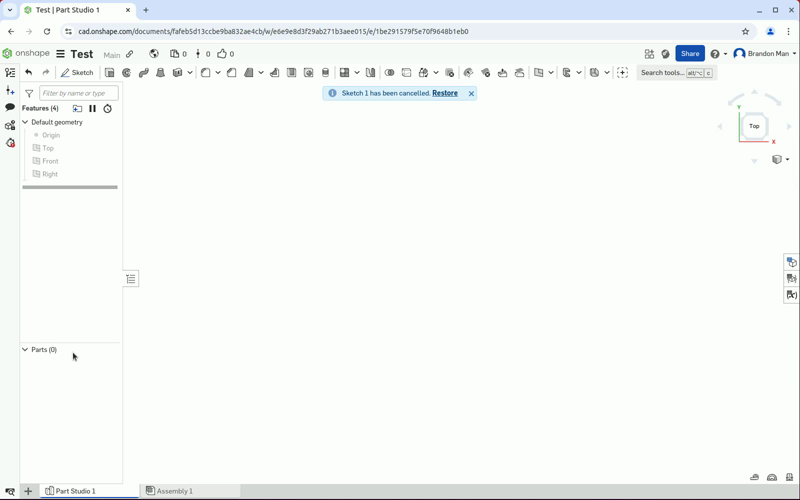
key(up)
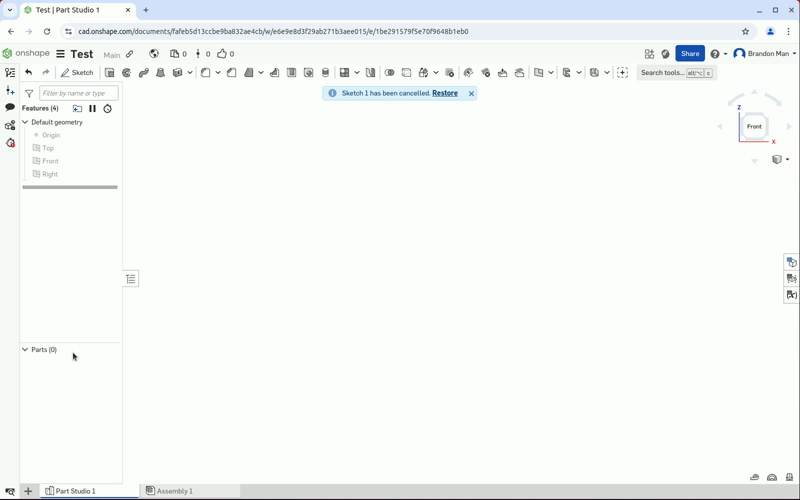
key_up(shift)
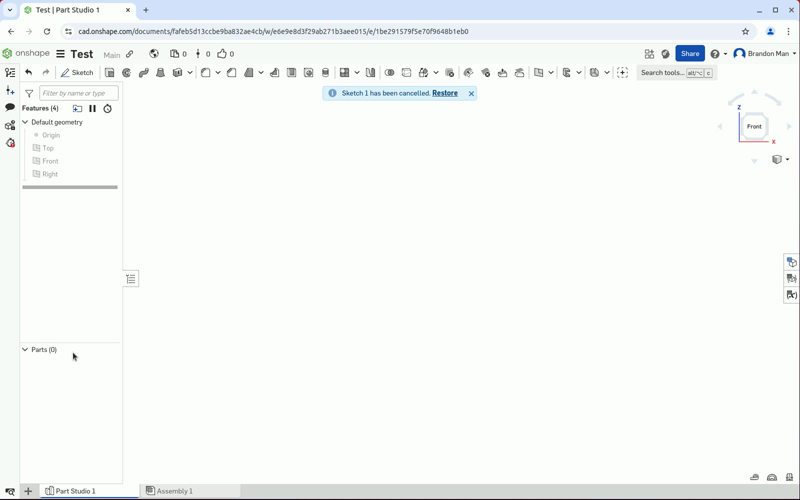
mouse_move(73, 352)
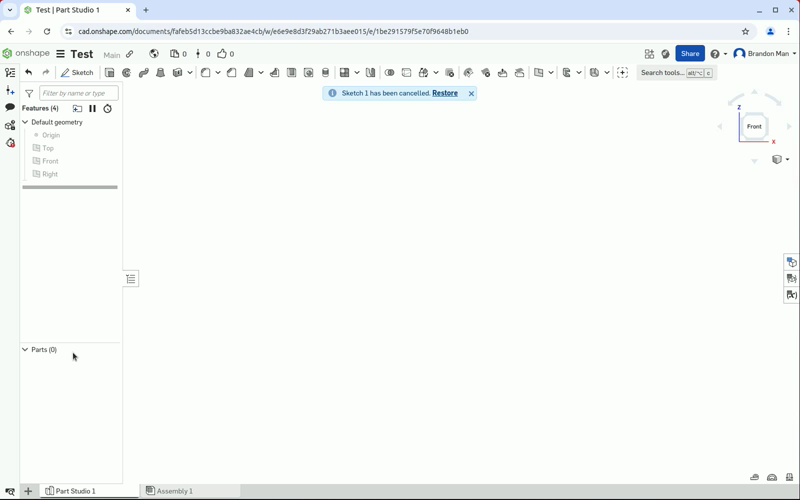
key(shift+y)
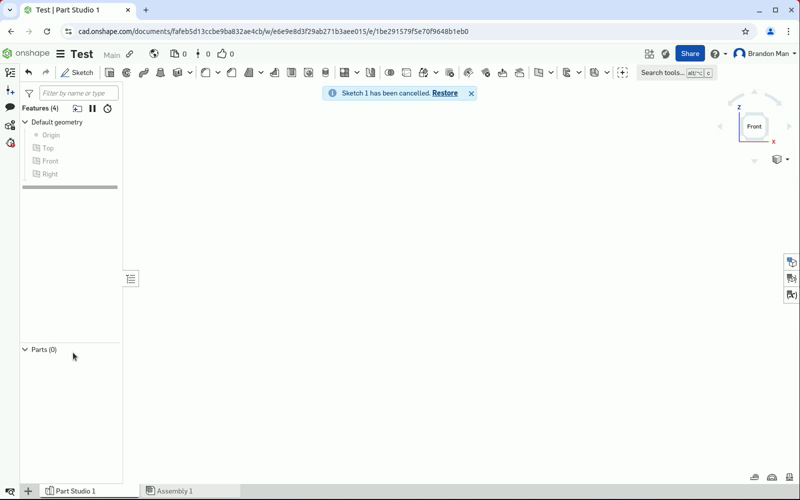
key(shift+s)
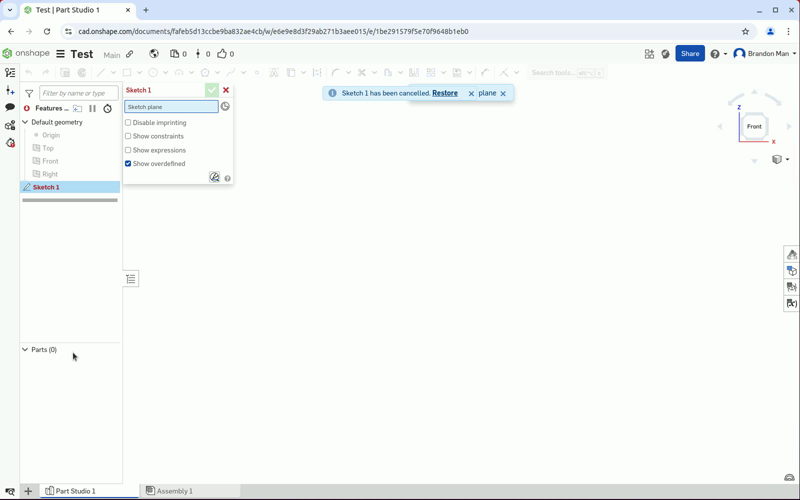
mouse_move(73, 163)
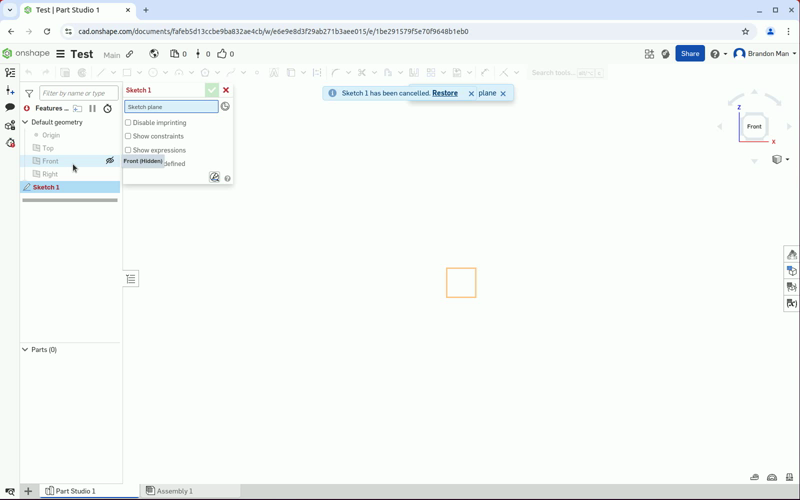
click(73, 163)
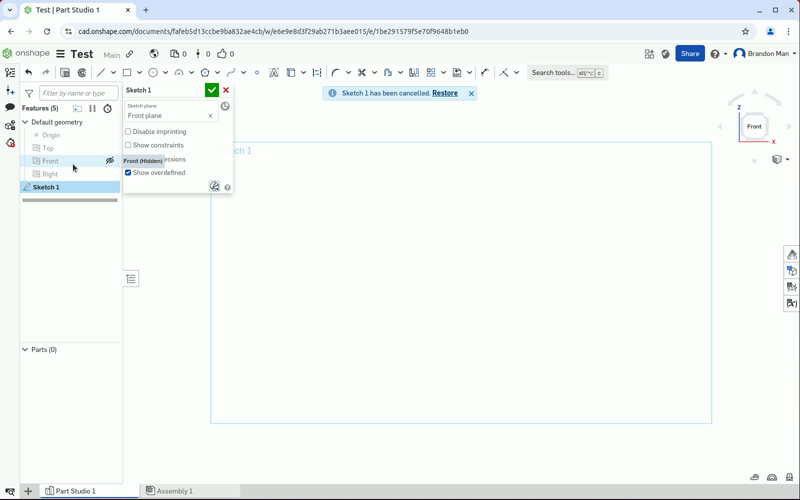
mouse_move(73, 352)
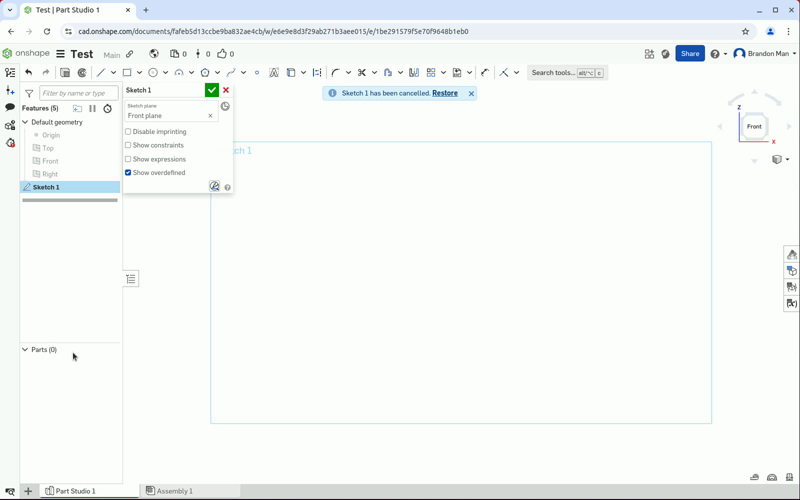
key(y)
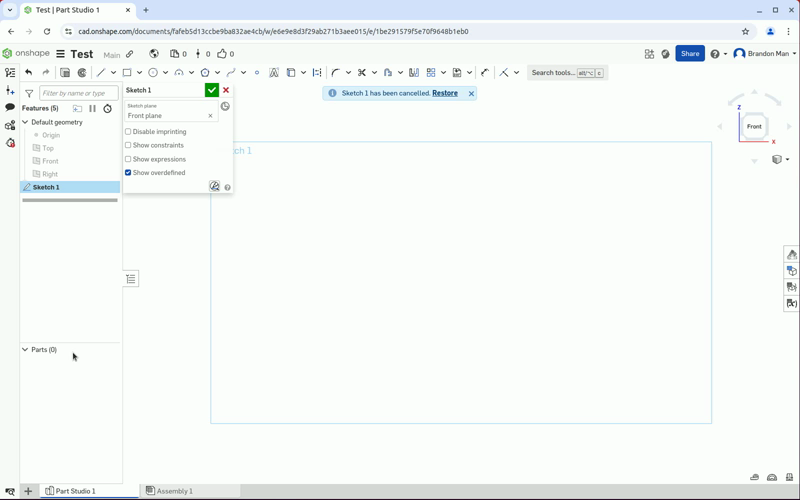
key(l)
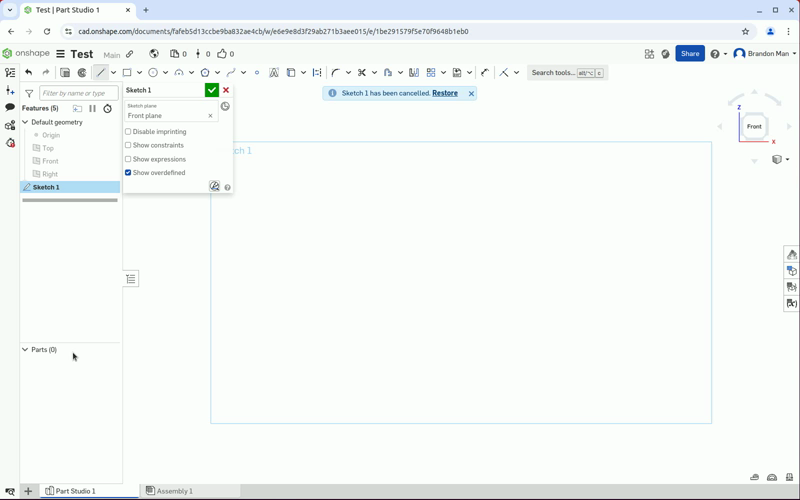
key_down(shift)
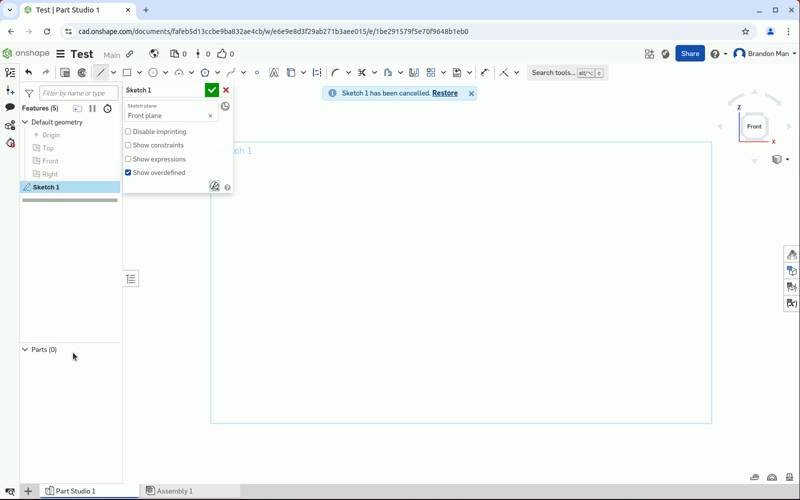
mouse_move(409, 227)
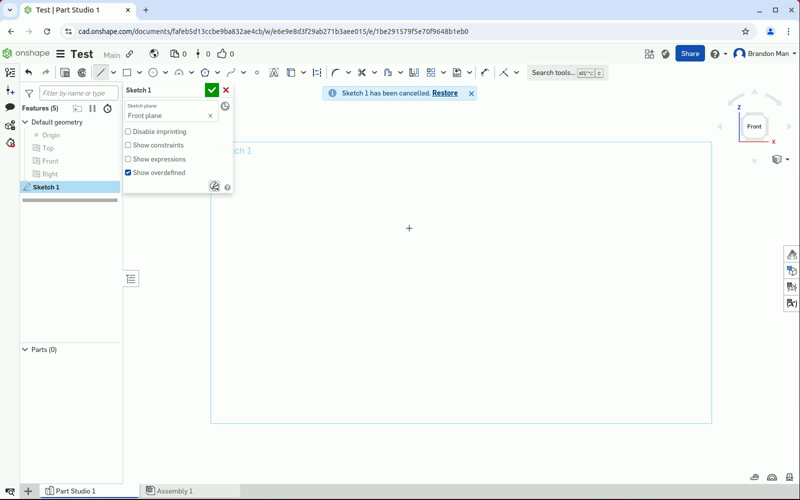
click(409, 227)
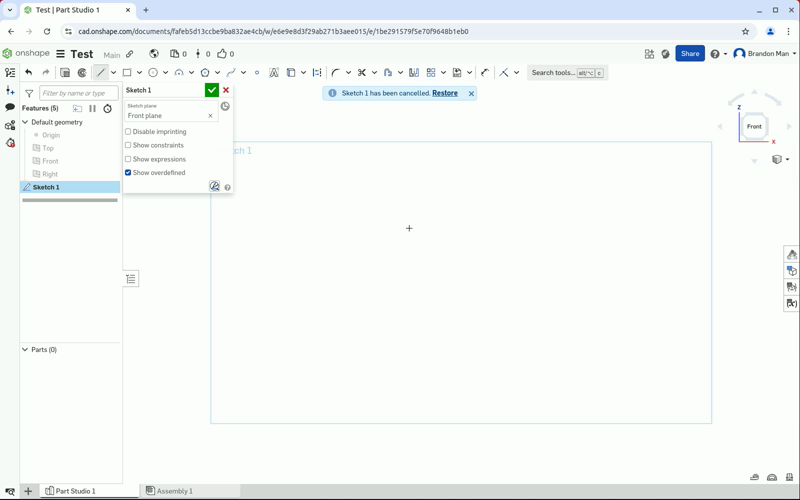
key_up(shift)
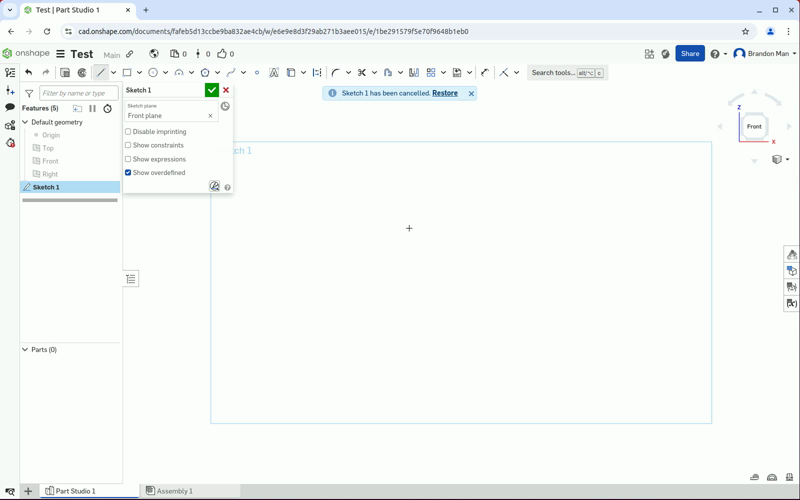
key_down(shift)
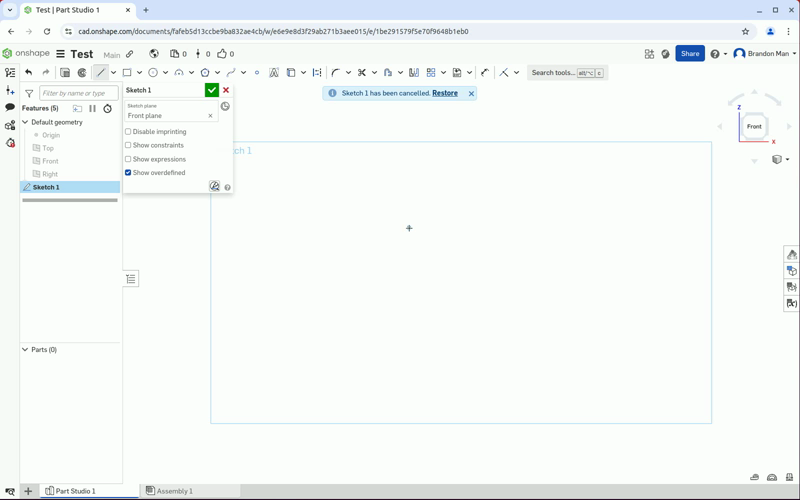
mouse_move(439, 227)
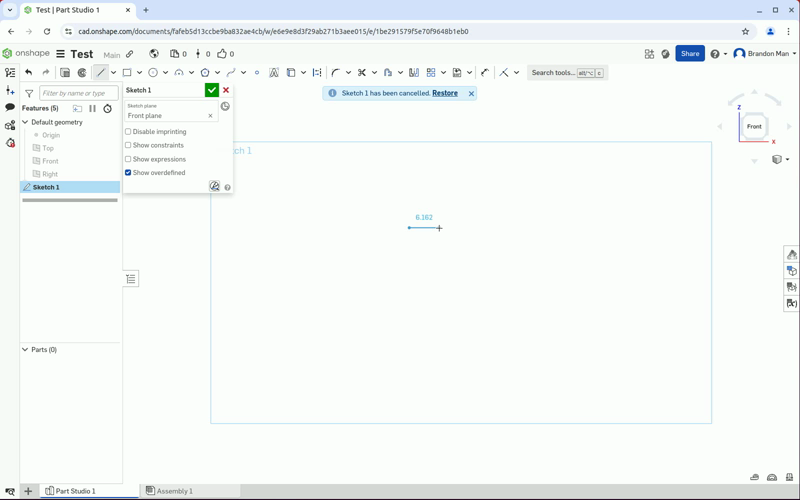
mouse_move(436, 266)
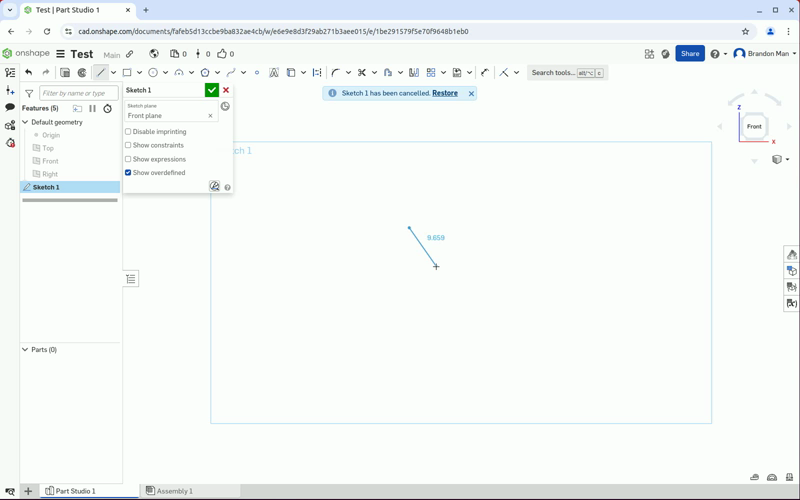
click(436, 266)
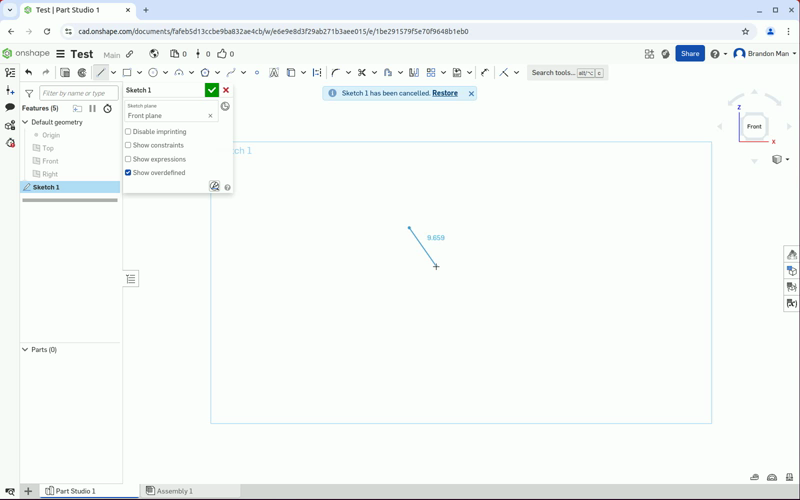
key_up(shift)
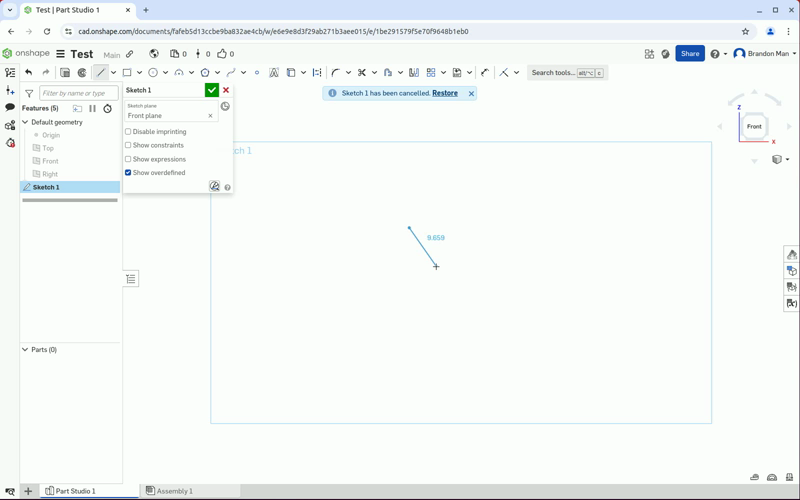
key_down(shift)
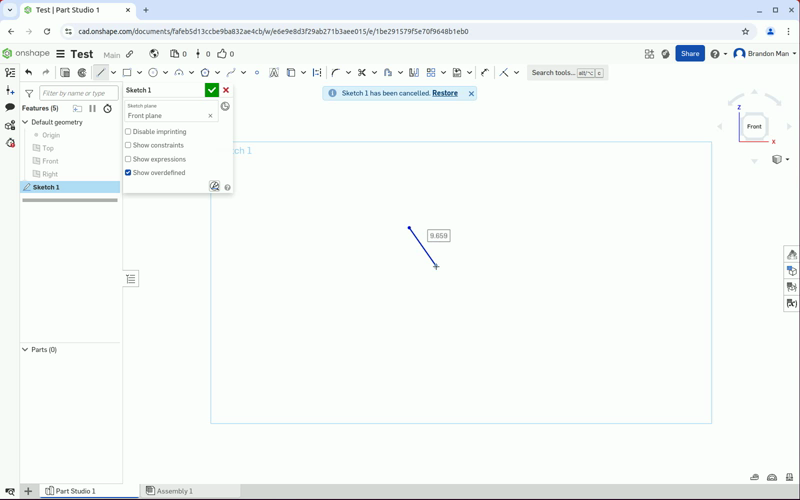
mouse_move(561, 266)
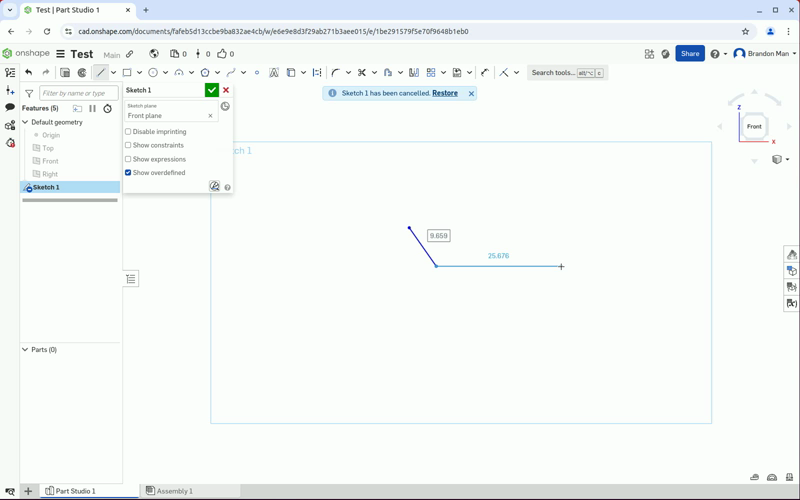
click(561, 266)
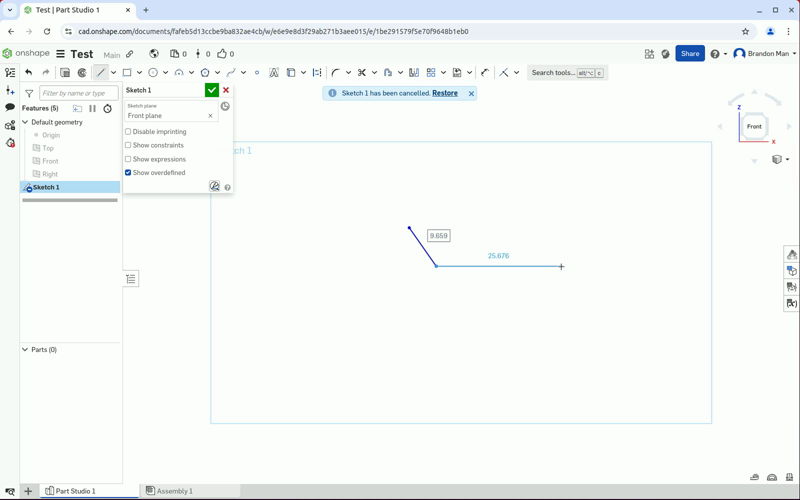
key_up(shift)
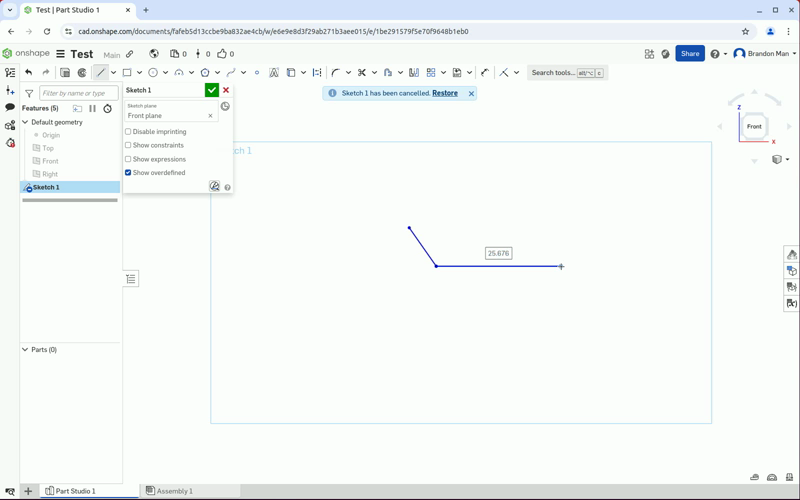
key_down(shift)
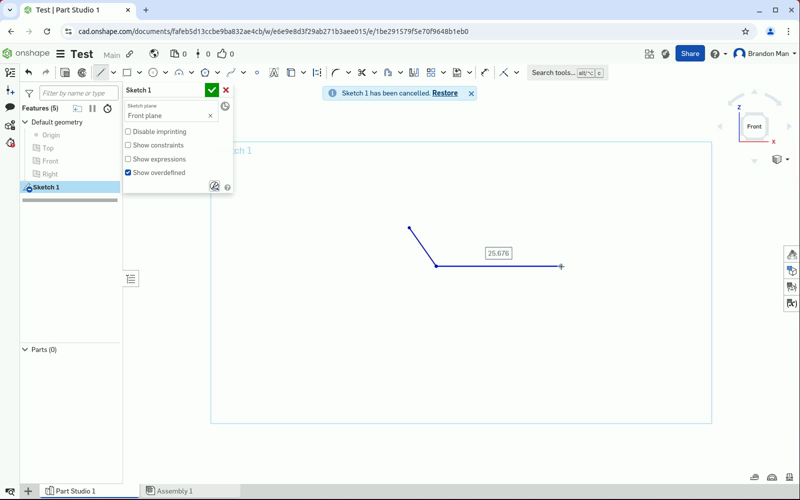
mouse_move(589, 266)
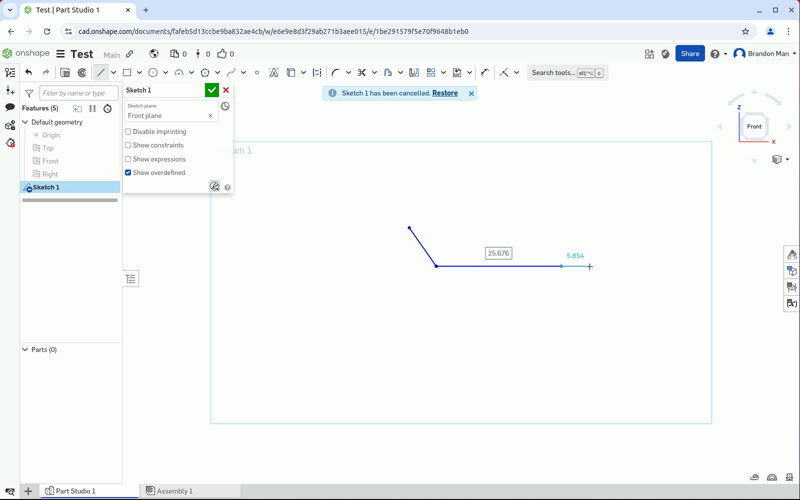
mouse_move(561, 237)
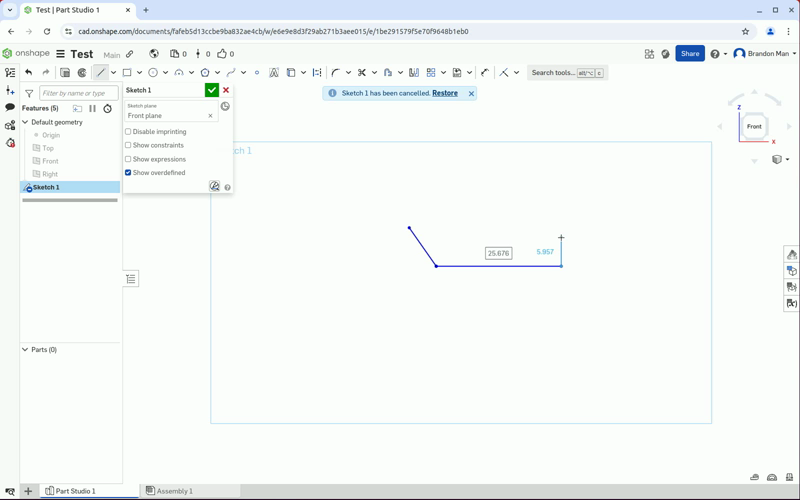
click(561, 237)
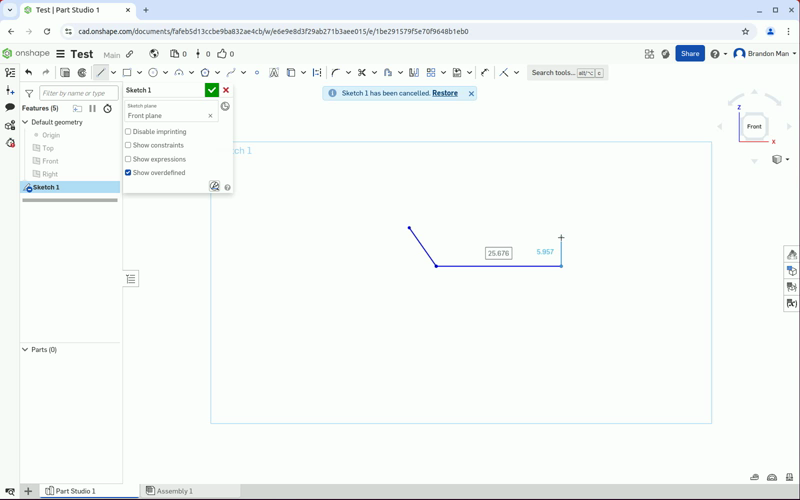
key_up(shift)
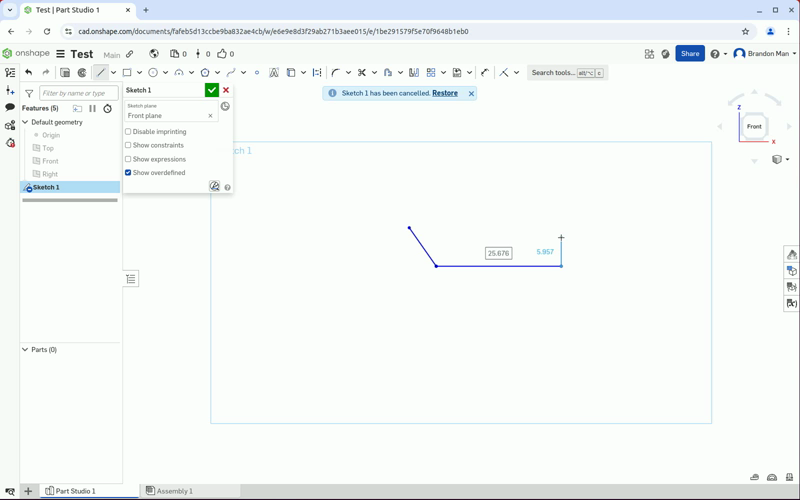
key_down(shift)
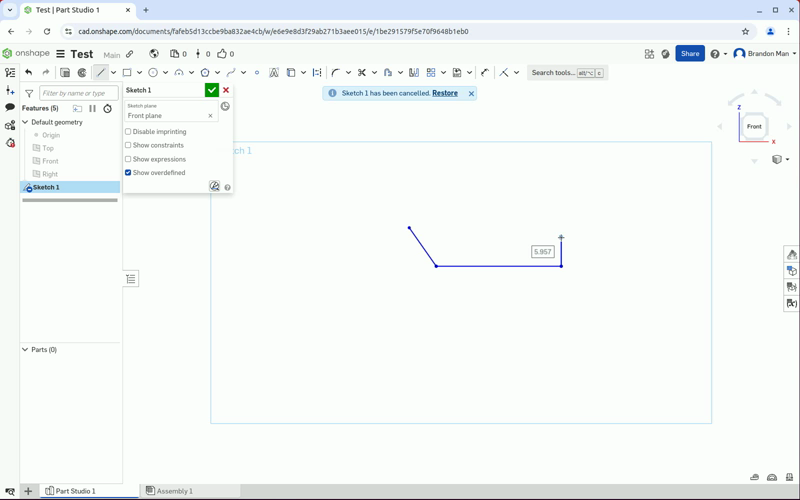
mouse_move(589, 237)
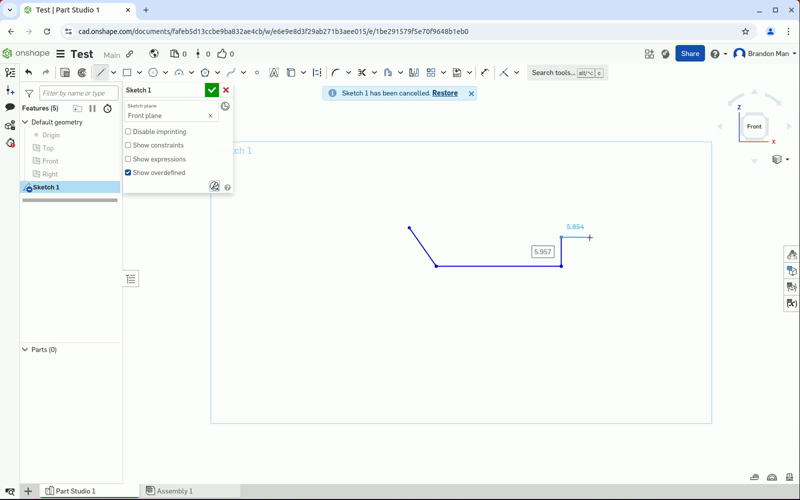
mouse_move(561, 228)
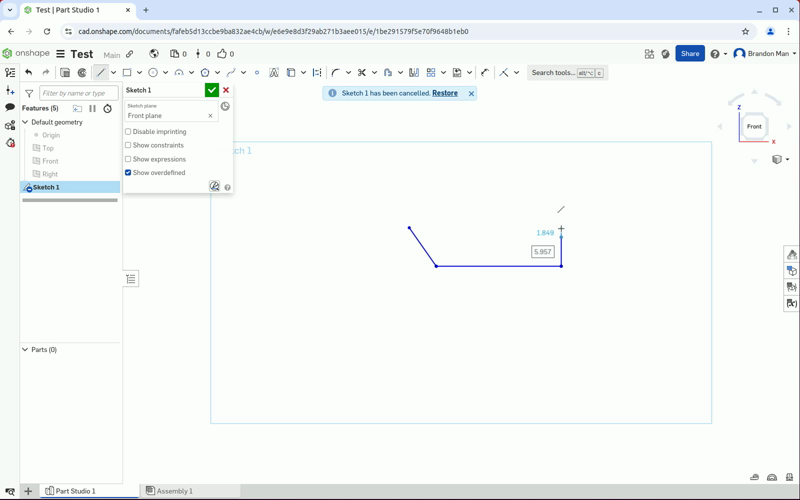
click(561, 228)
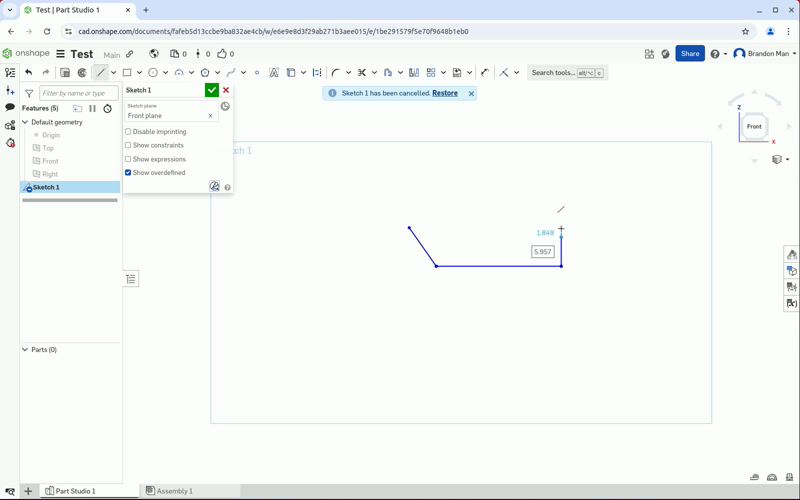
key_up(shift)
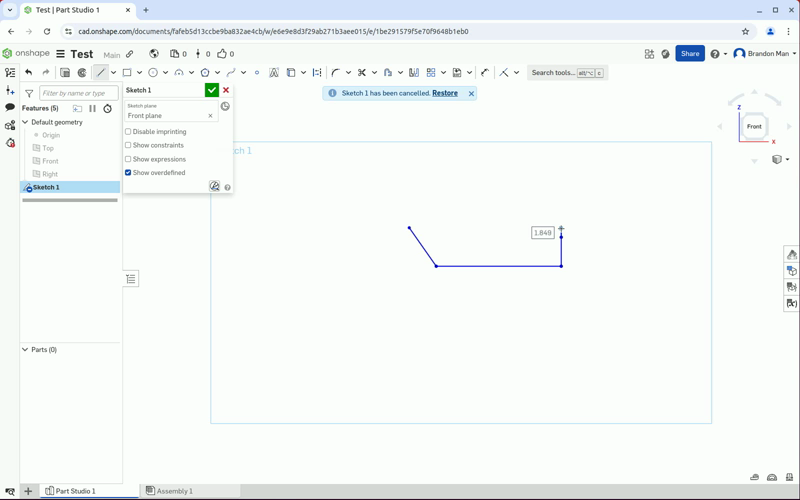
key_down(shift)
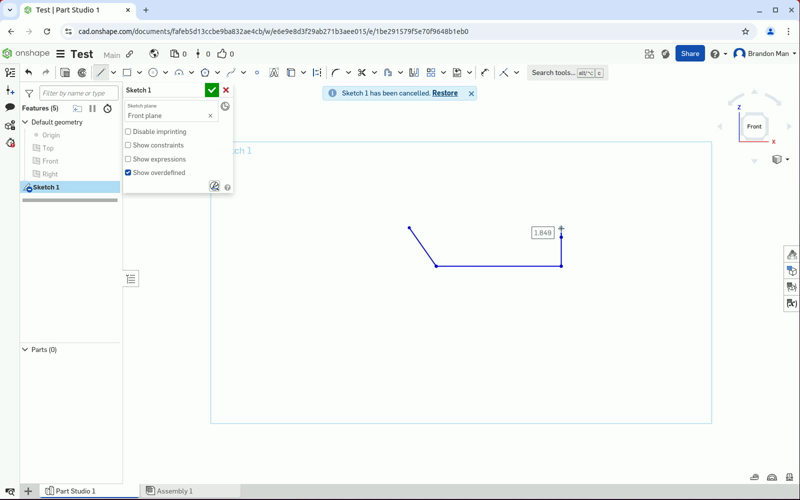
mouse_move(589, 228)
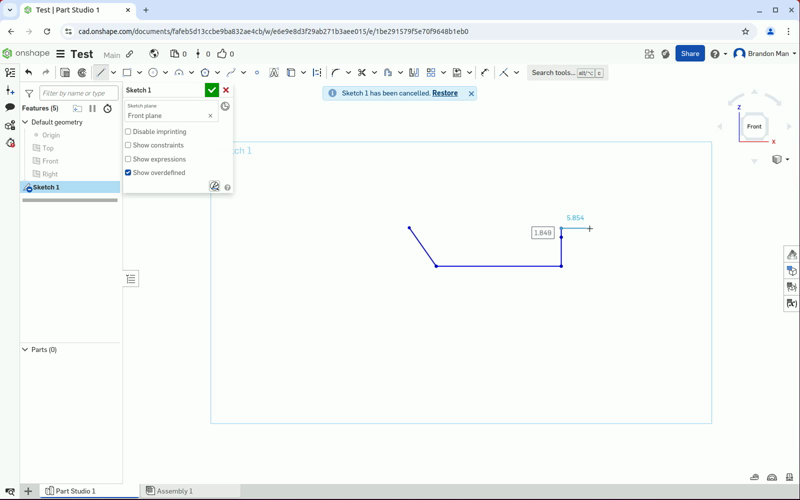
mouse_move(551, 228)
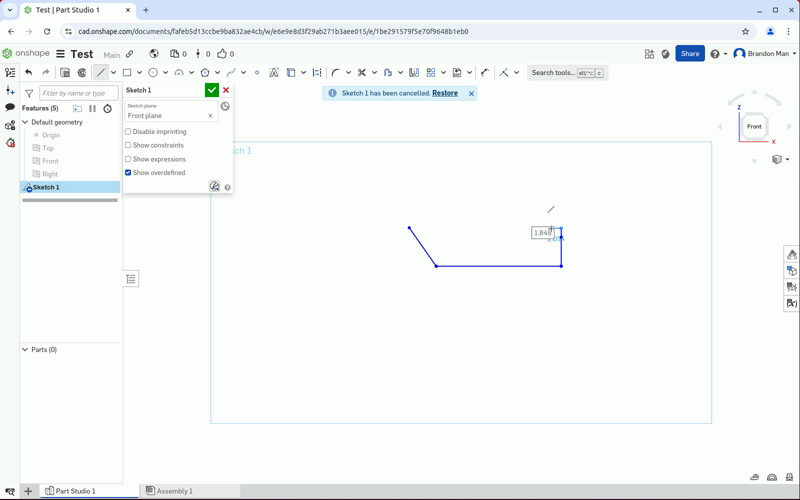
click(551, 228)
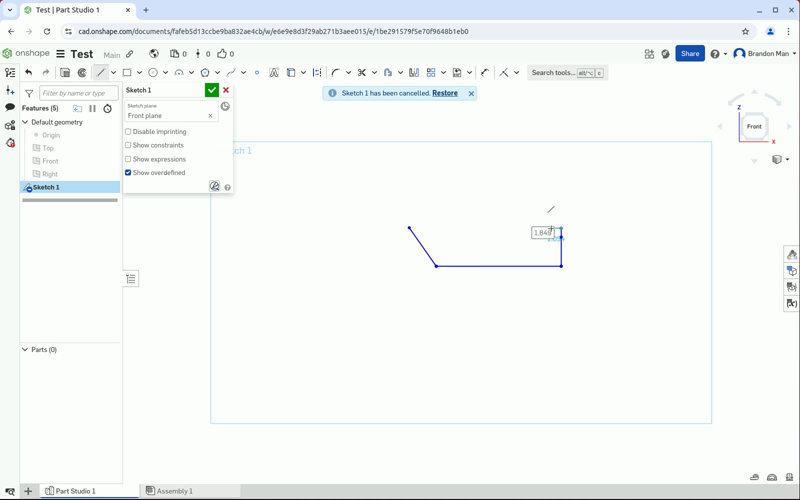
key_up(shift)
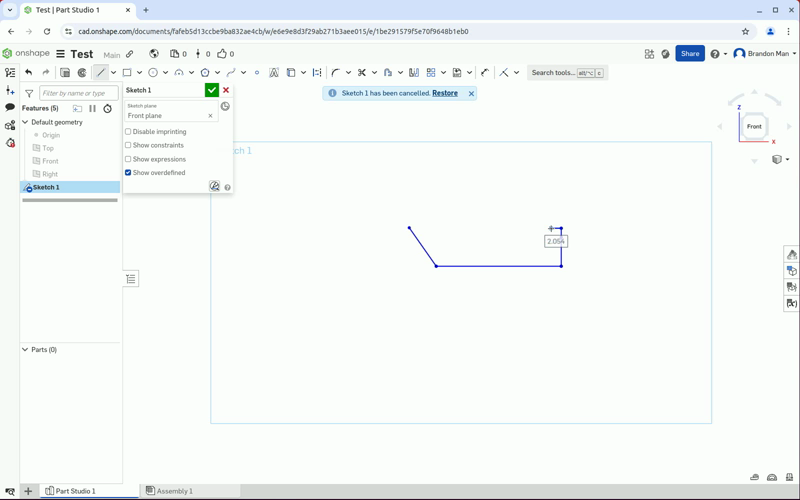
key_down(shift)
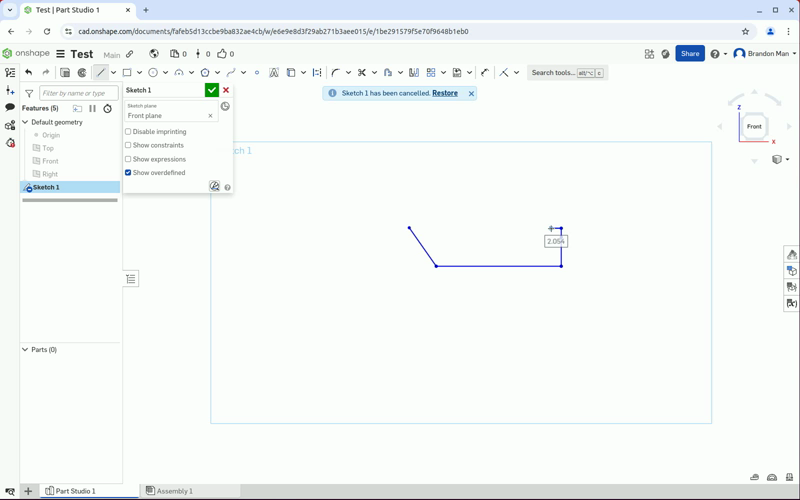
mouse_move(409, 227)
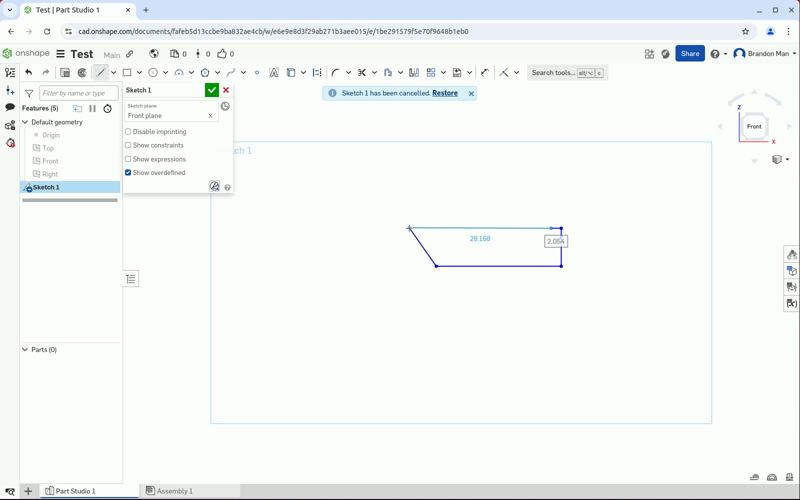
key_up(shift)
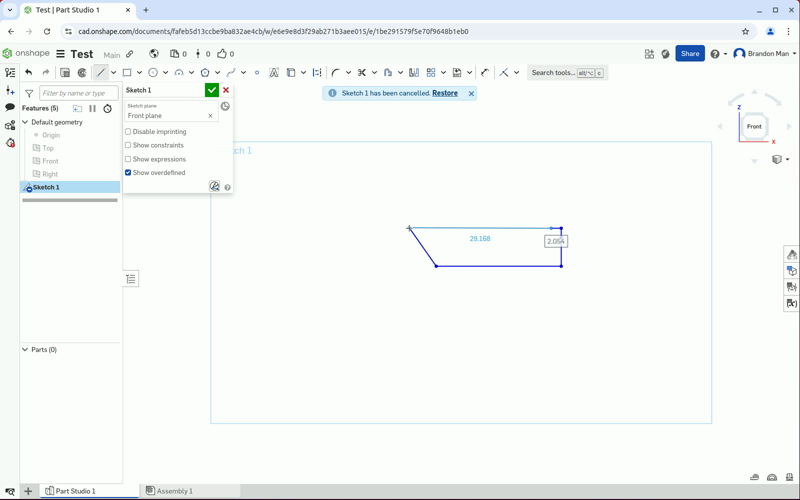
click(409, 227)
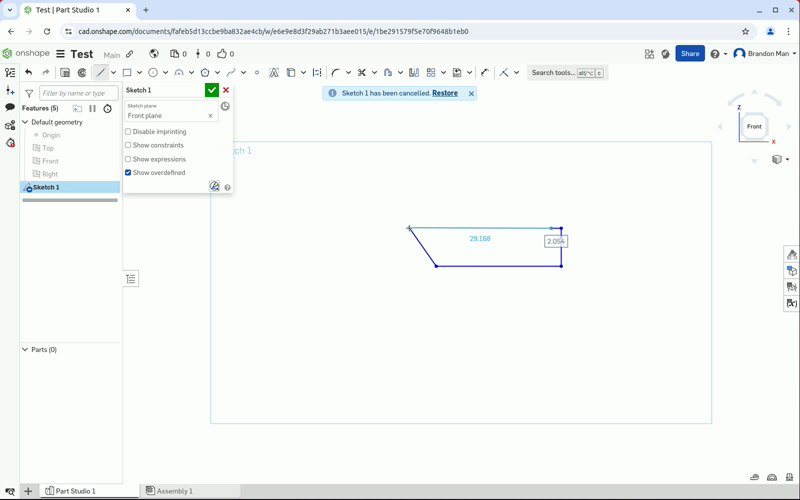
key(esc)
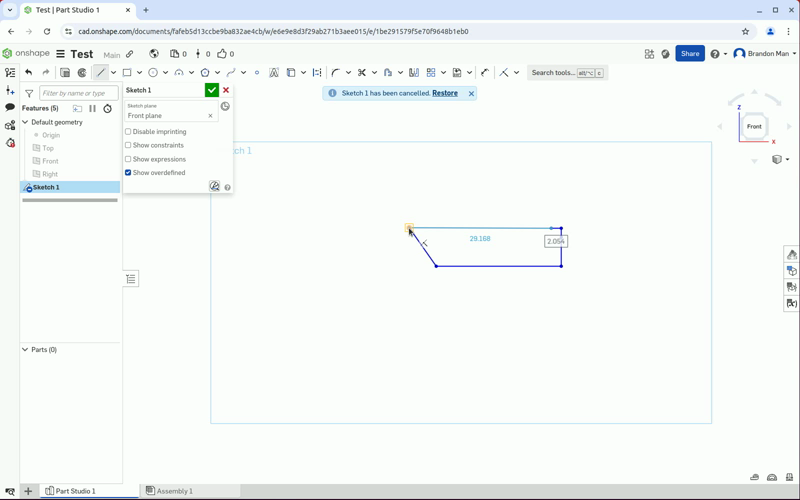
mouse_move(506, 257)
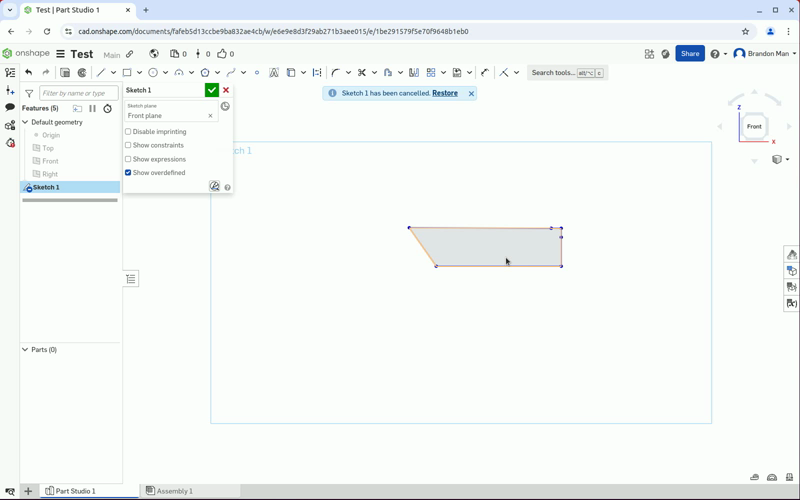
click(506, 257)
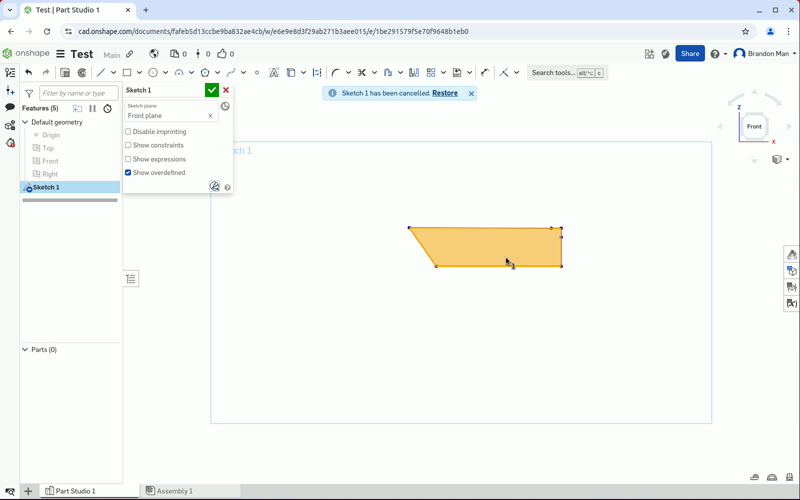
mouse_move(73, 352)
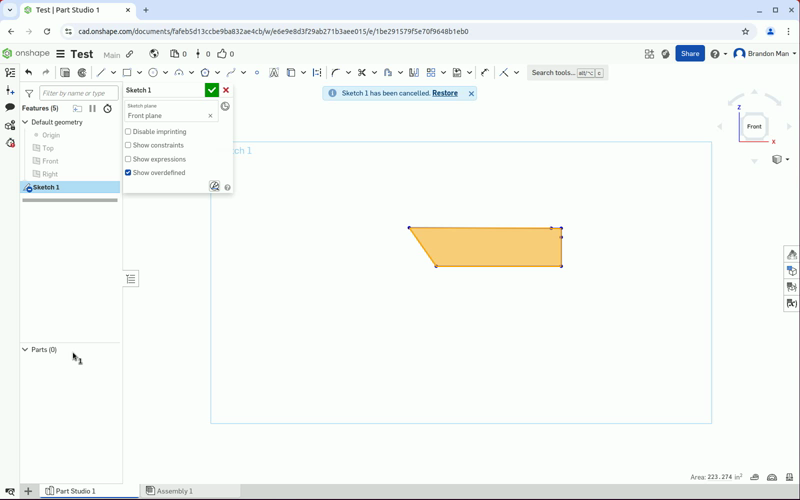
key(shift+y)
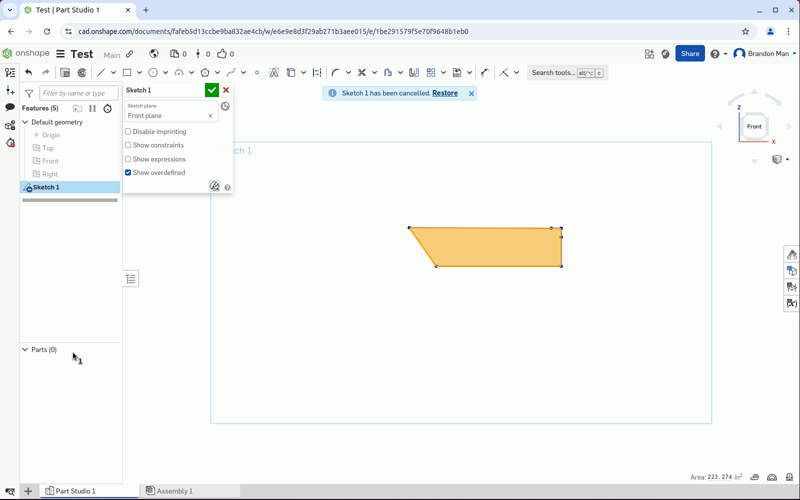
key(shift+e)
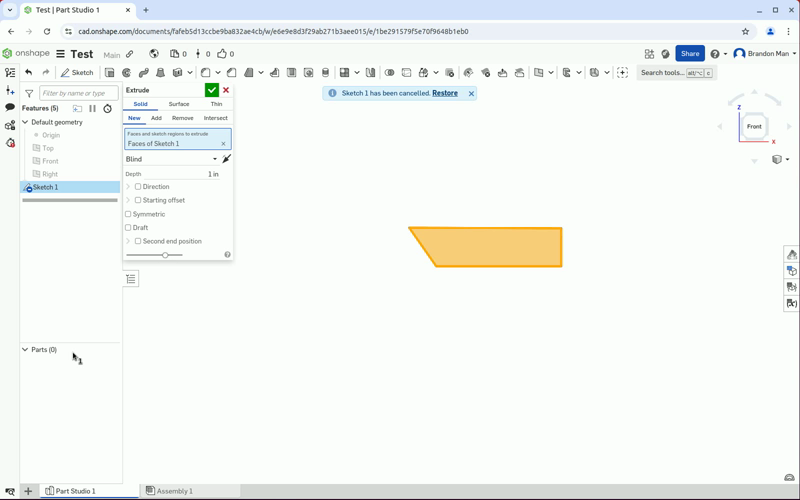
mouse_move(143, 106)
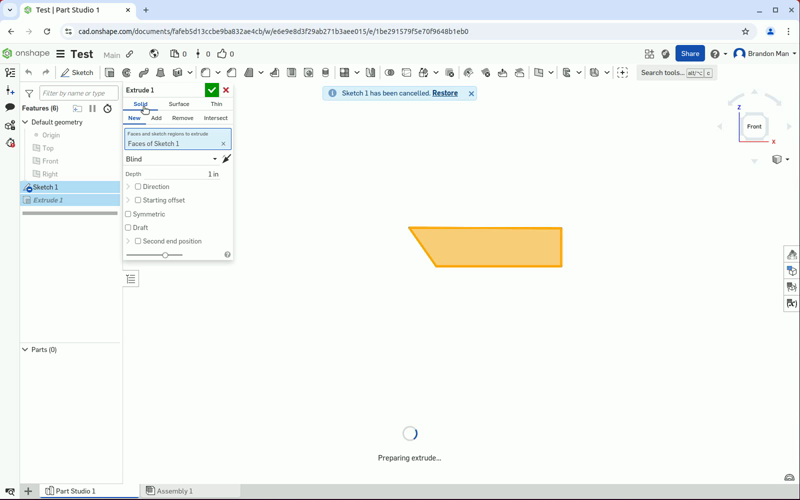
click(143, 106)
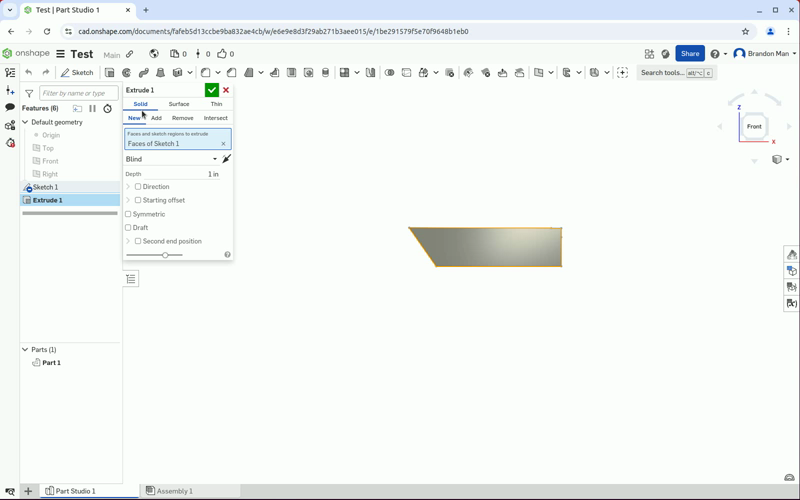
mouse_move(137, 120)
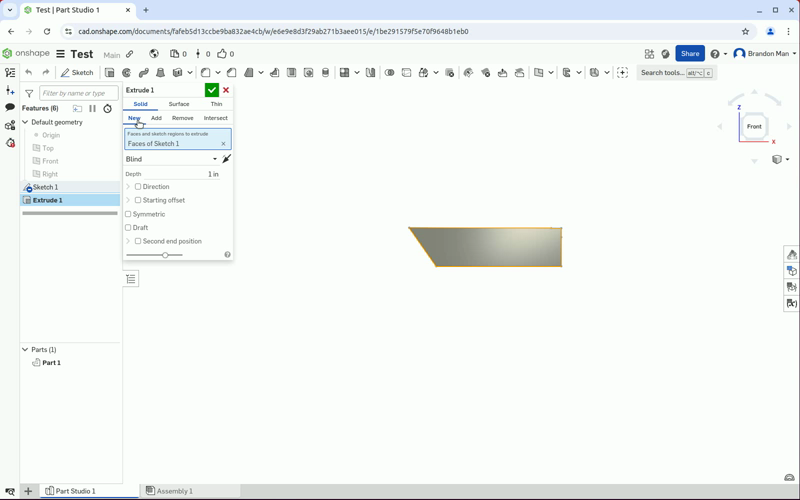
click(137, 120)
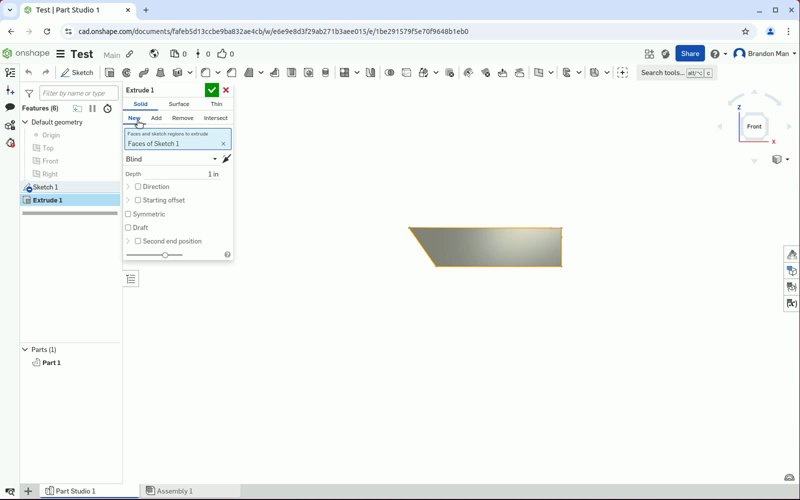
key(tab, 4)
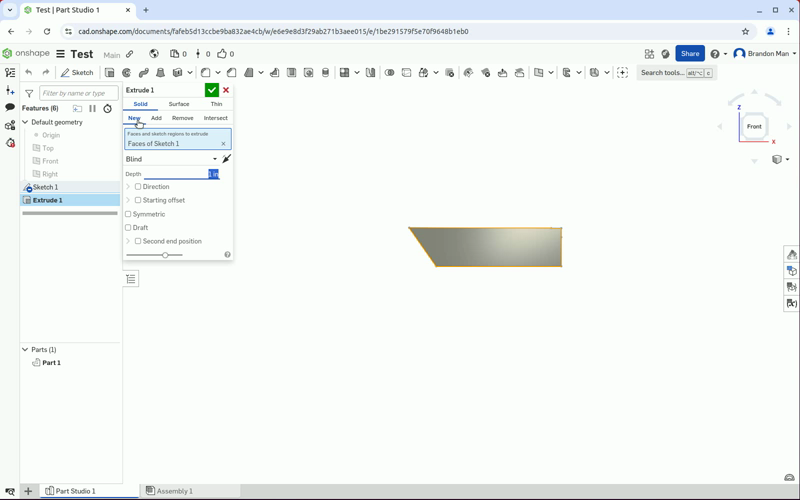
text(7.943)
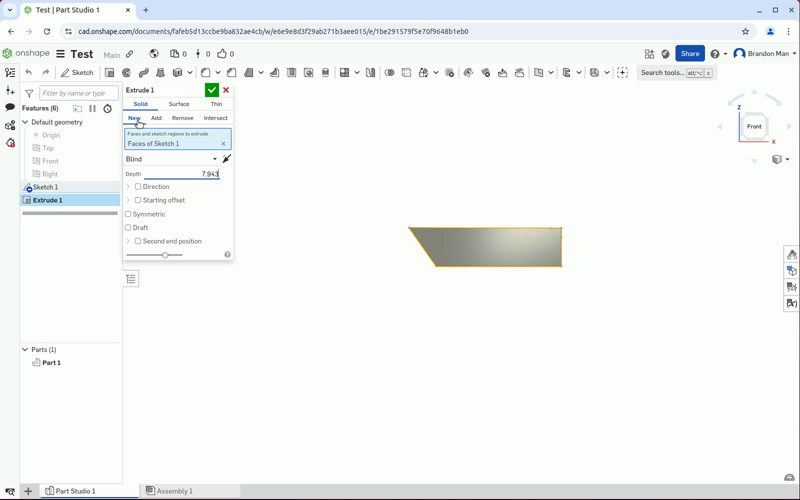
key(enter)
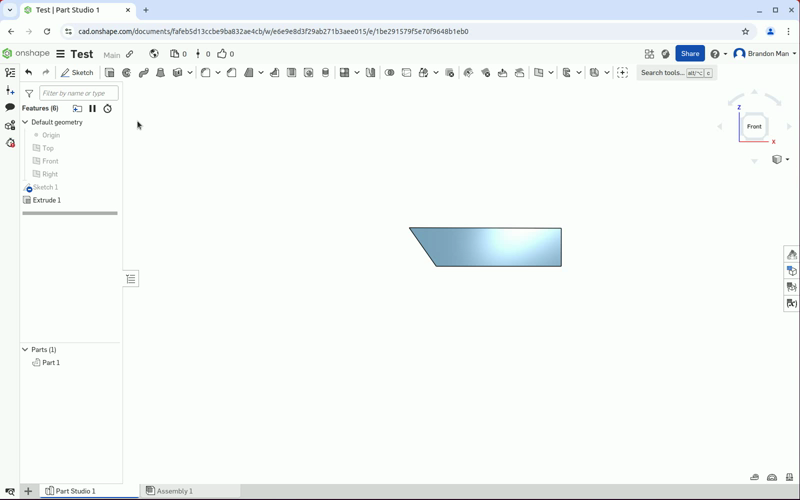
key(shift+h)
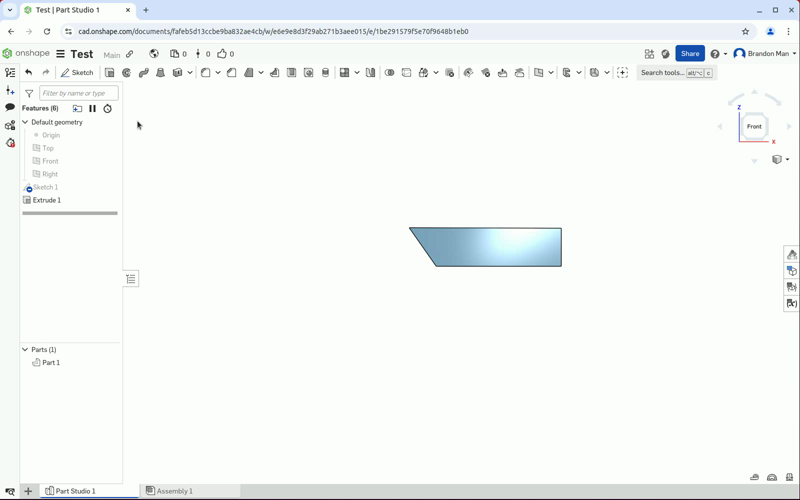
key(shift+h)
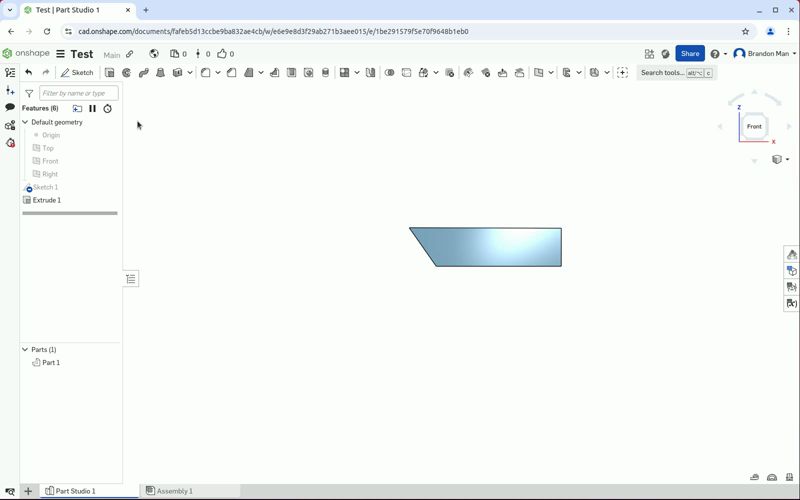
mouse_move(73, 189)
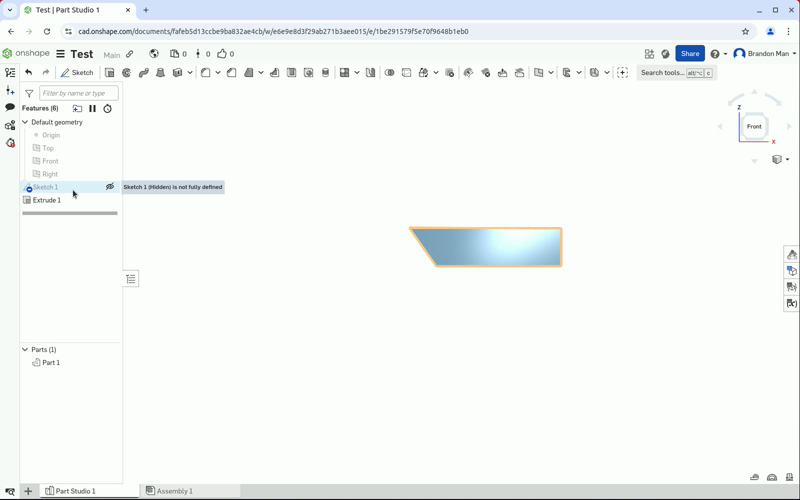
click(73, 189)
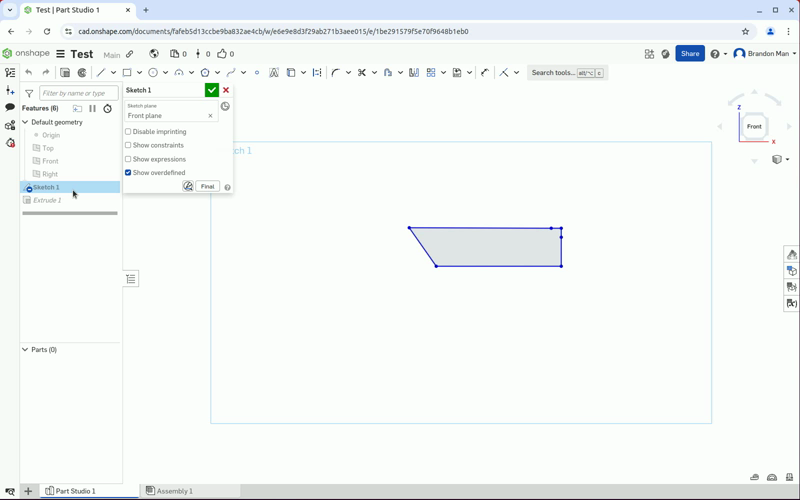
mouse_move(229, 92)
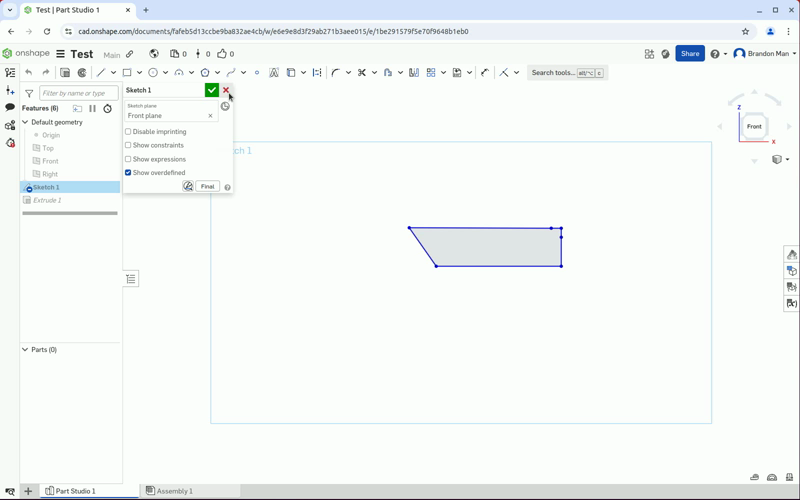
click(229, 92)
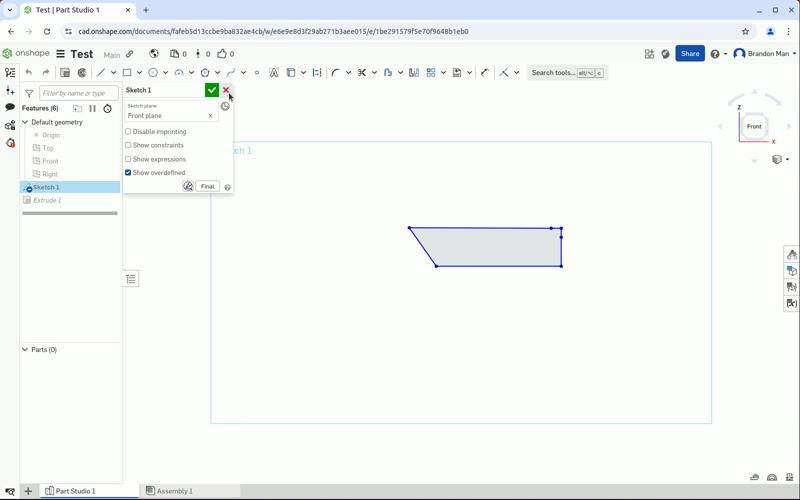
key(shift+s)
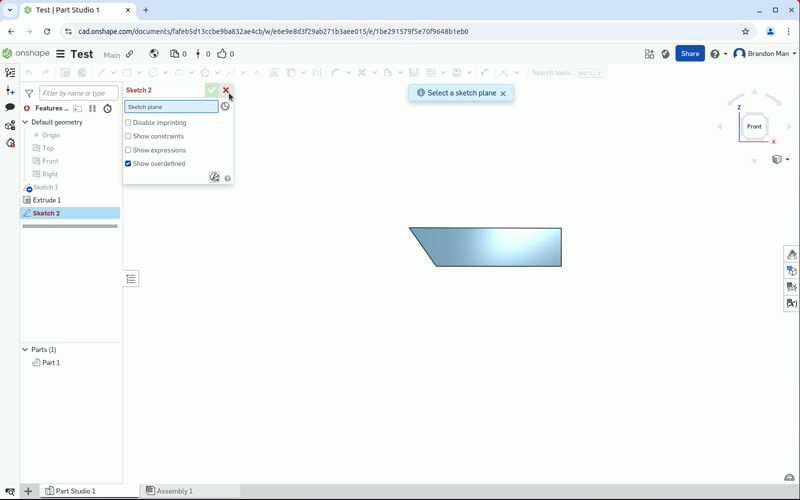
mouse_move(73, 163)
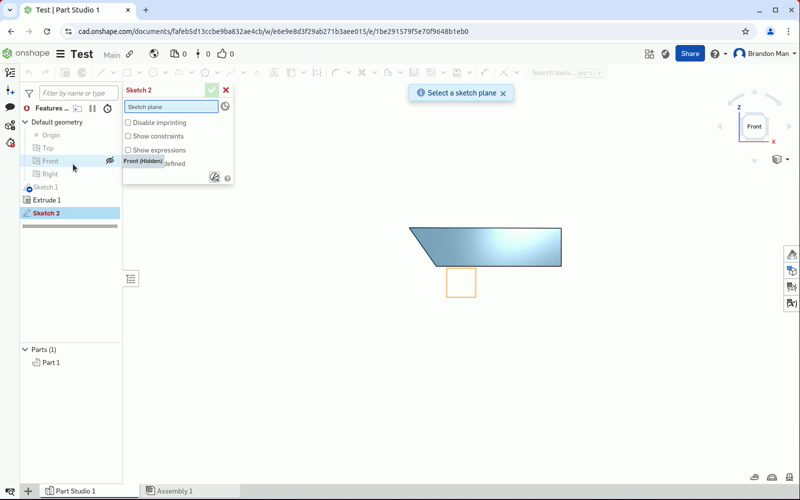
click(73, 163)
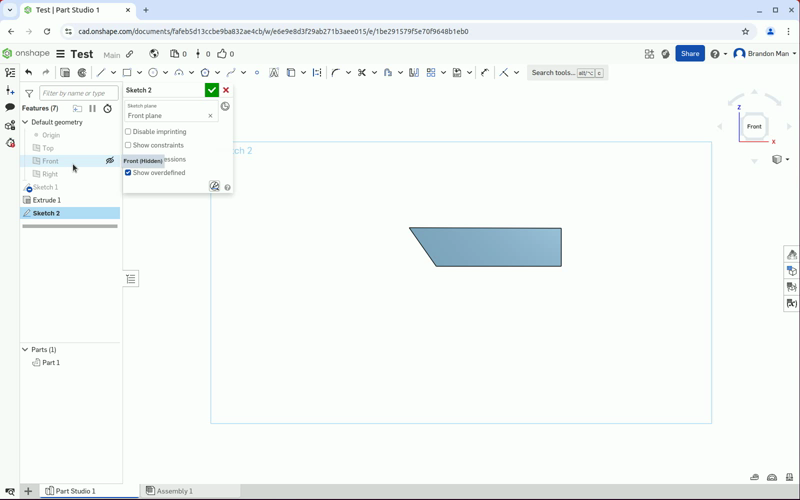
mouse_move(73, 352)
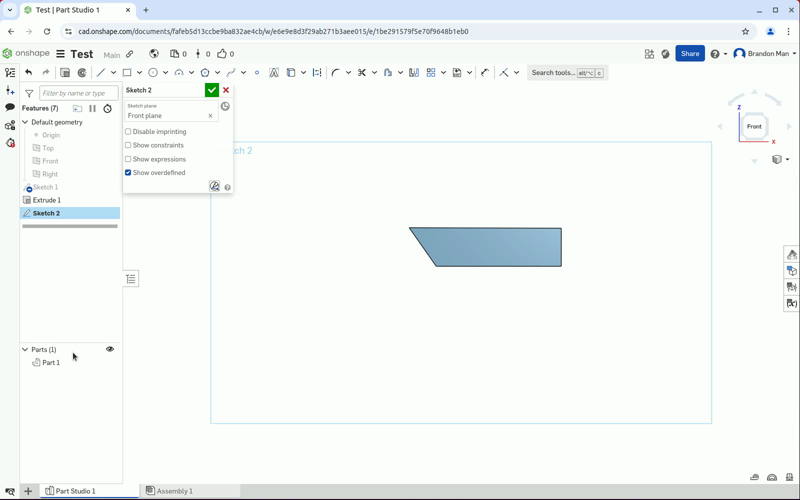
key(y)
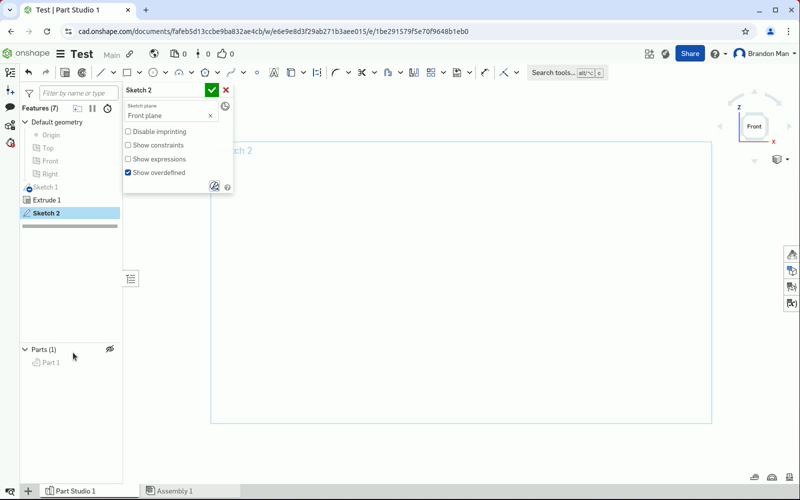
key(l)
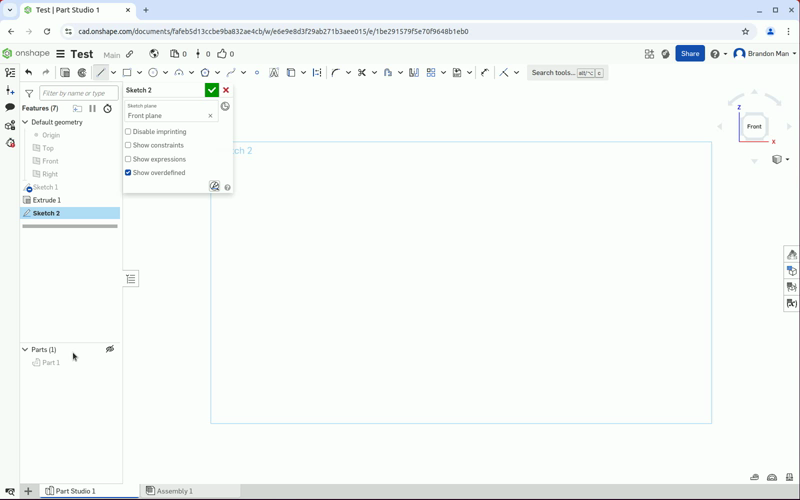
key_down(shift)
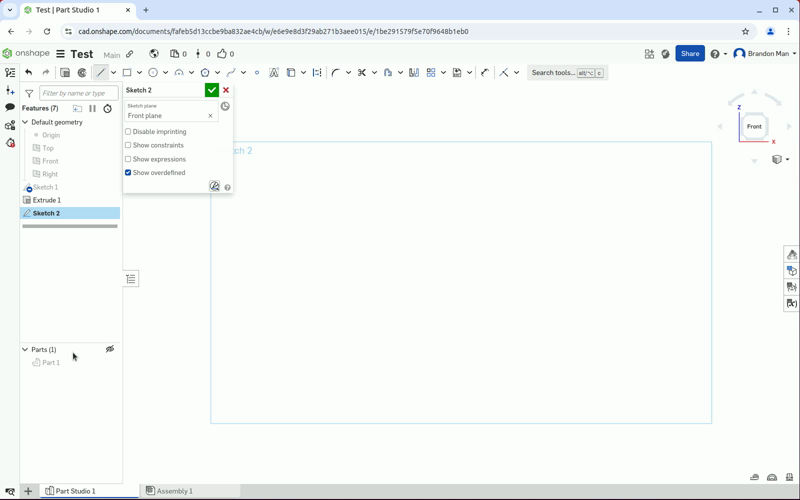
mouse_move(391, 304)
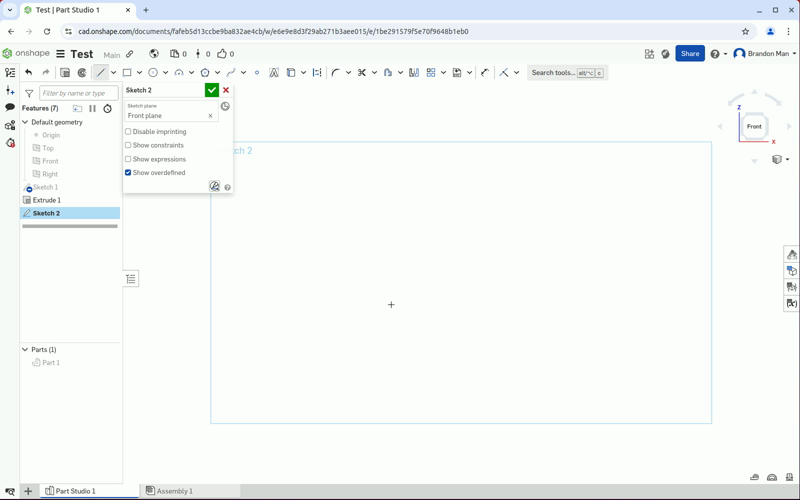
click(391, 304)
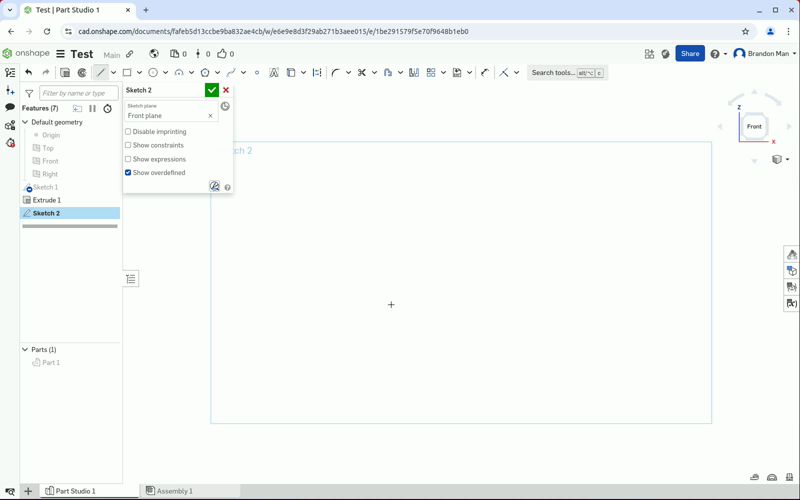
key_up(shift)
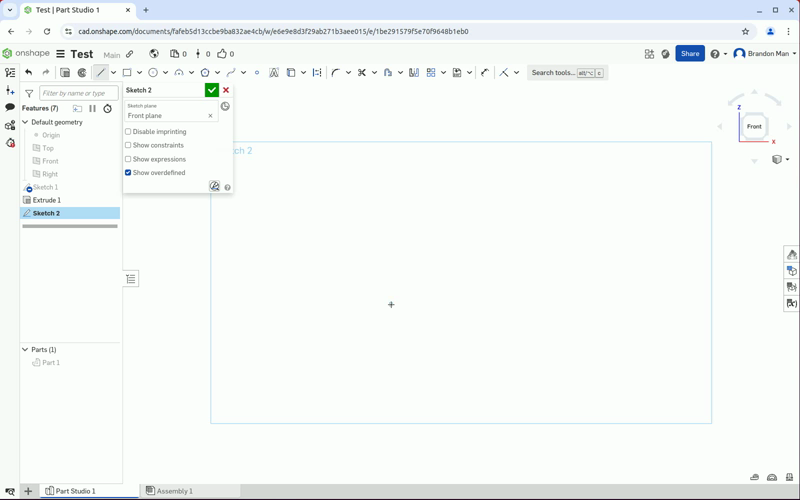
key_down(shift)
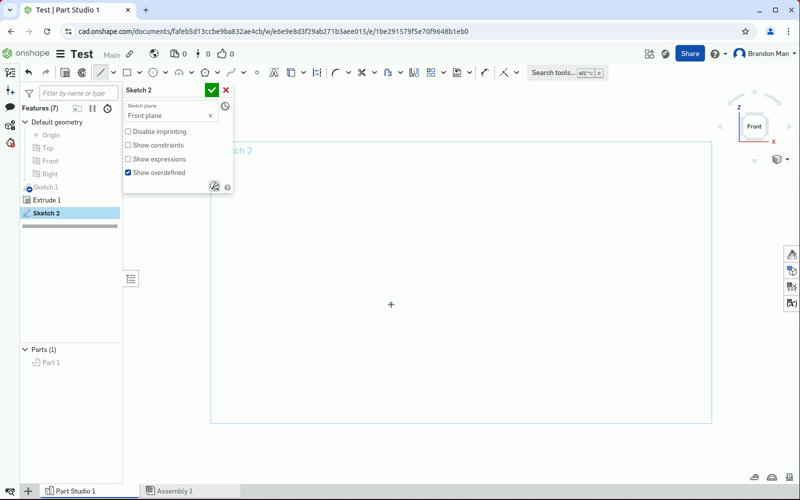
mouse_move(534, 304)
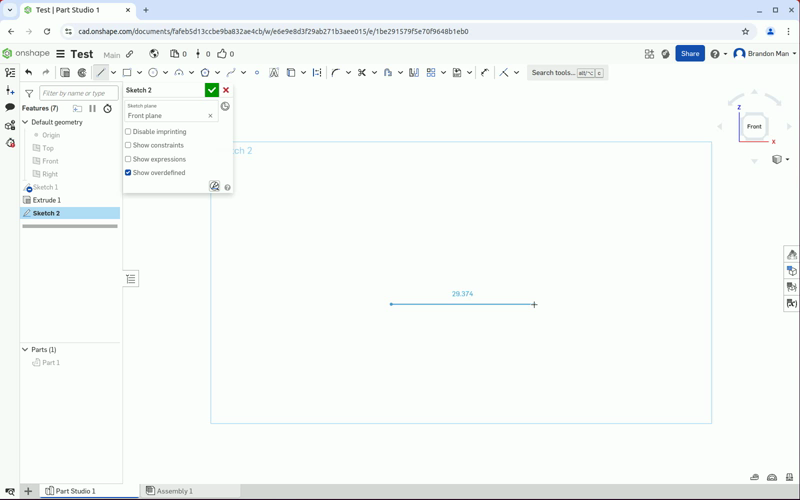
click(534, 304)
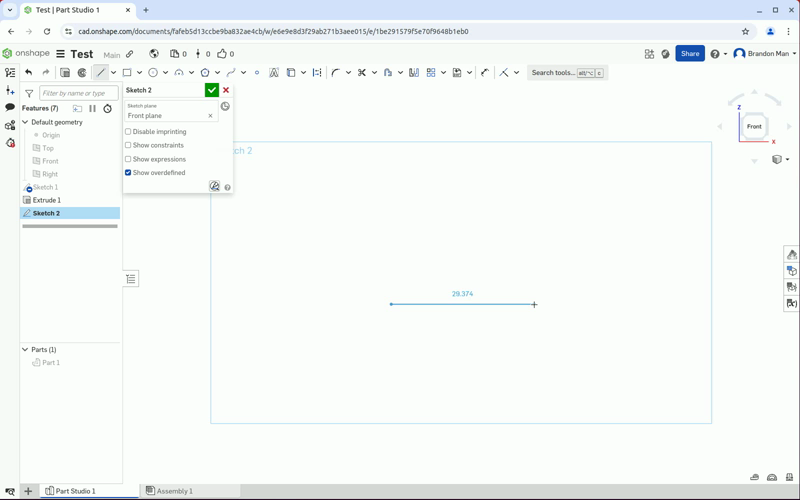
key_up(shift)
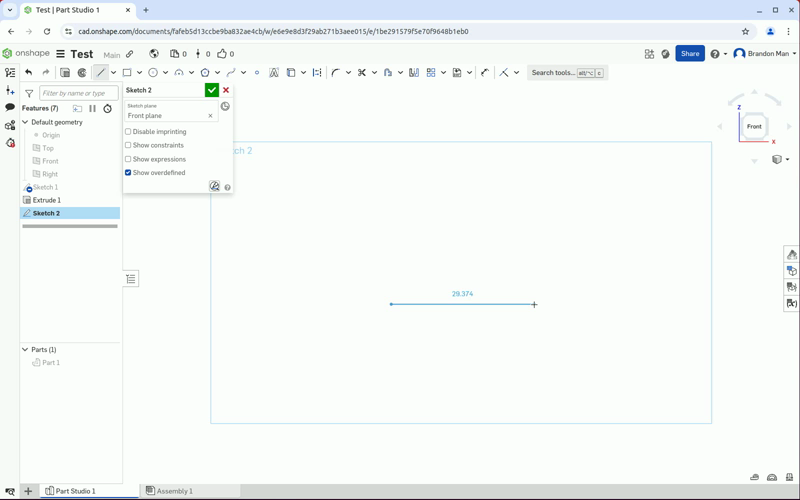
key_down(shift)
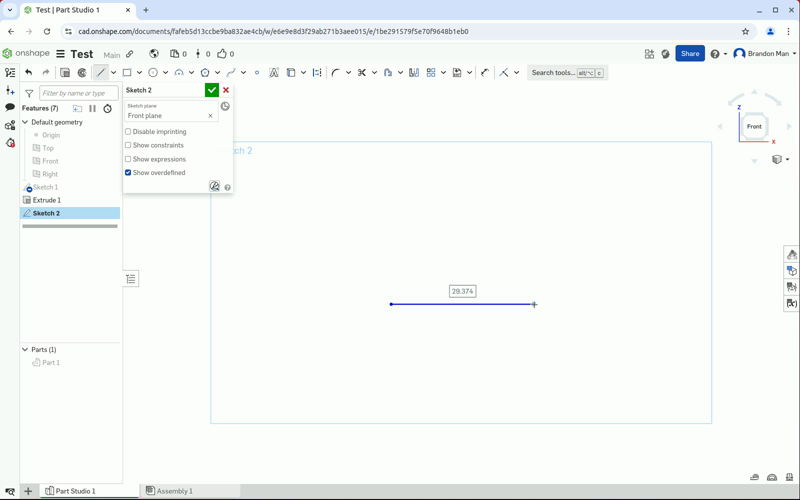
mouse_move(564, 304)
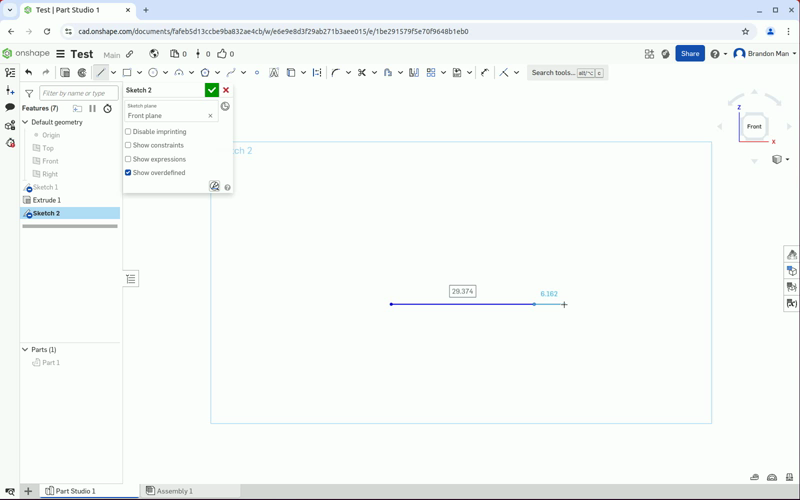
mouse_move(543, 304)
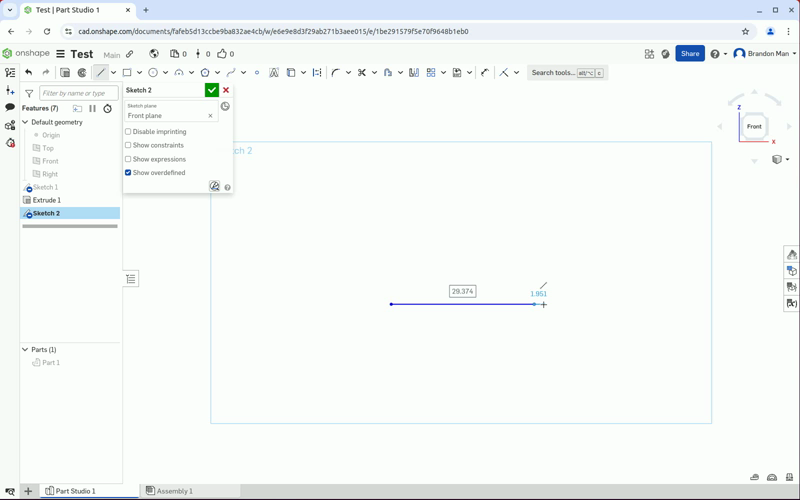
click(543, 304)
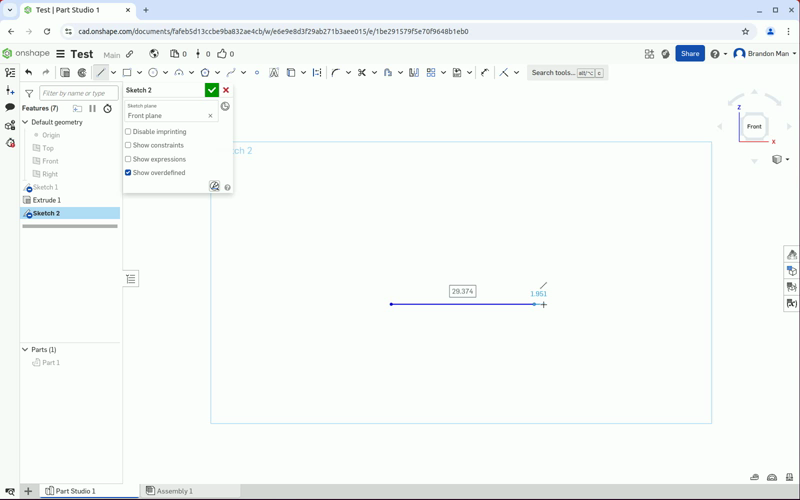
key_up(shift)
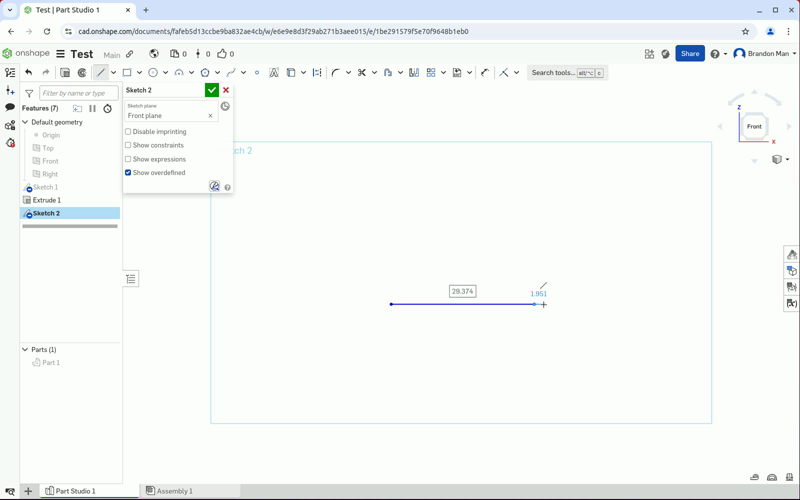
key_down(shift)
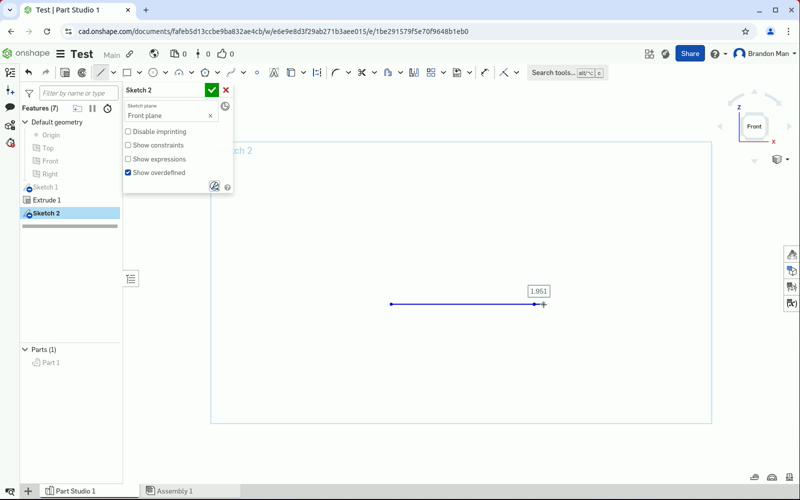
mouse_move(573, 304)
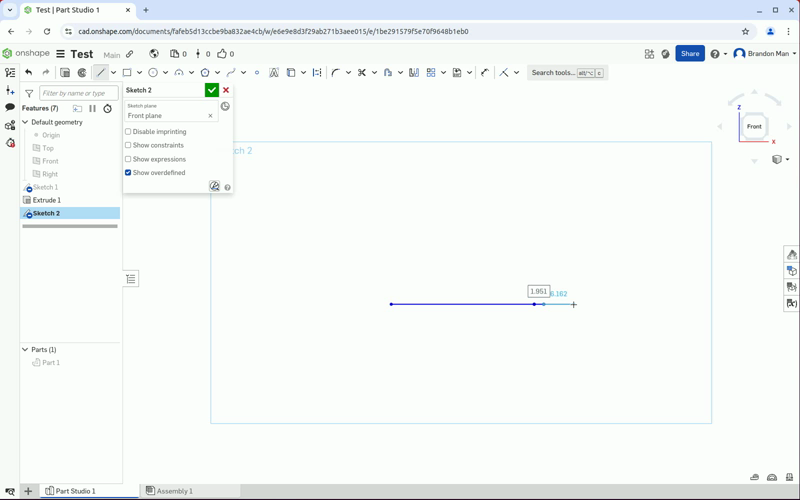
mouse_move(543, 294)
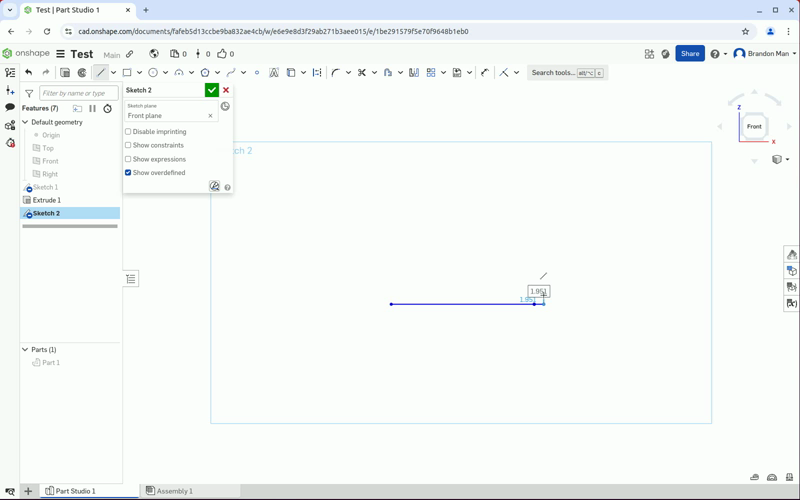
click(543, 294)
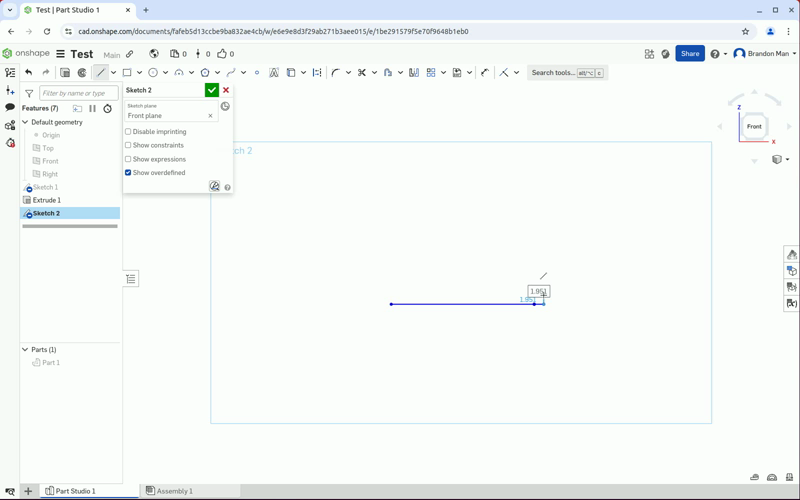
key_up(shift)
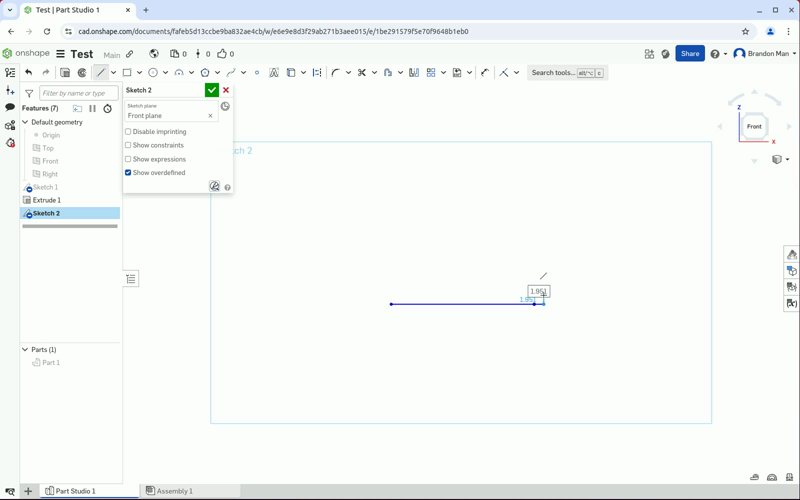
key_down(shift)
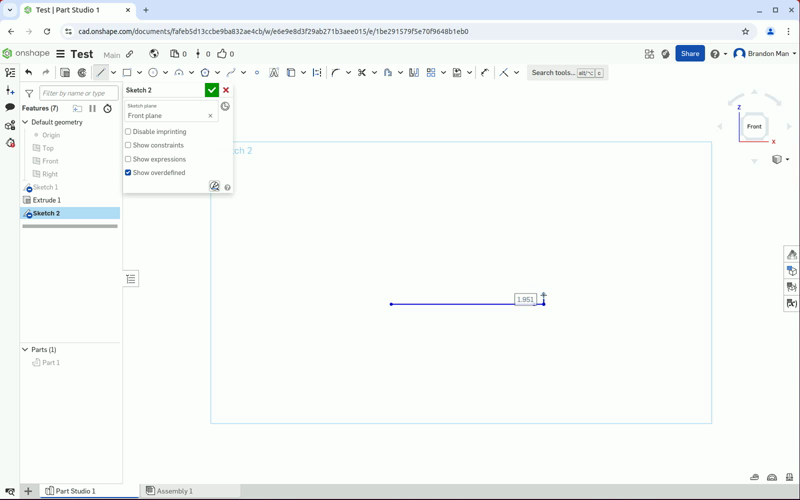
mouse_move(573, 294)
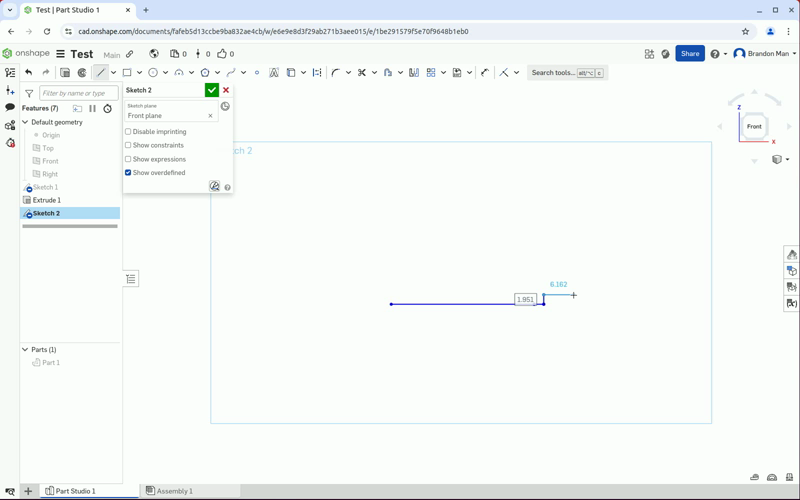
mouse_move(543, 265)
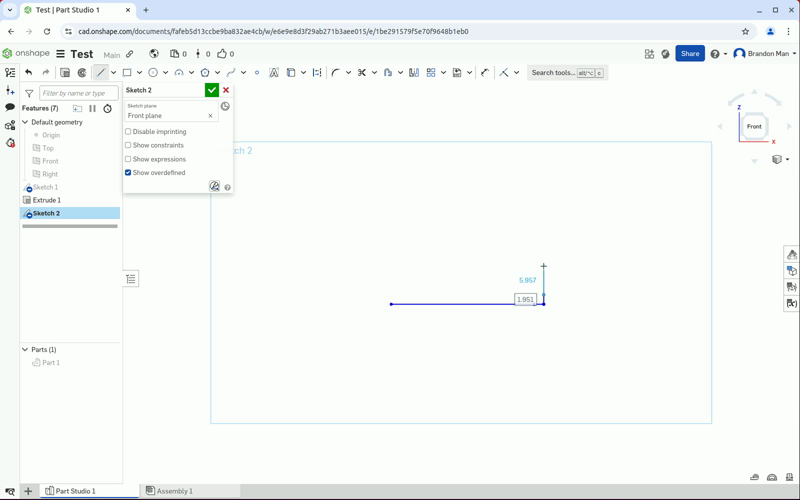
click(543, 265)
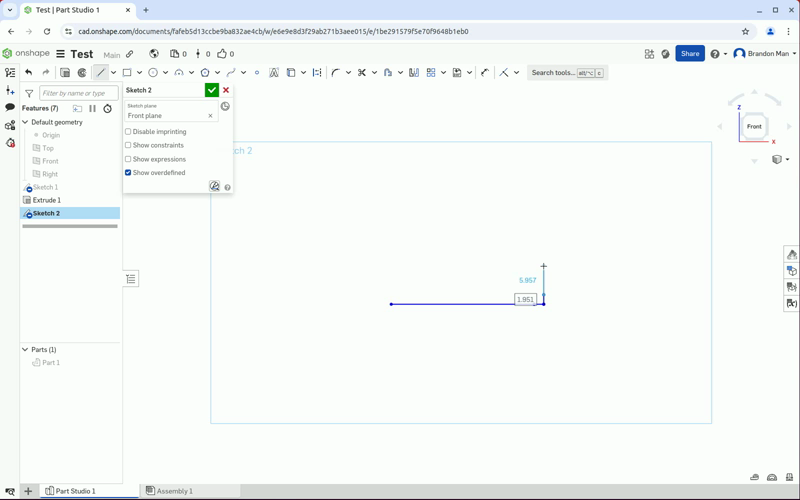
key_up(shift)
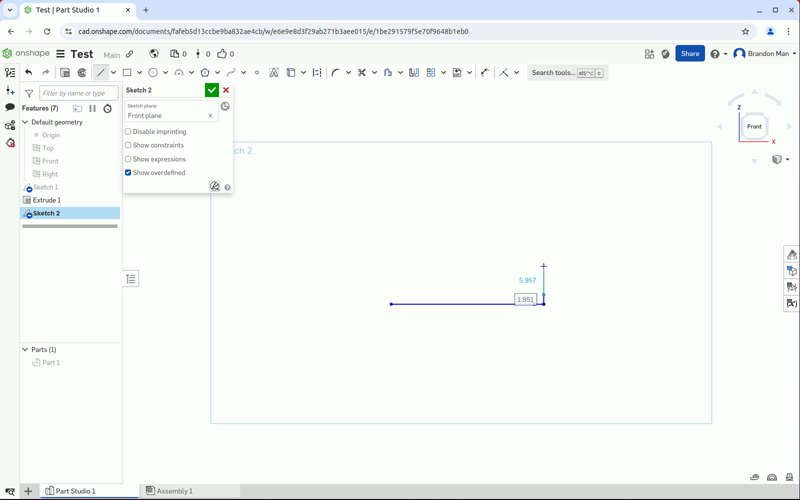
key_down(shift)
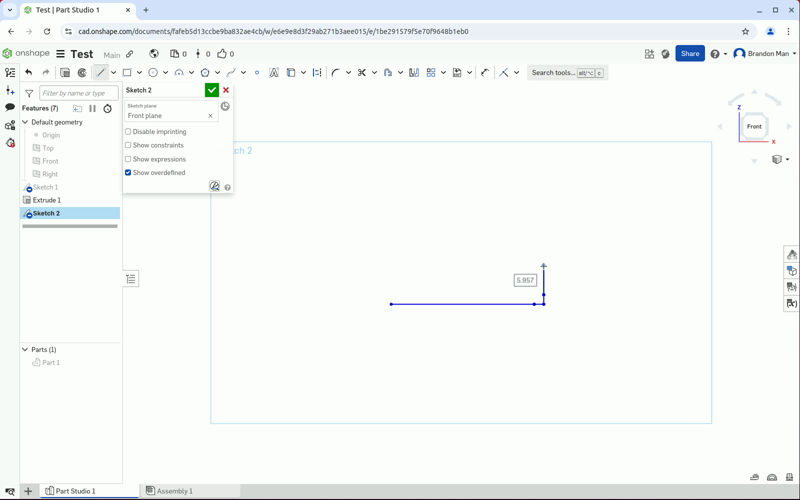
mouse_move(418, 265)
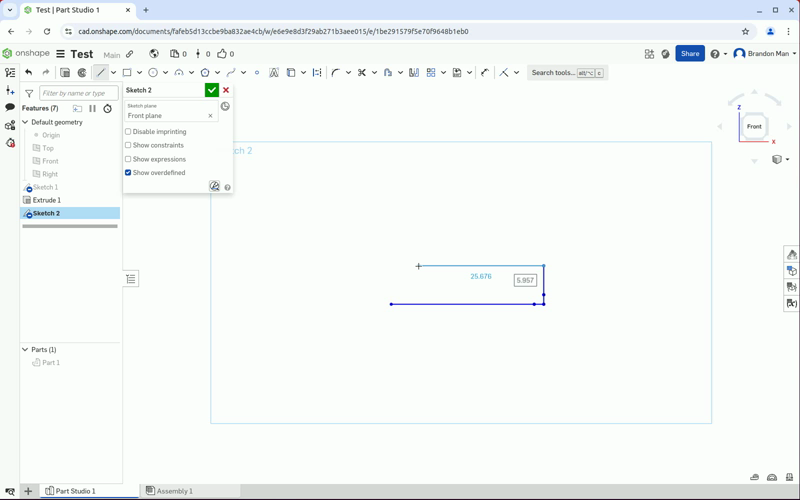
click(418, 265)
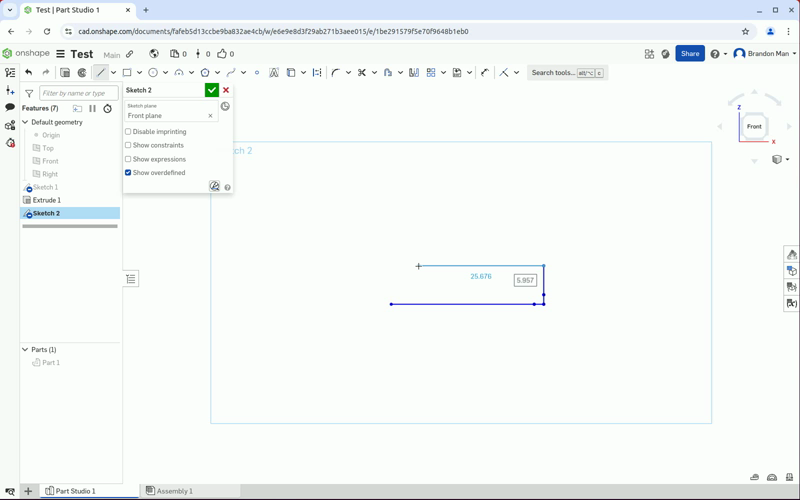
key_up(shift)
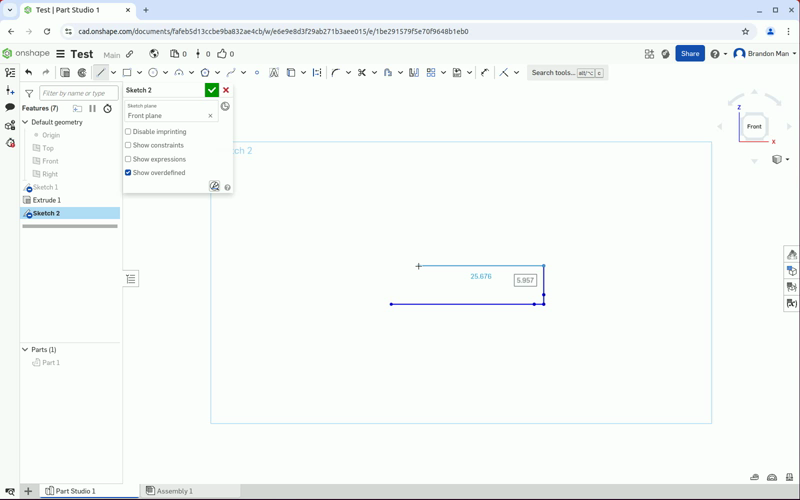
mouse_move(448, 265)
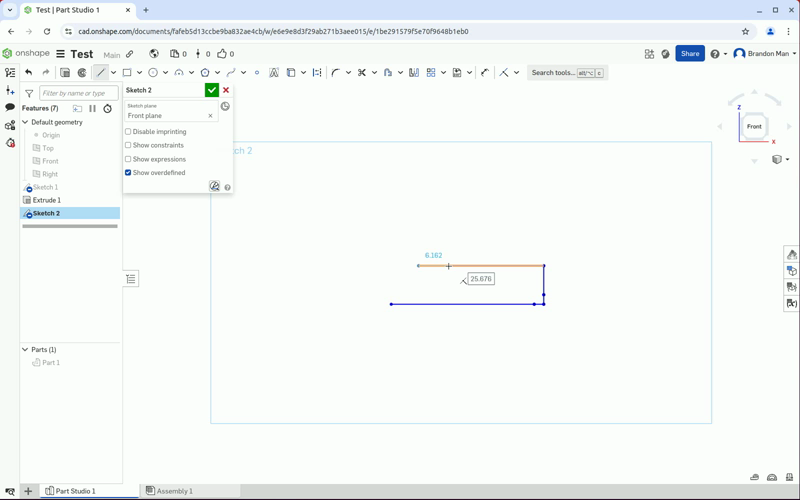
key_down(shift)
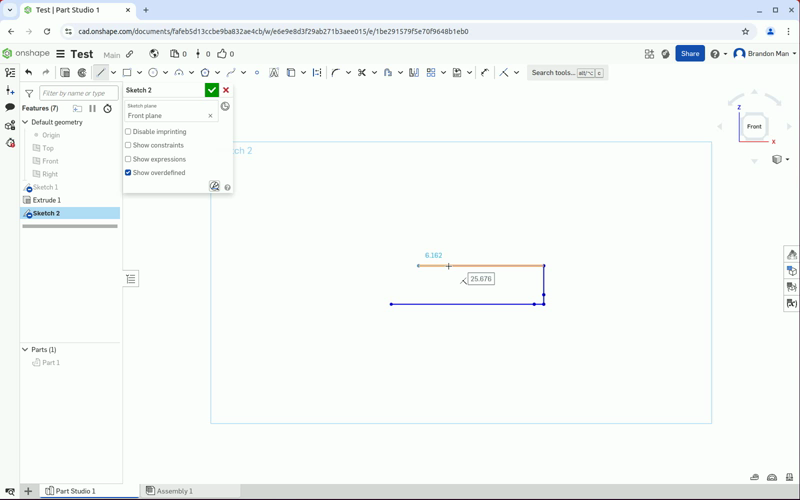
mouse_move(391, 304)
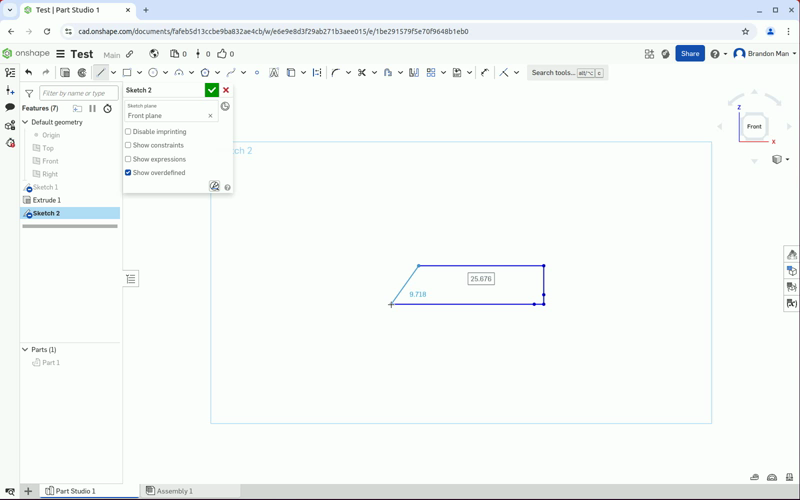
key_up(shift)
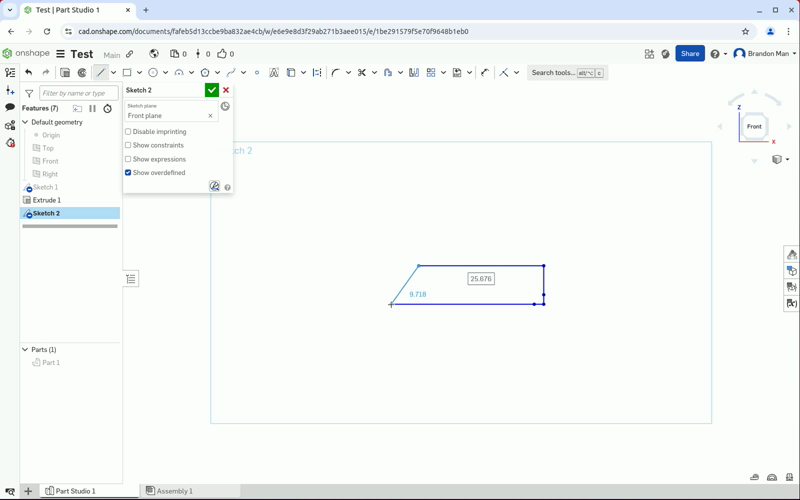
click(391, 304)
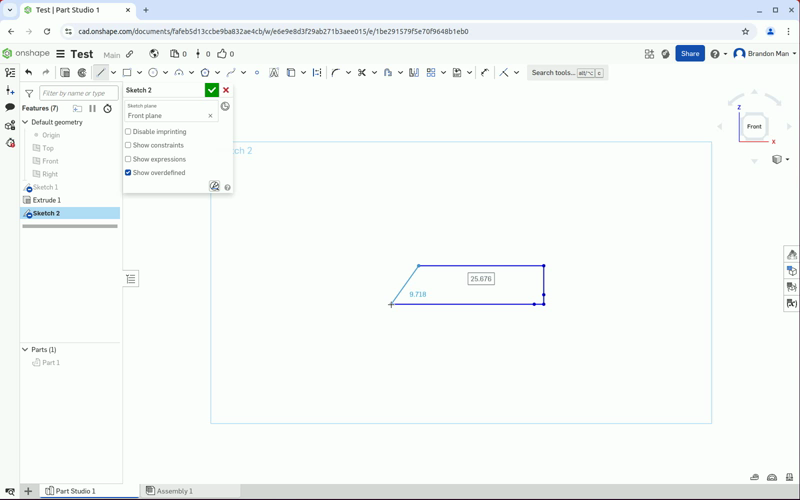
key(esc)
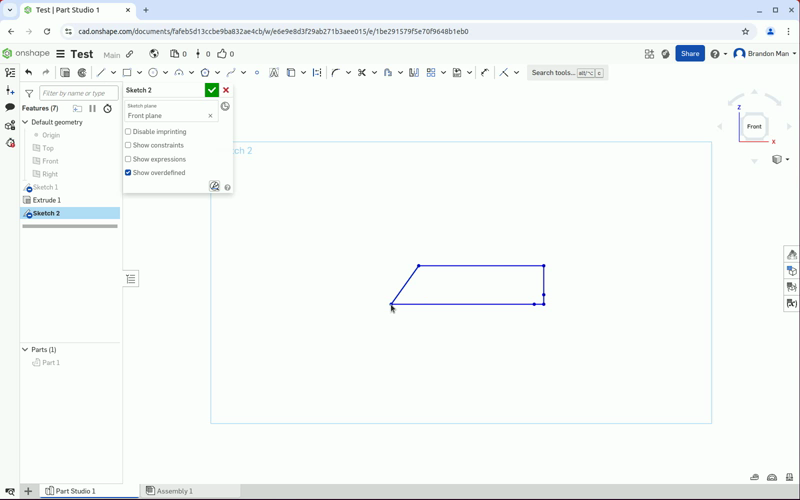
mouse_move(482, 285)
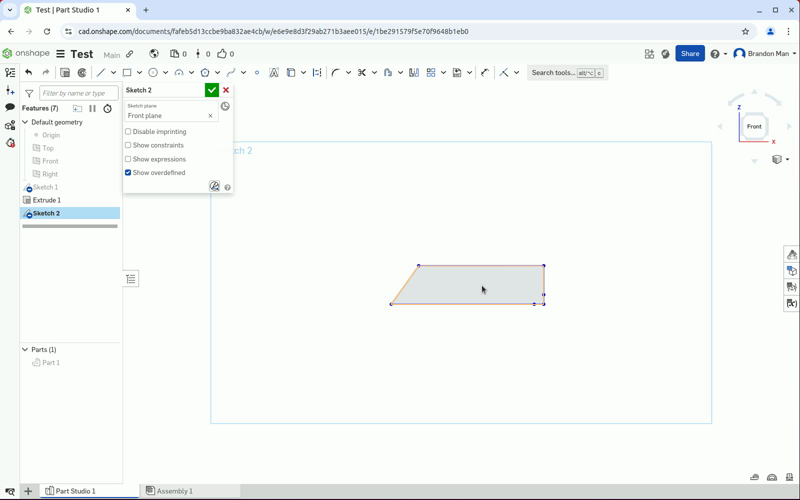
click(482, 285)
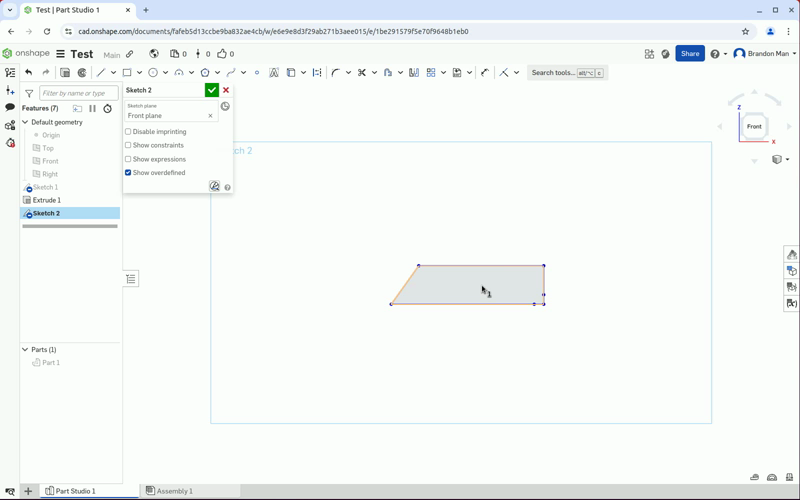
mouse_move(73, 352)
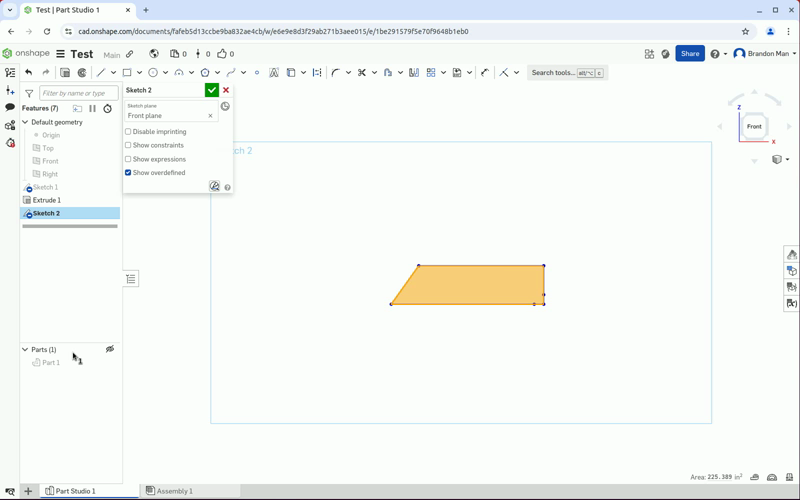
key(shift+y)
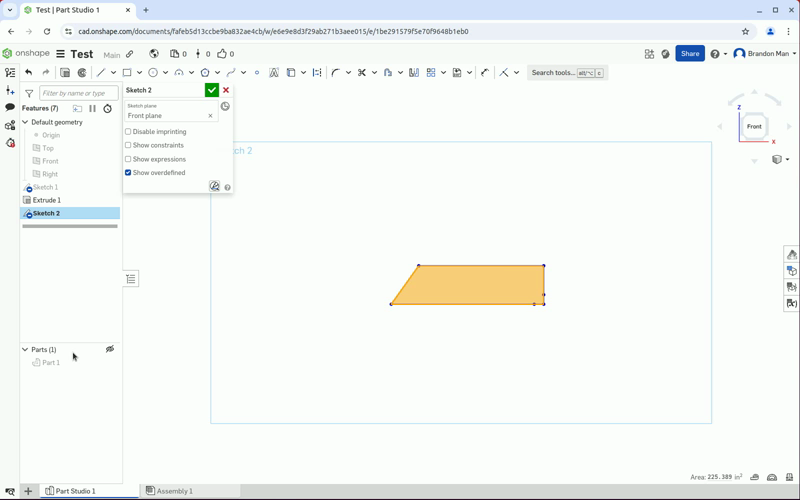
key(shift+e)
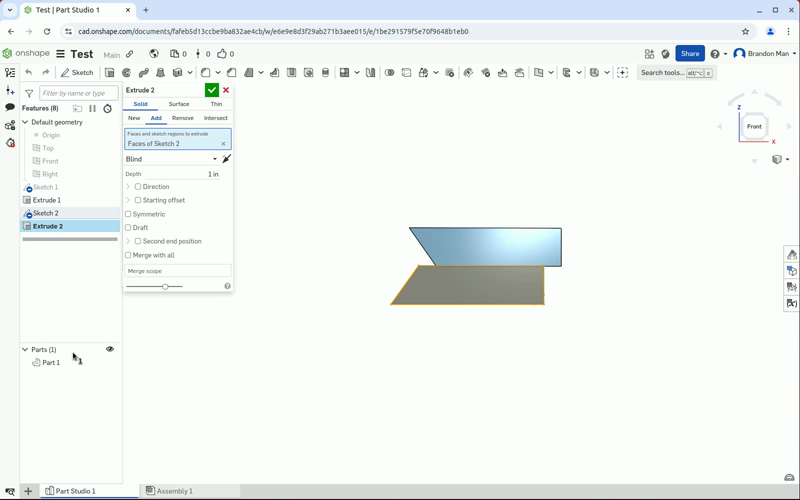
mouse_move(143, 106)
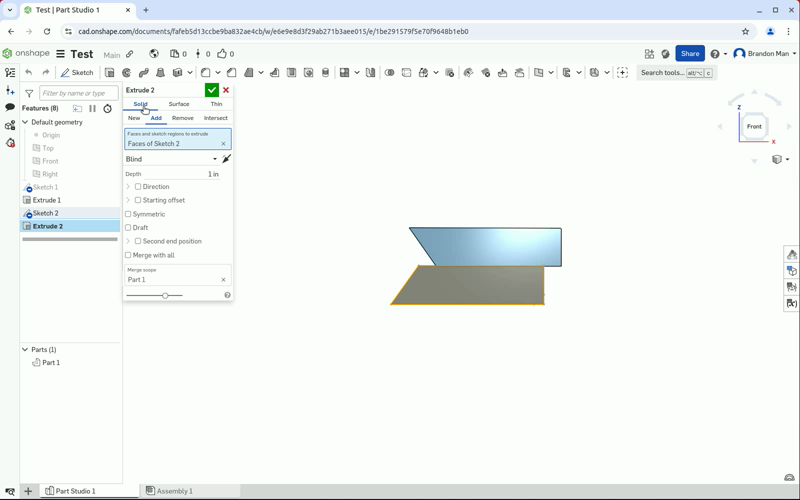
click(143, 106)
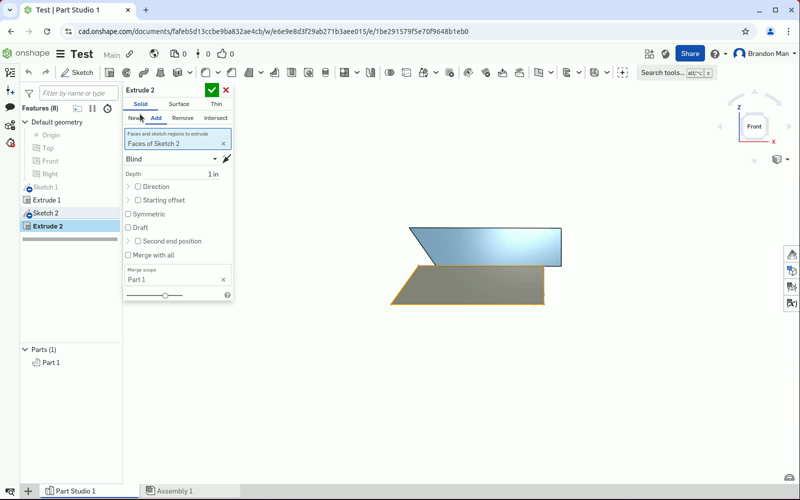
mouse_move(137, 120)
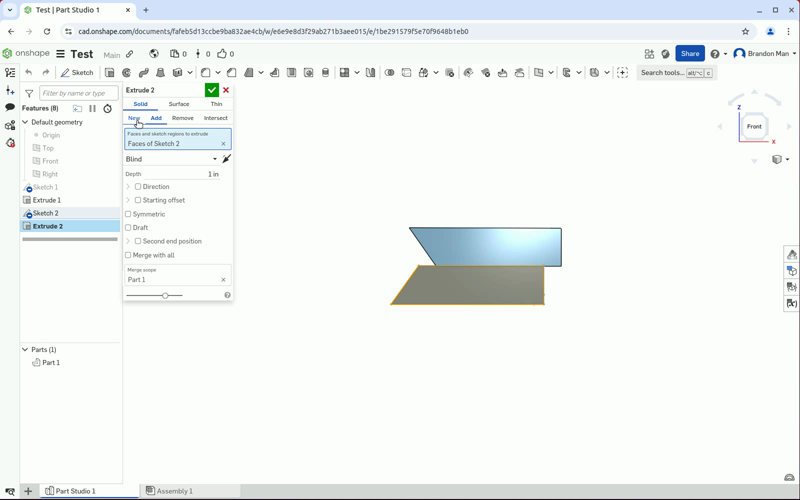
click(137, 120)
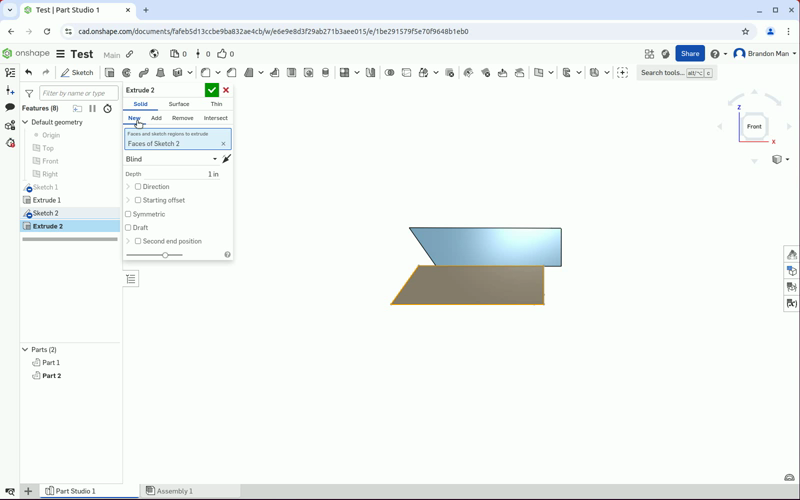
key(tab, 4)
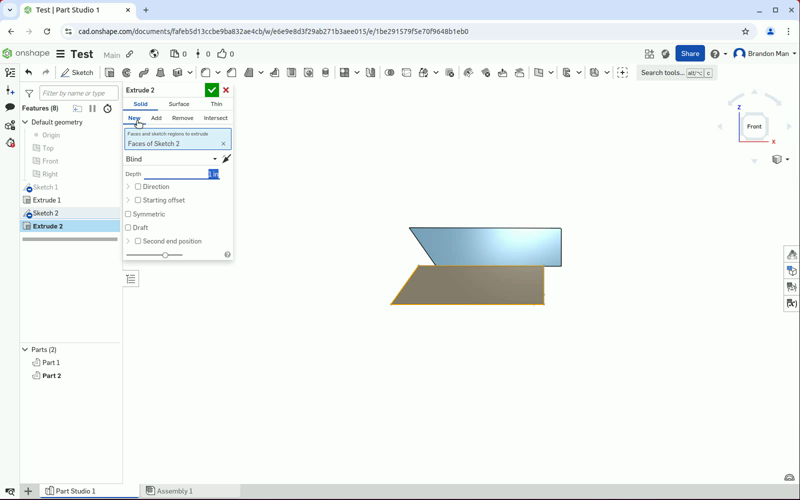
text(7.943)
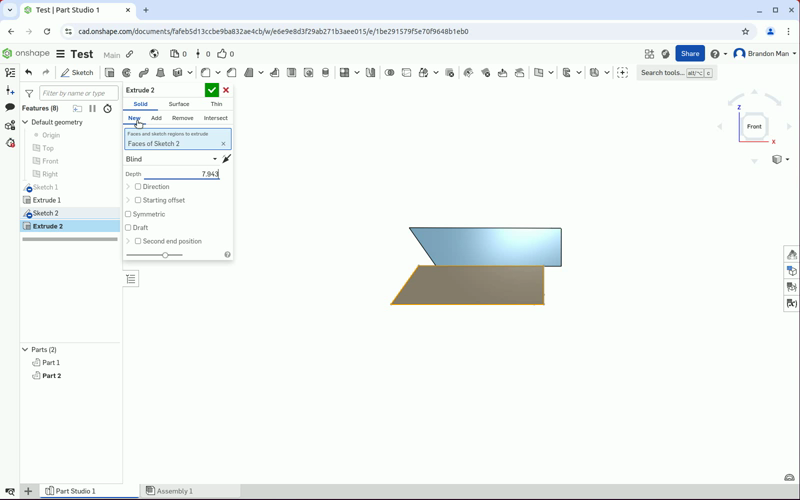
key(enter)
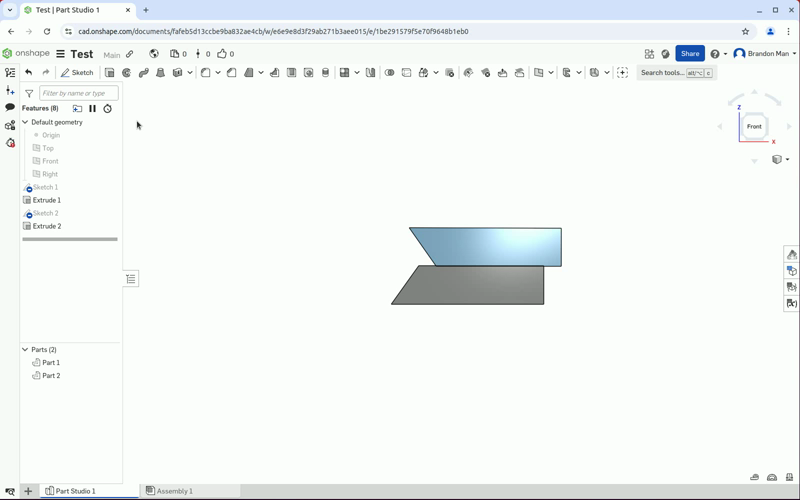
key(shift+h)
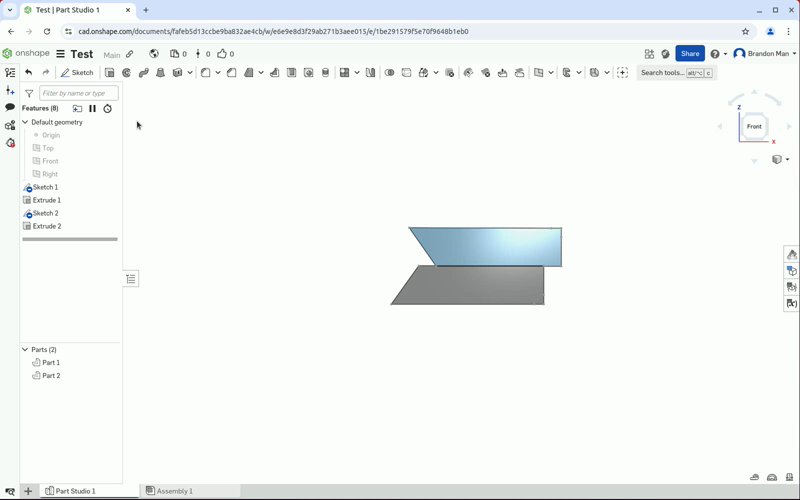
key(shift+h)
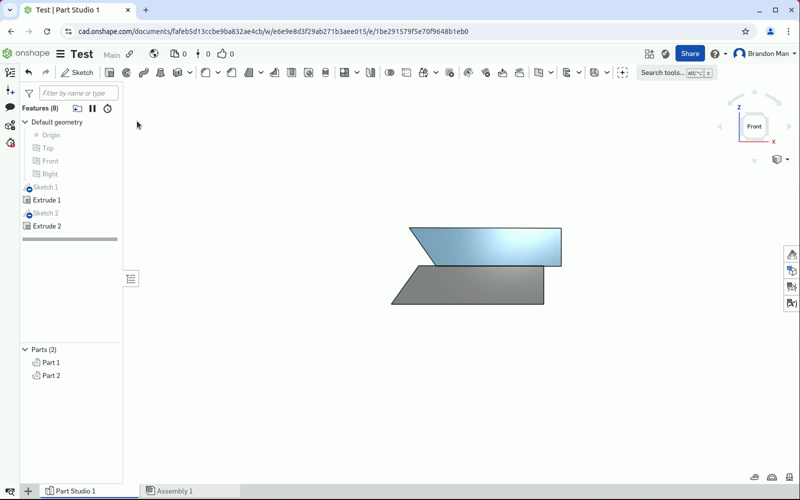
mouse_move(73, 189)
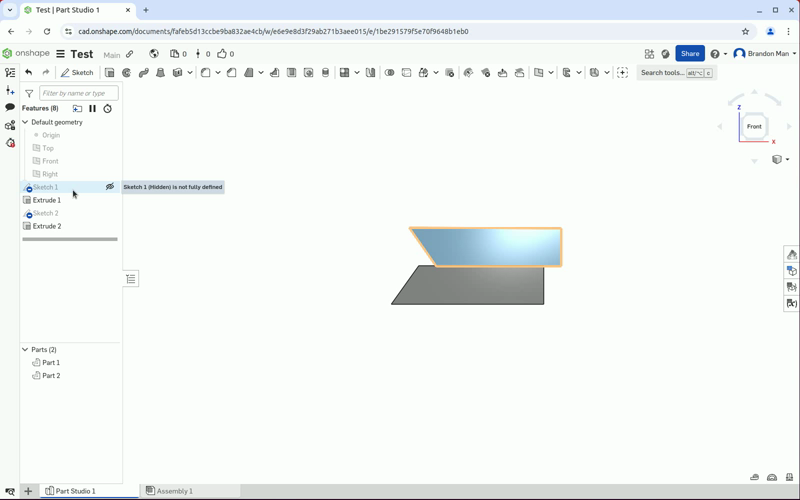
click(73, 189)
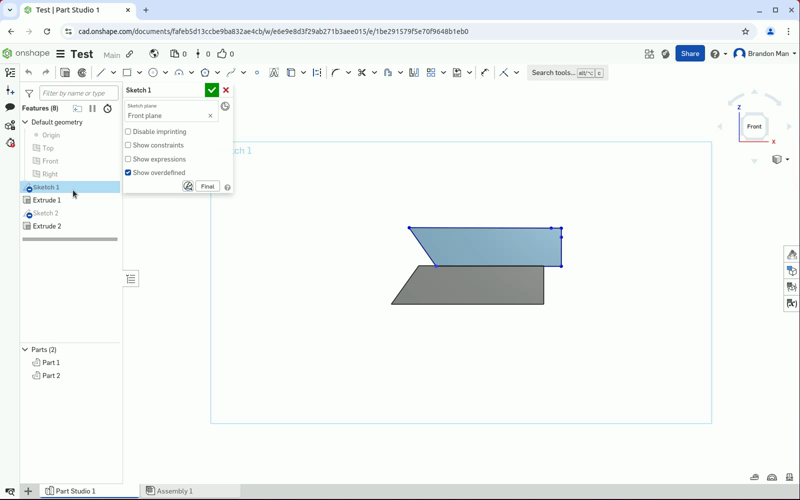
mouse_move(229, 92)
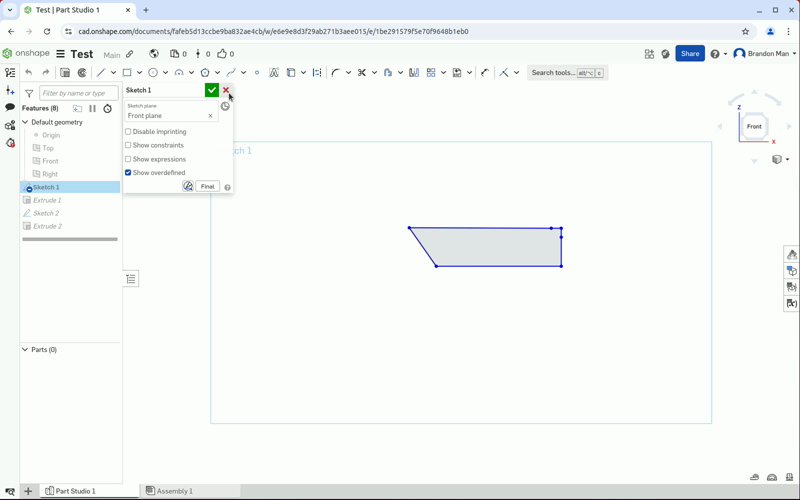
click(229, 92)
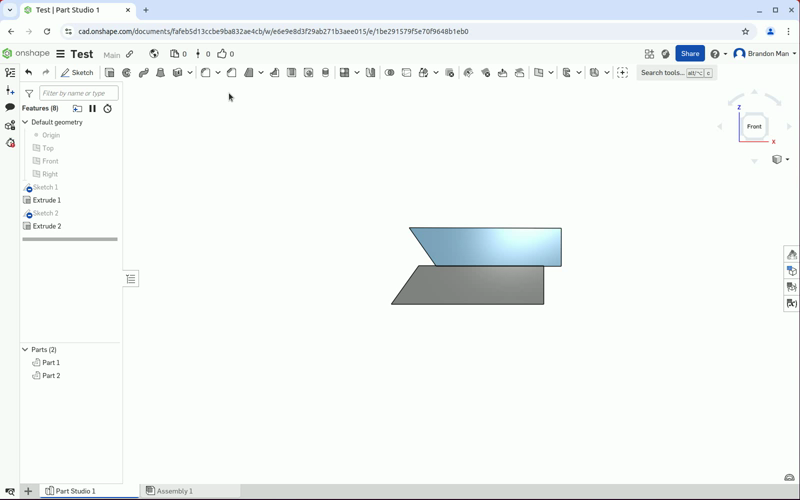
mouse_move(73, 352)
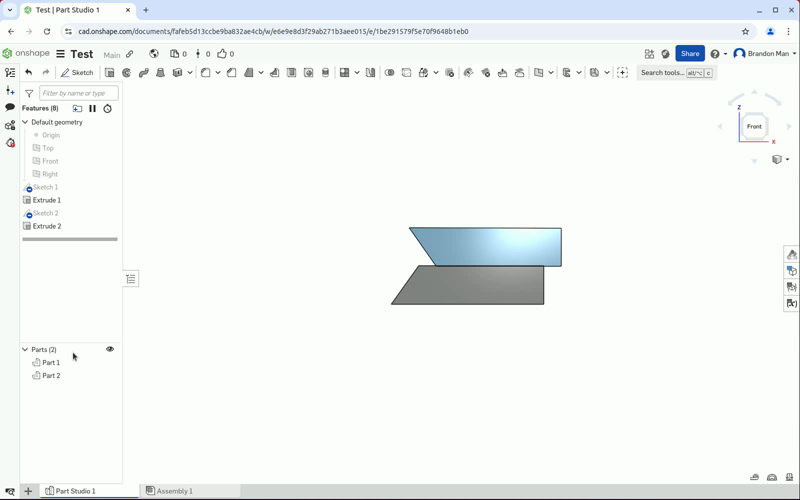
key(y)
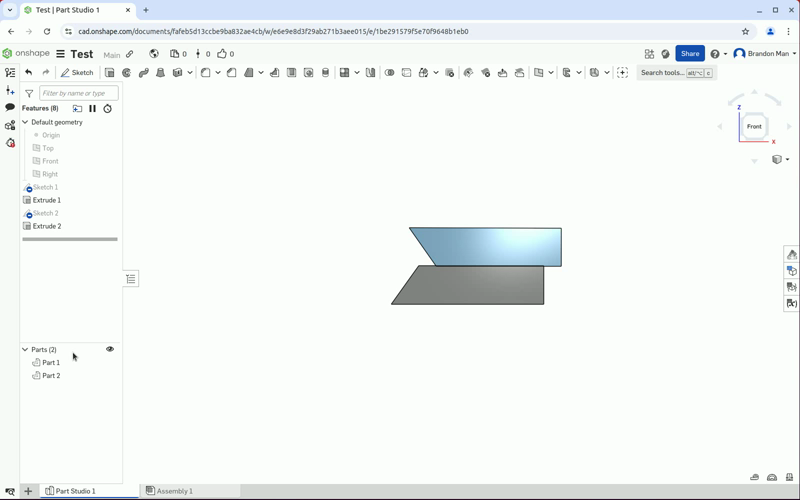
key(shift+p)
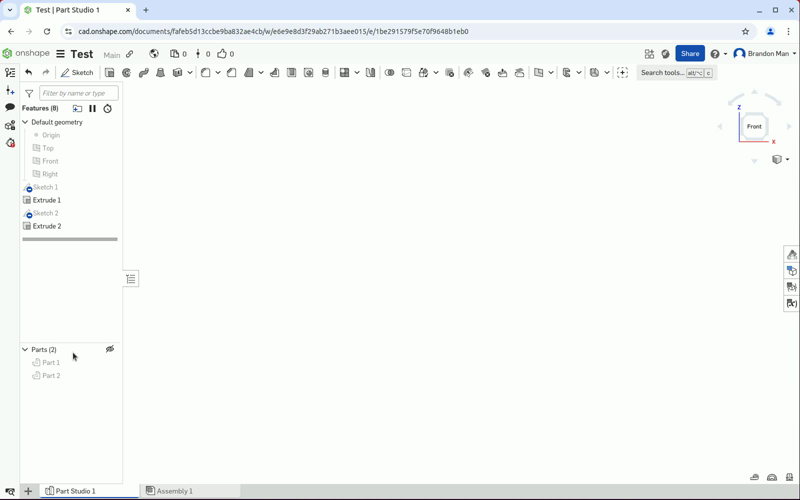
key(space)
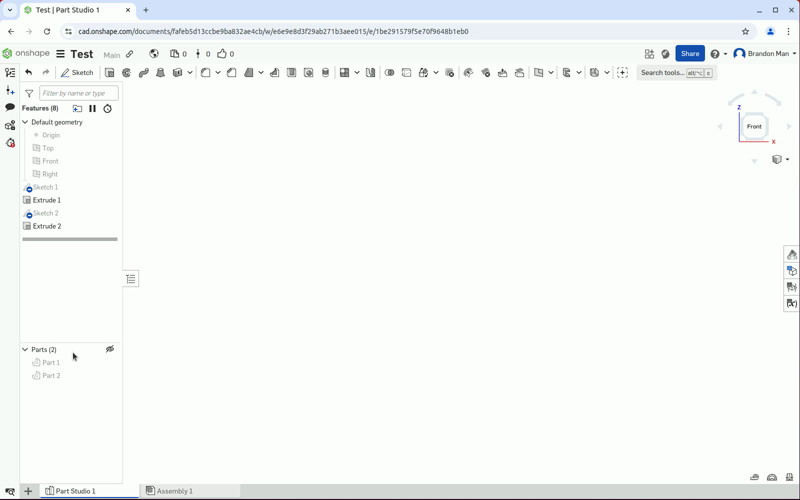
key_down(shift)
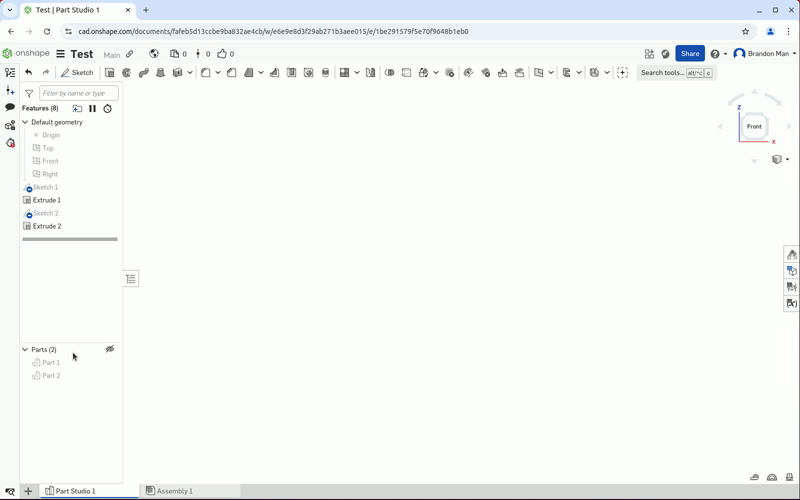
key(left)
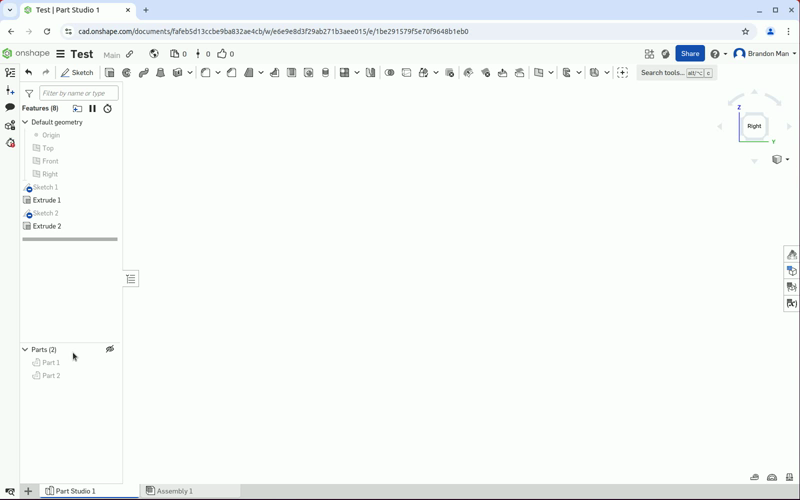
key_up(shift)
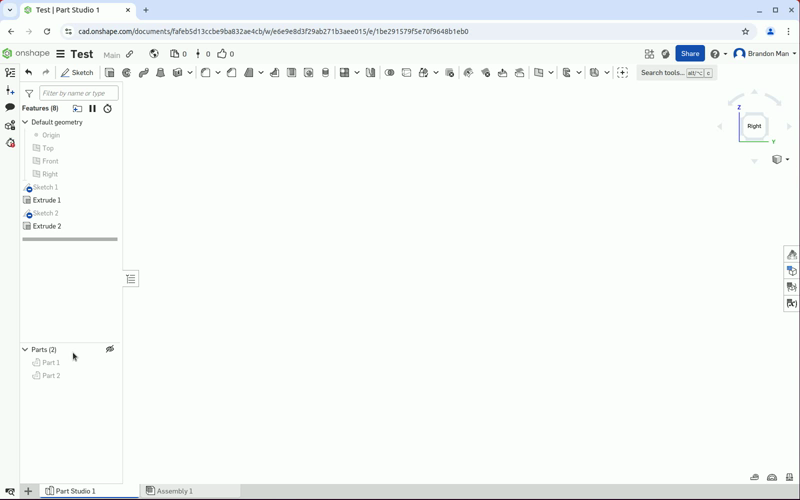
mouse_move(73, 352)
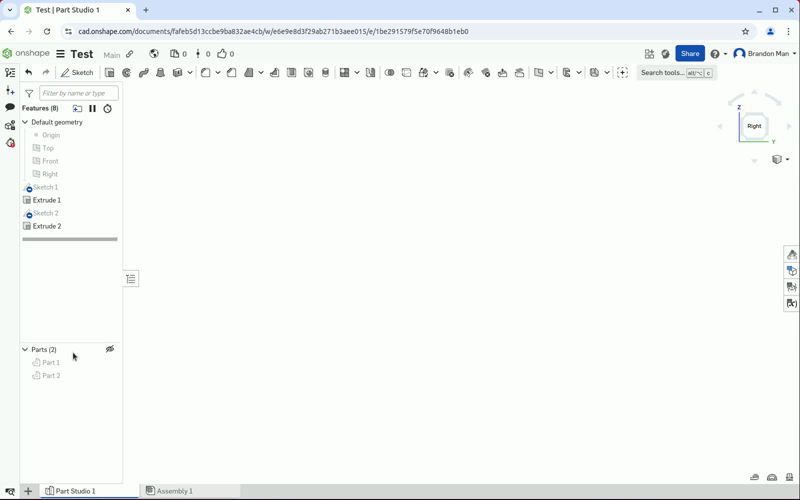
key(shift+y)
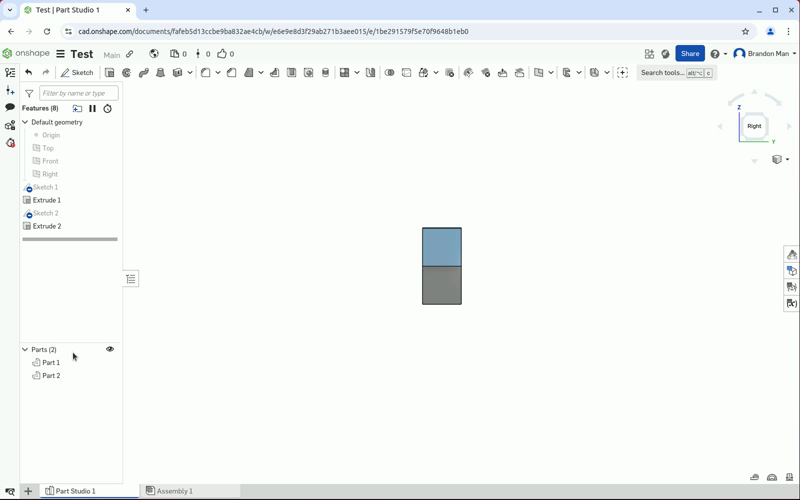
mouse_move(541, 75)
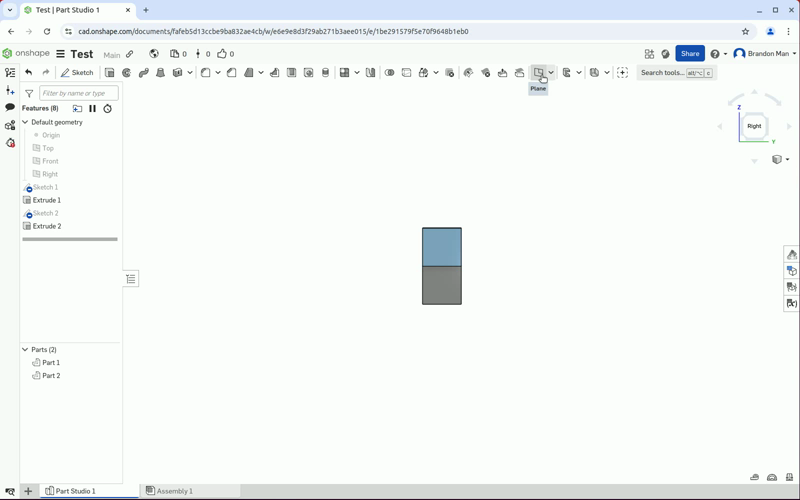
click(541, 75)
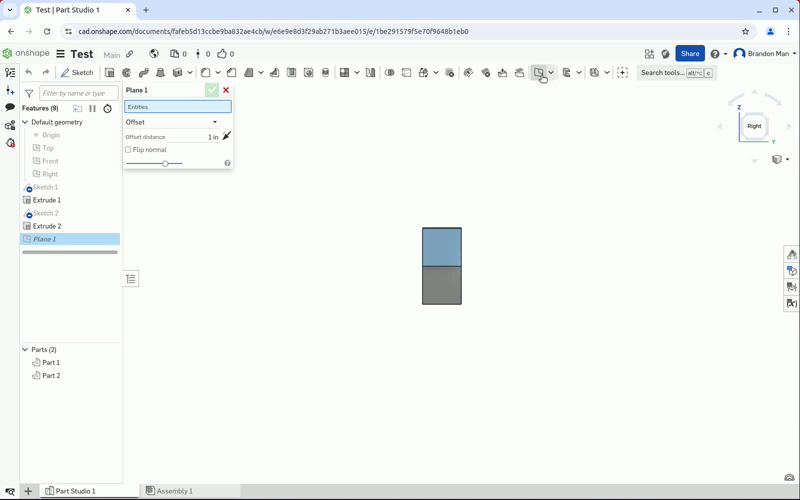
mouse_move(73, 176)
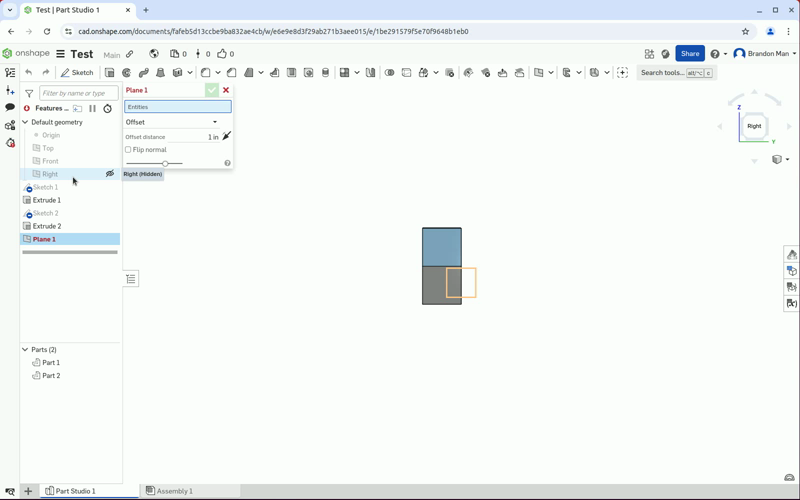
click(73, 176)
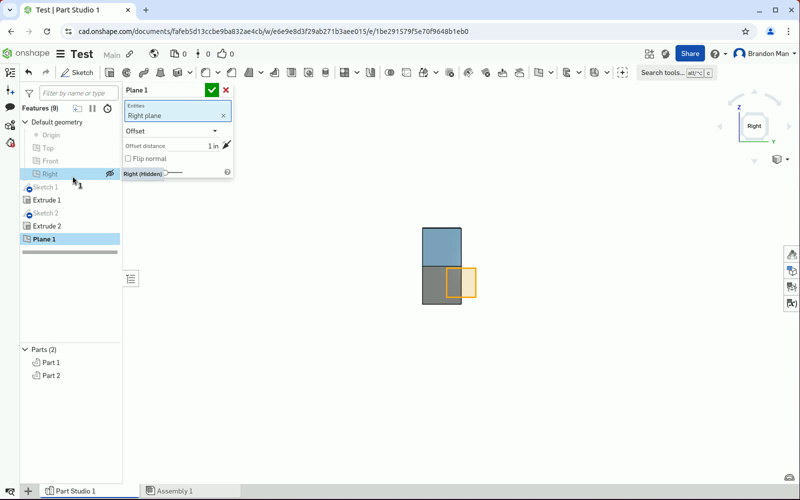
key(tab, 2)
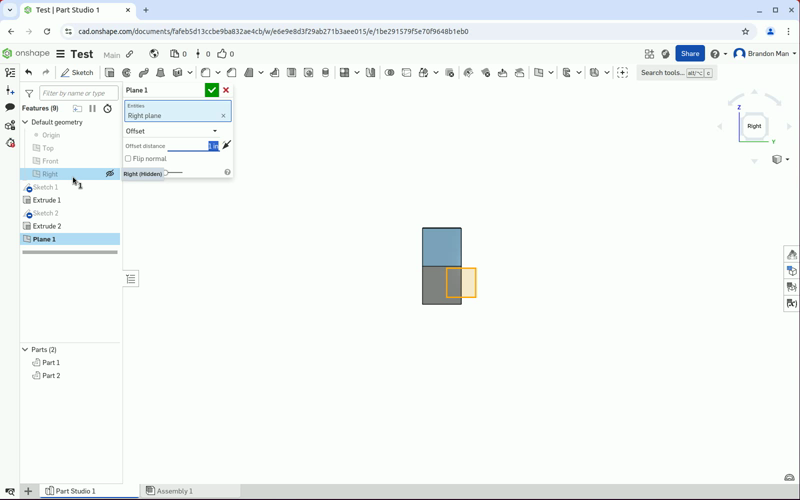
text(17.1)
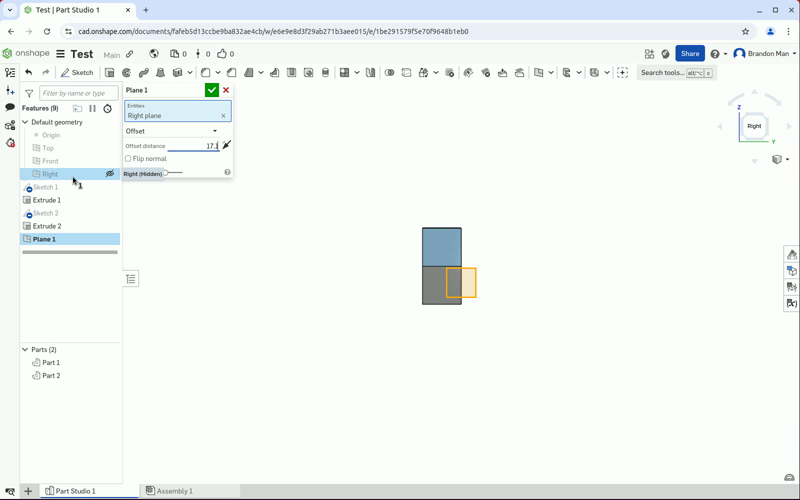
key(enter, 2)
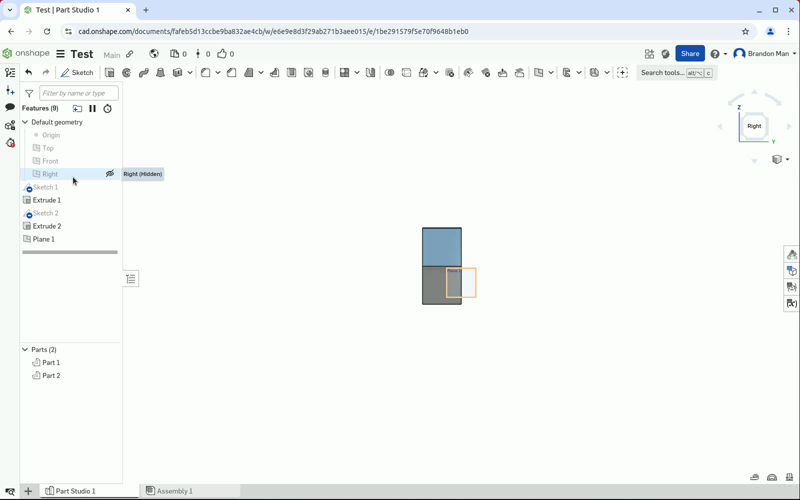
key(shift+s)
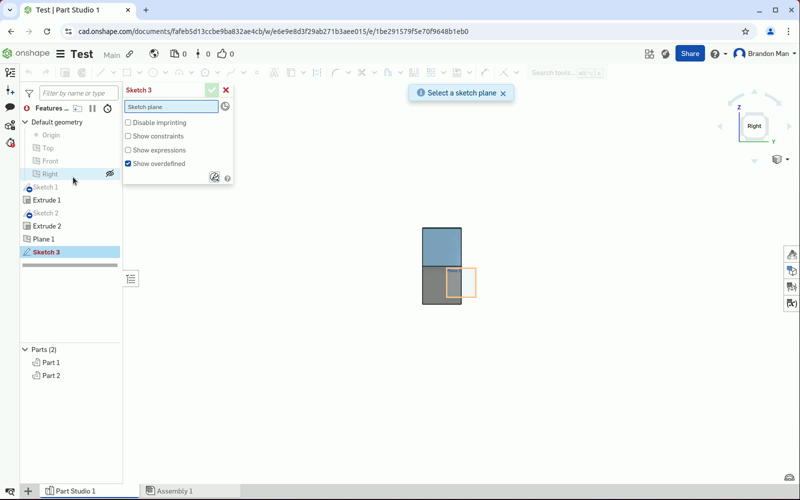
mouse_move(73, 241)
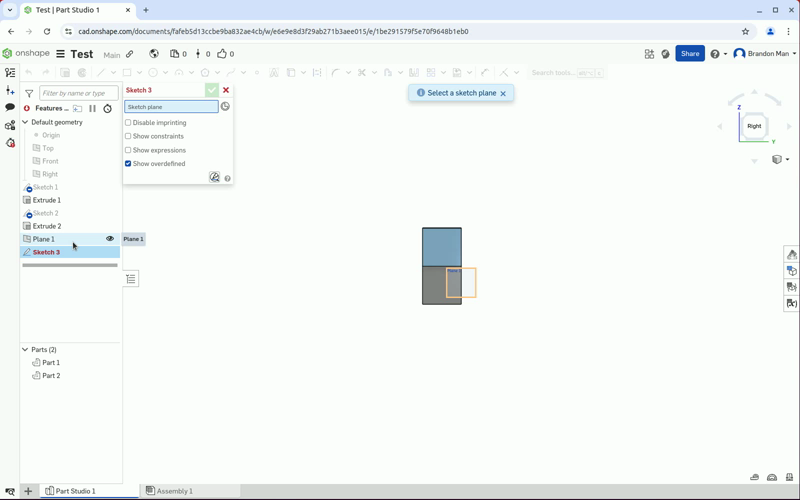
click(73, 241)
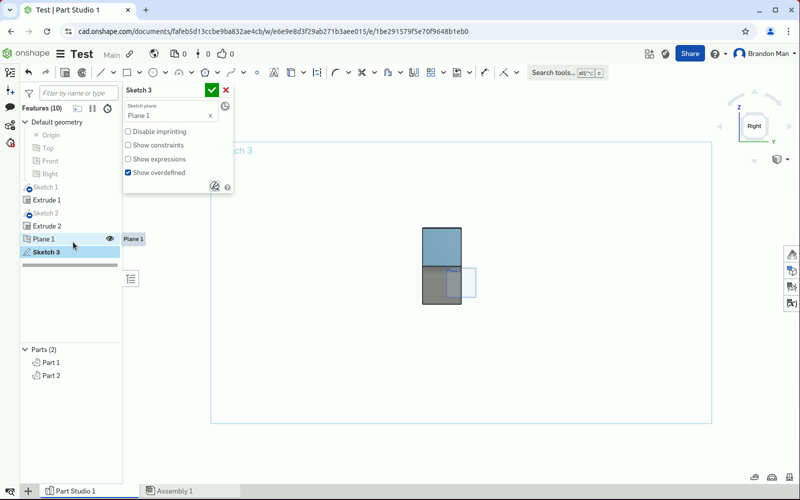
mouse_move(73, 352)
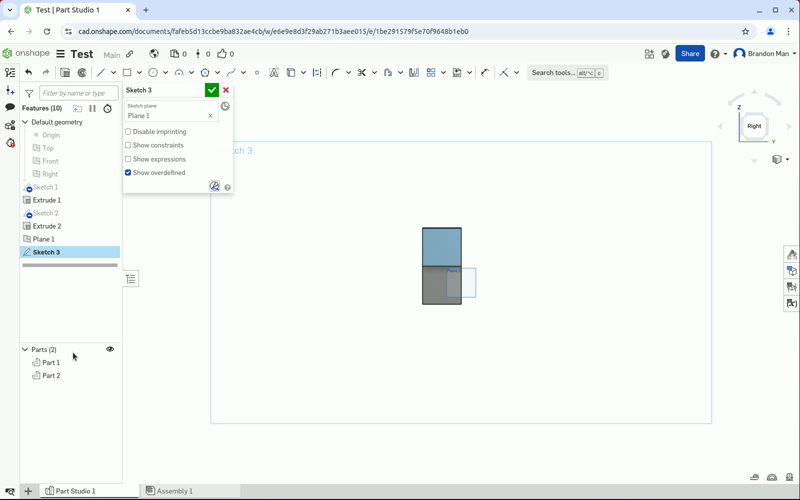
key(y)
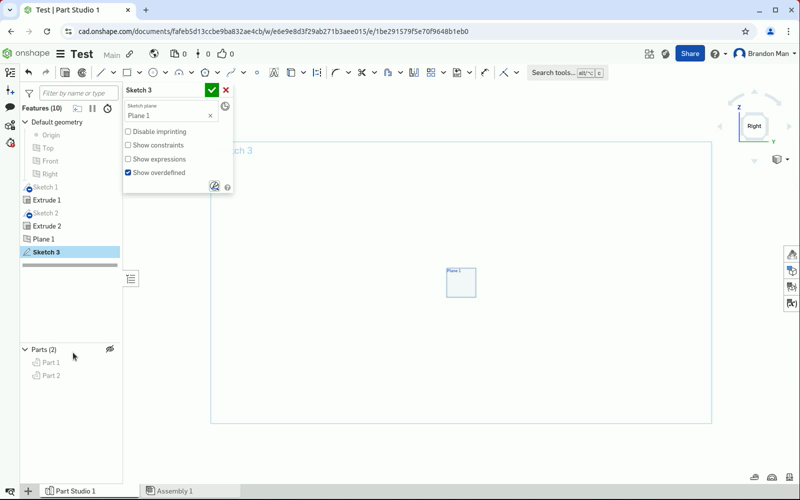
key(c)
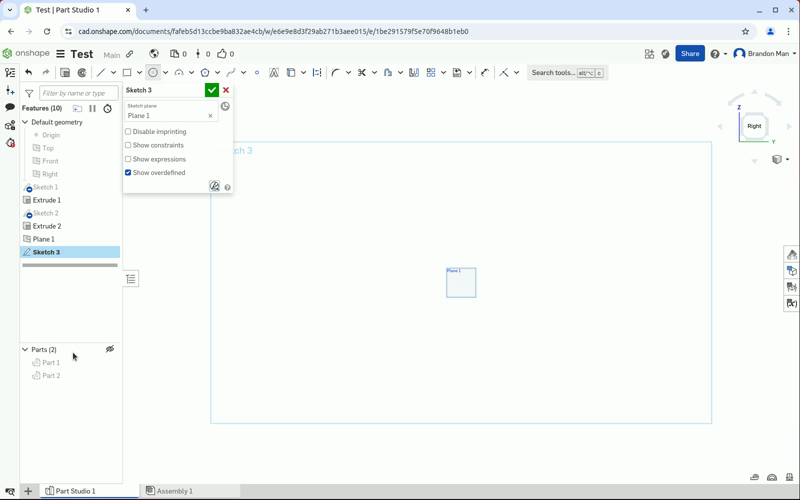
key_down(shift)
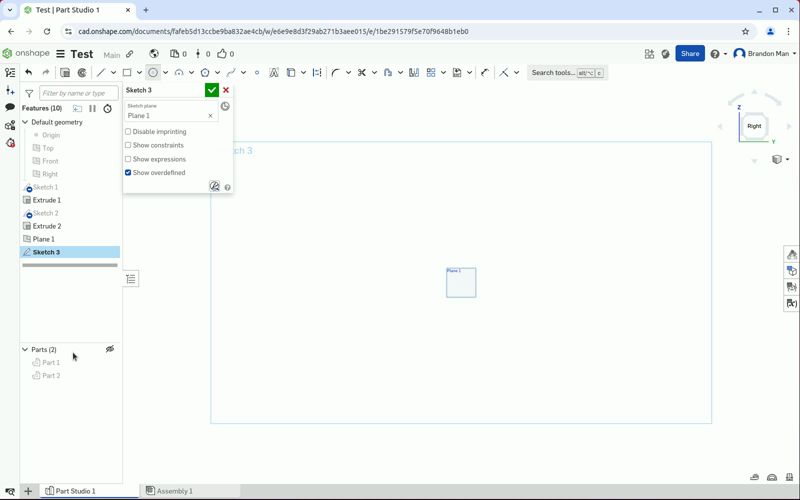
mouse_move(442, 284)
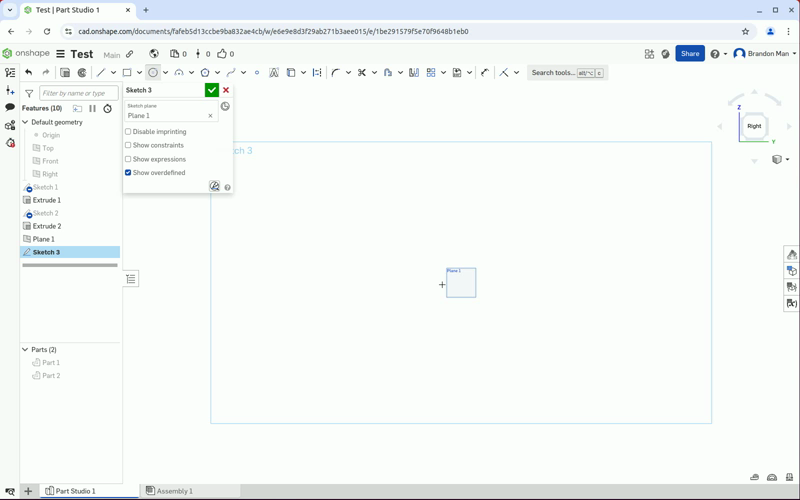
click(442, 284)
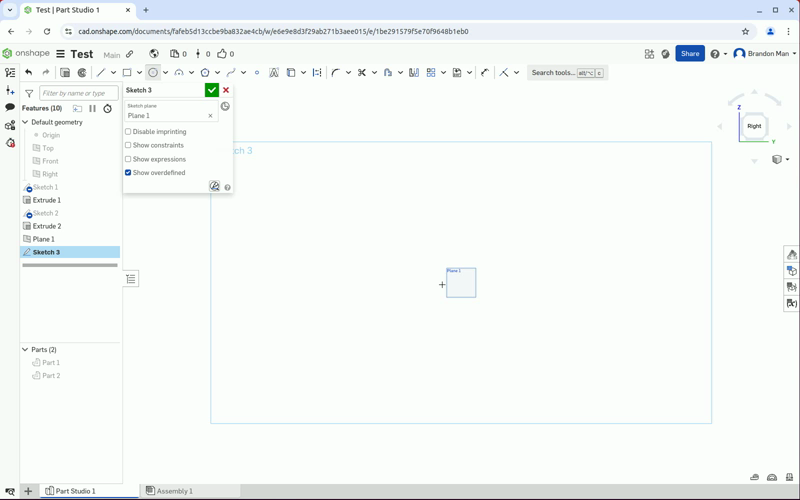
key_up(shift)
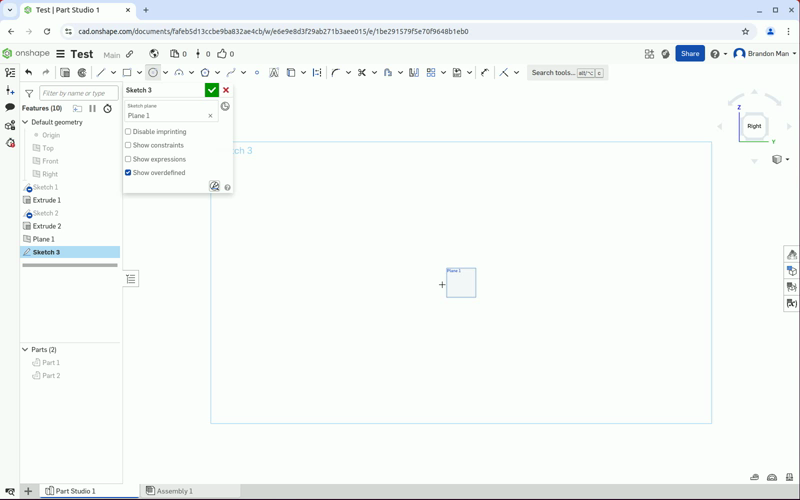
mouse_move(452, 284)
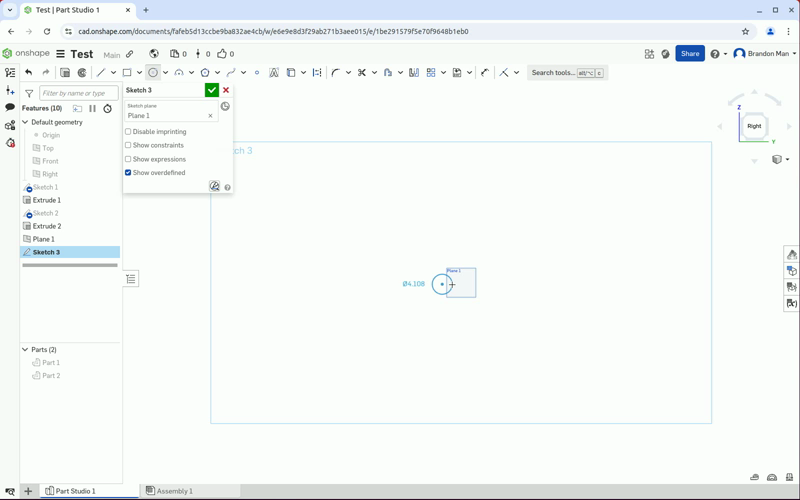
click(452, 284)
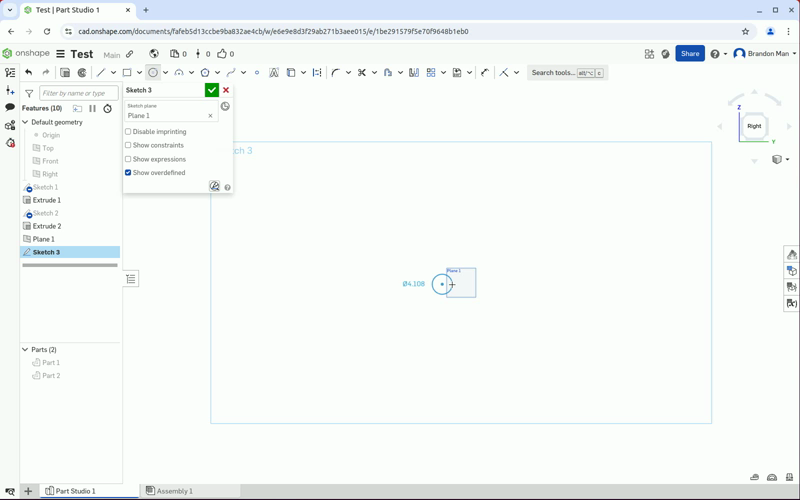
key(esc)
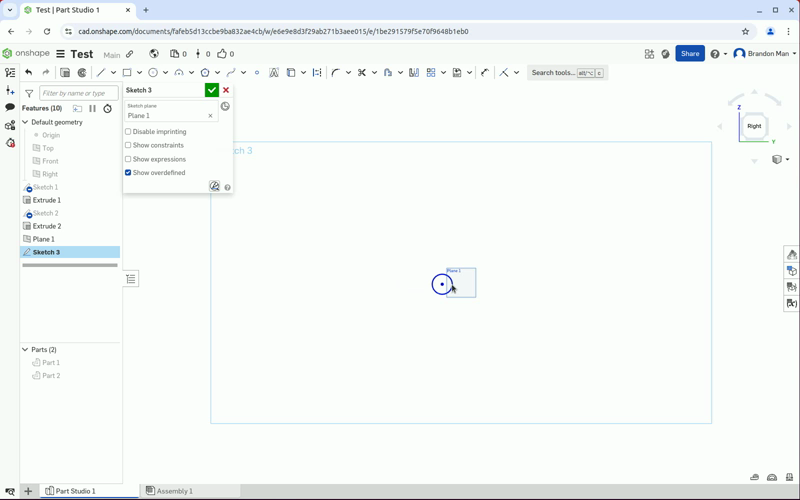
mouse_move(450, 280)
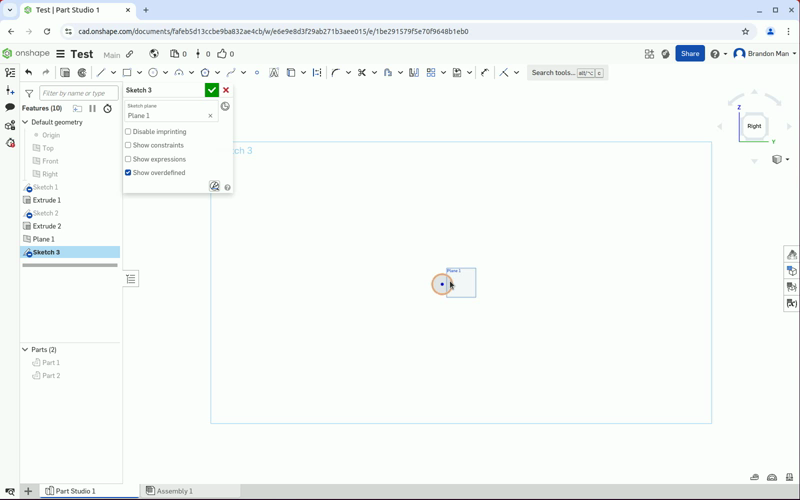
scroll(6)
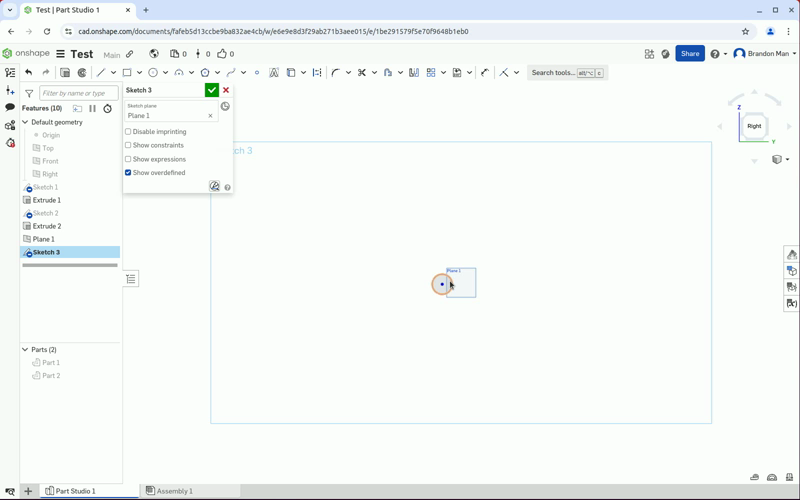
scroll(6)
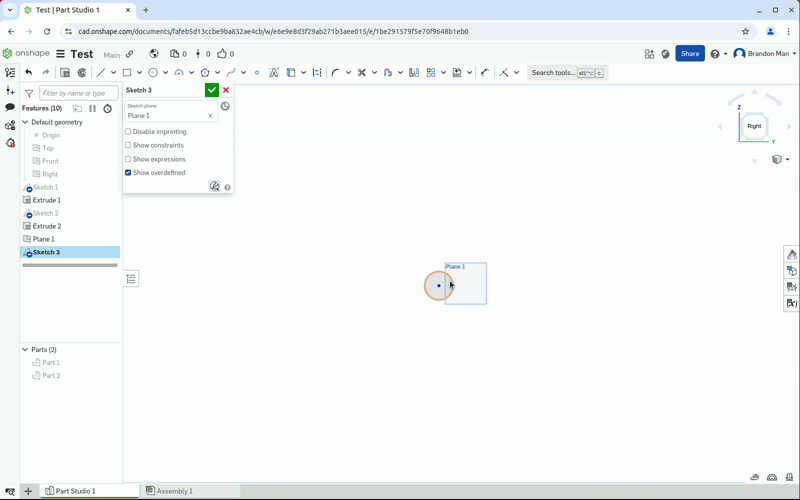
scroll(6)
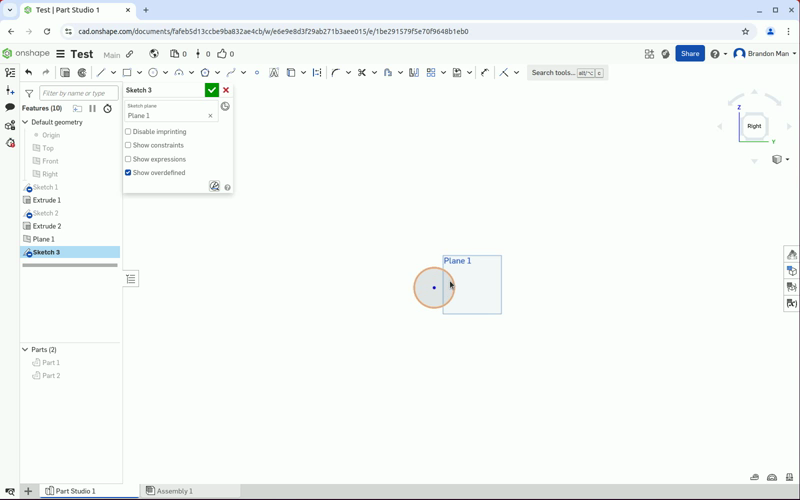
scroll(6)
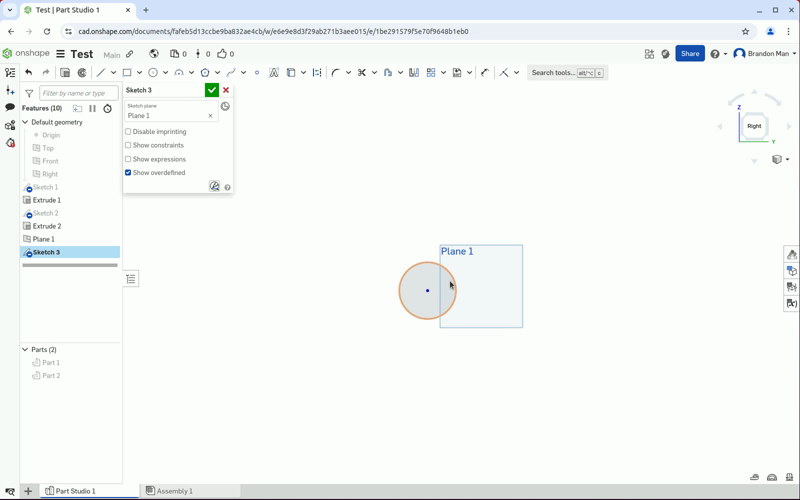
scroll(6)
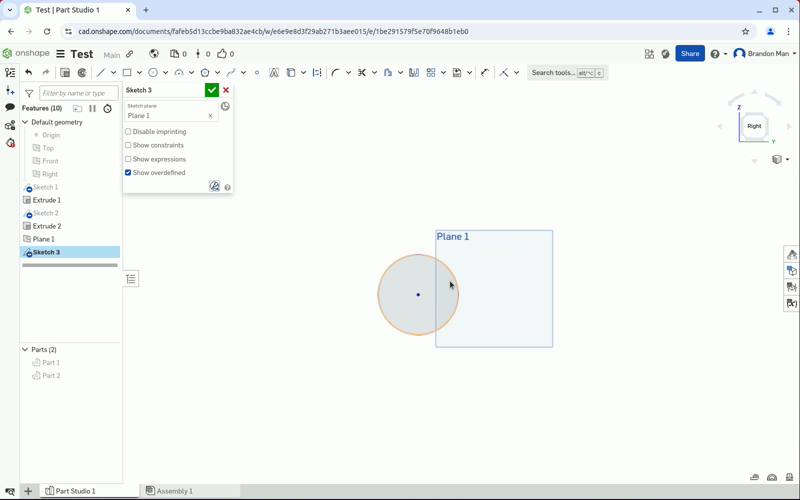
scroll(6)
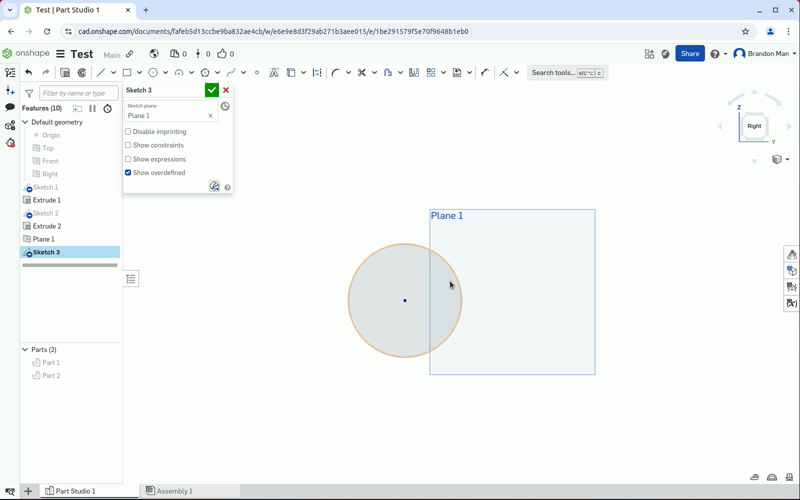
scroll(6)
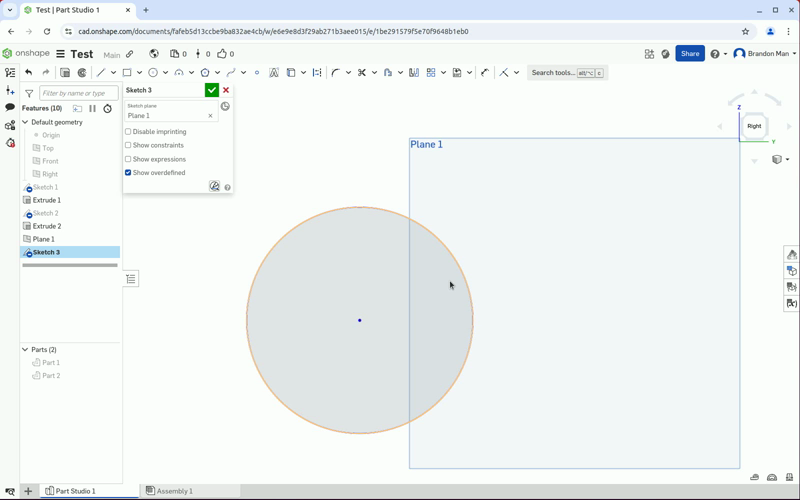
click(450, 280)
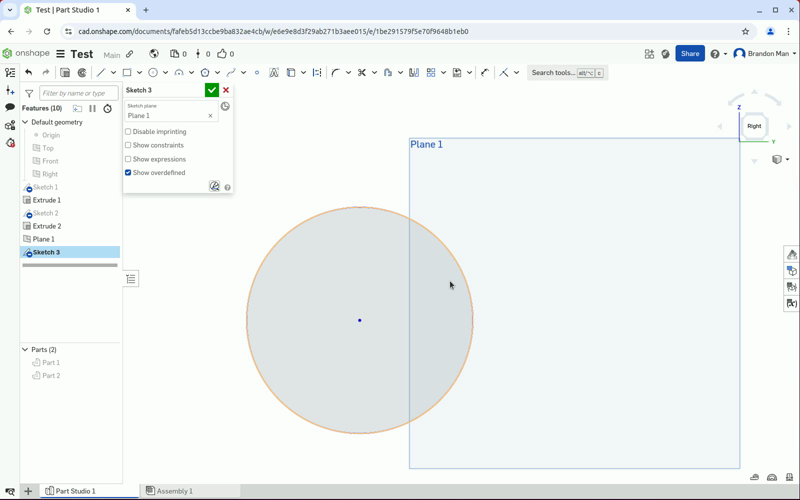
scroll(-6)
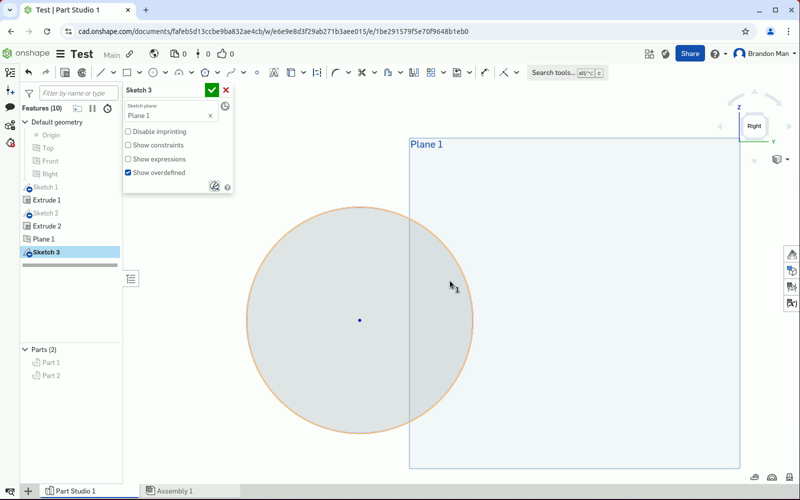
scroll(-6)
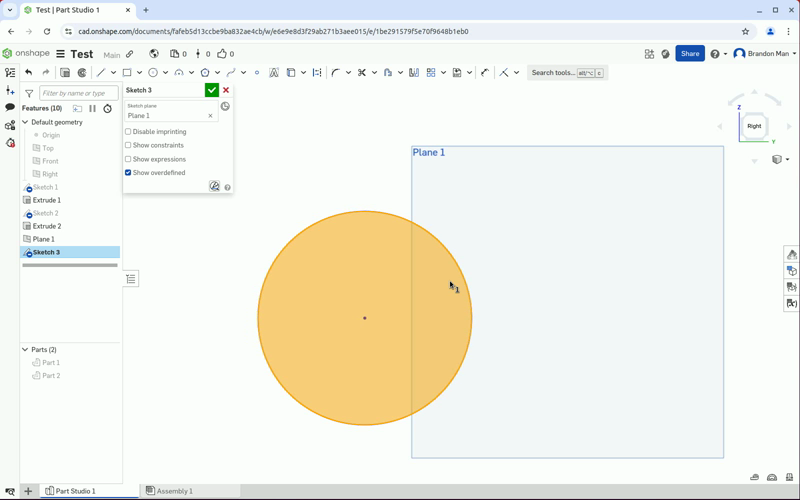
scroll(-6)
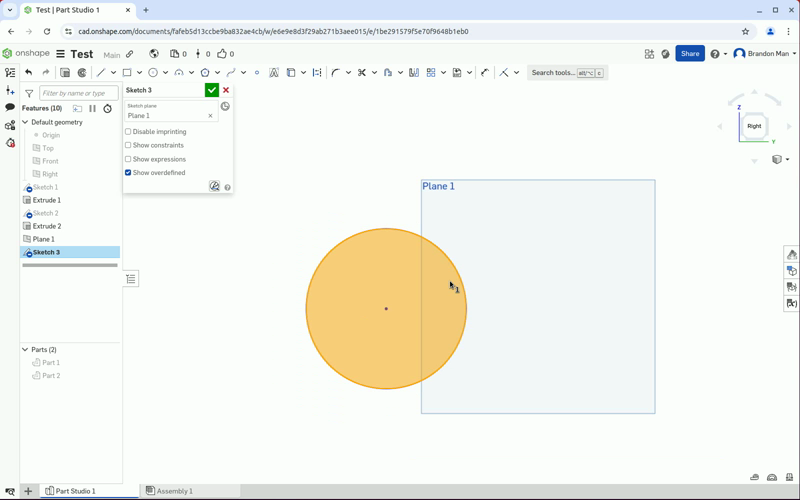
scroll(-6)
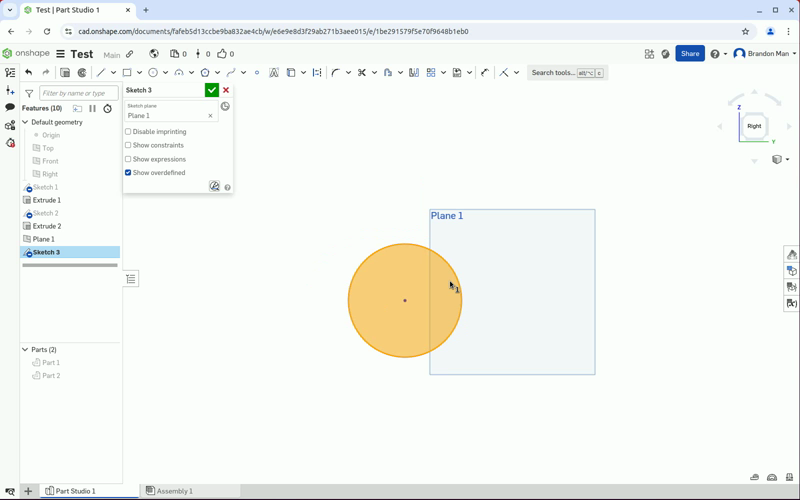
scroll(-6)
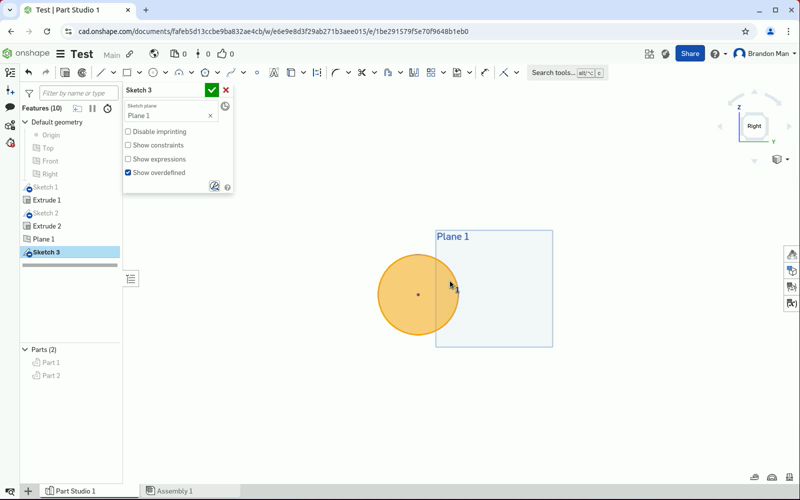
scroll(-6)
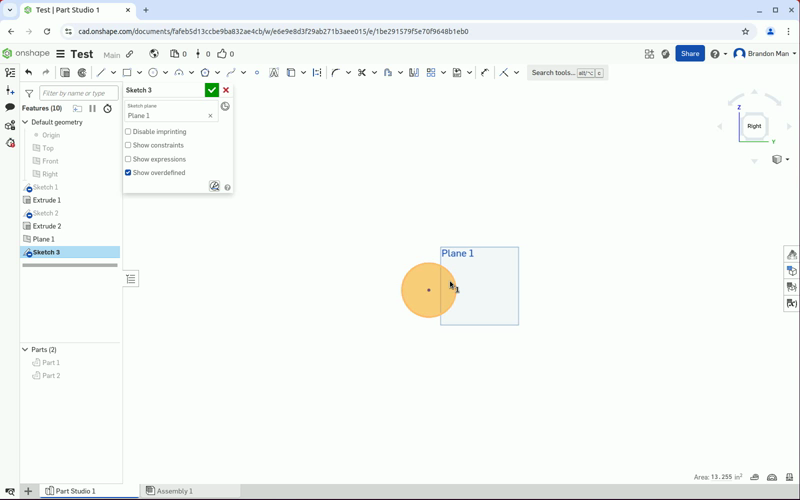
scroll(-6)
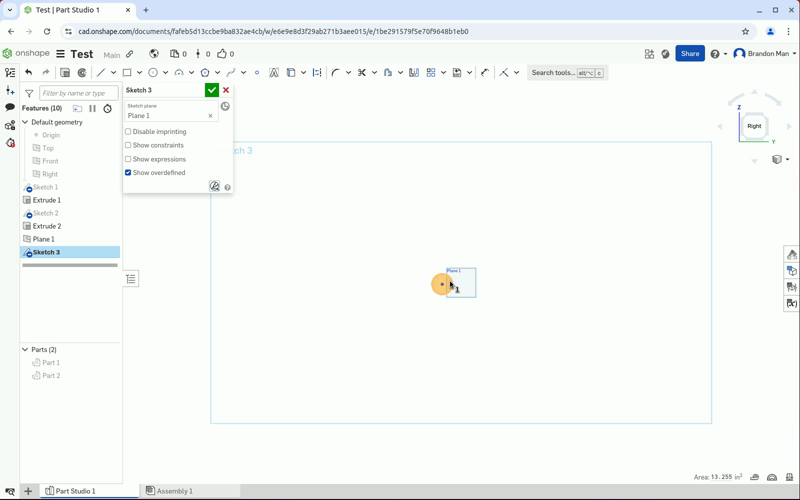
mouse_move(73, 352)
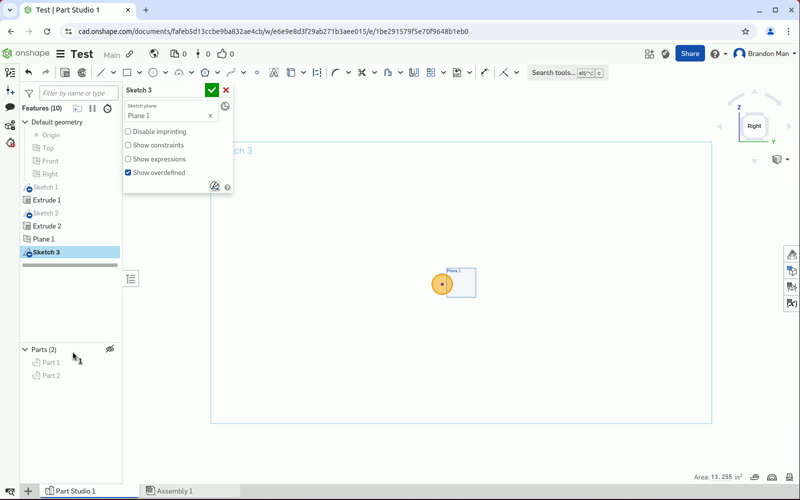
key(shift+y)
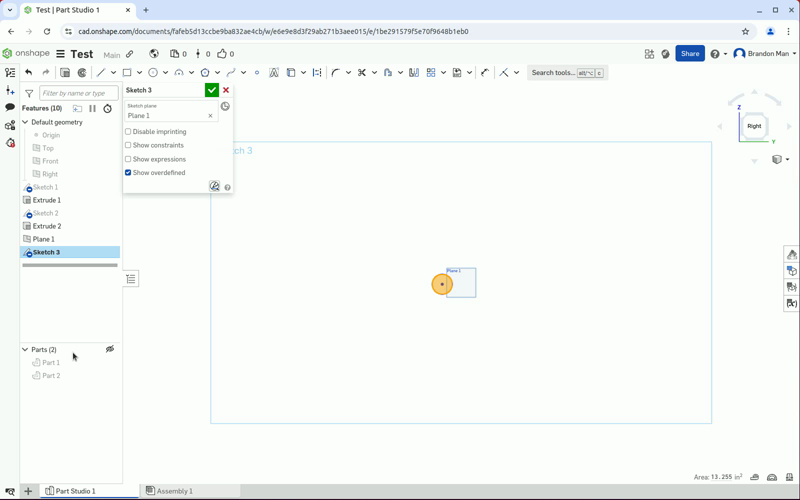
key(shift+e)
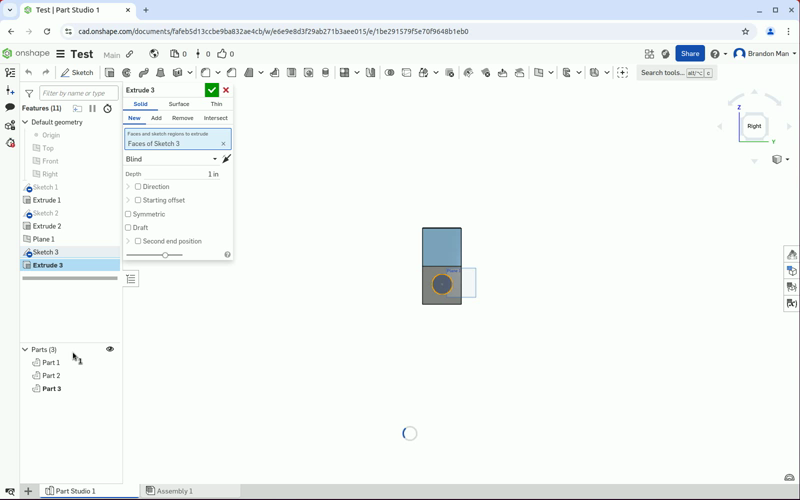
mouse_move(143, 106)
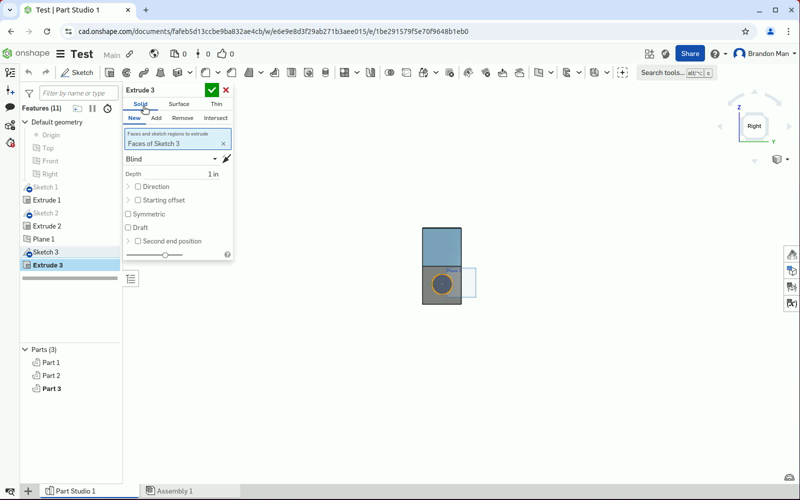
click(143, 106)
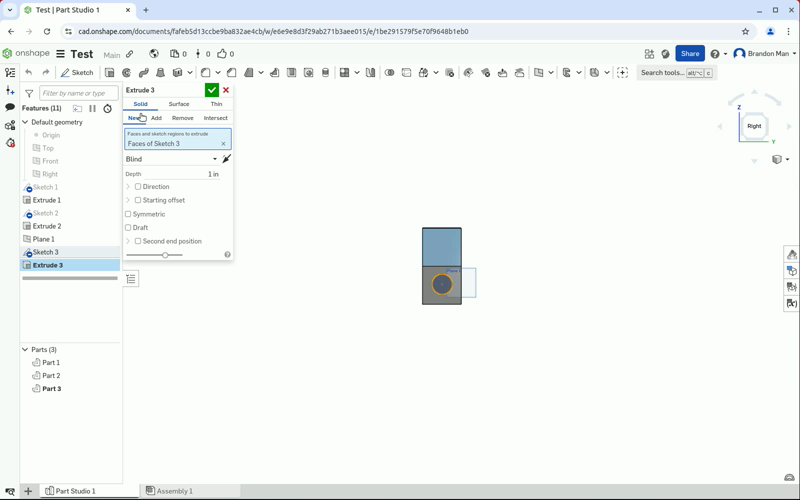
mouse_move(137, 120)
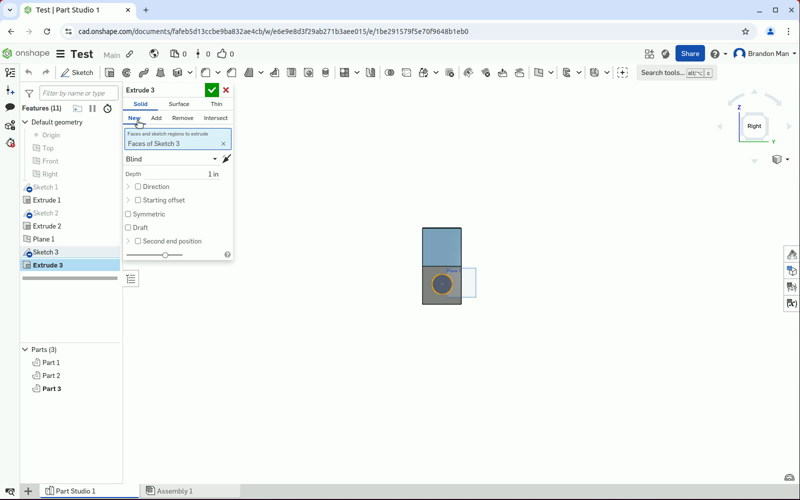
click(137, 120)
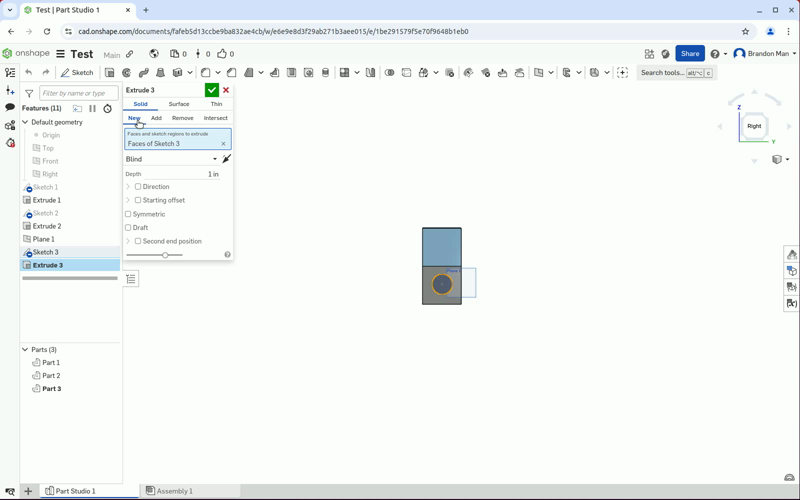
key(tab, 4)
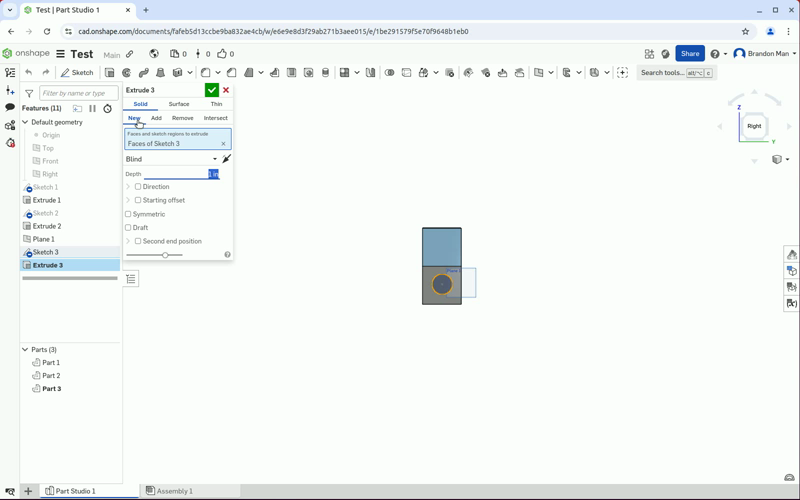
text(2.407)
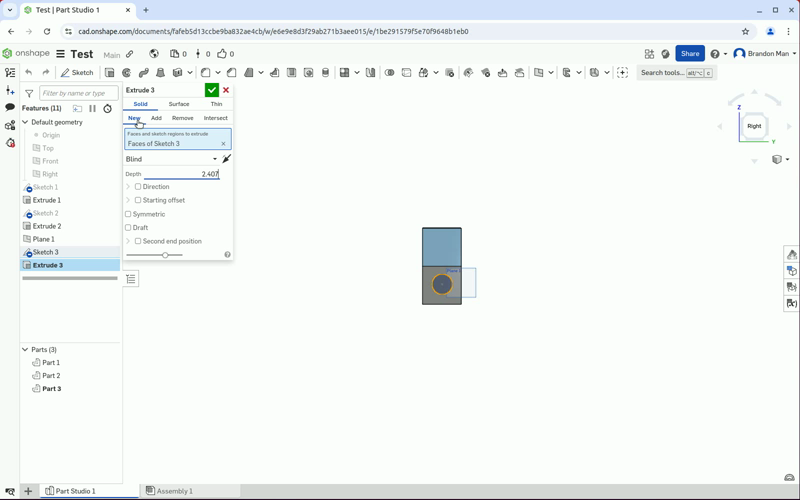
key(enter)
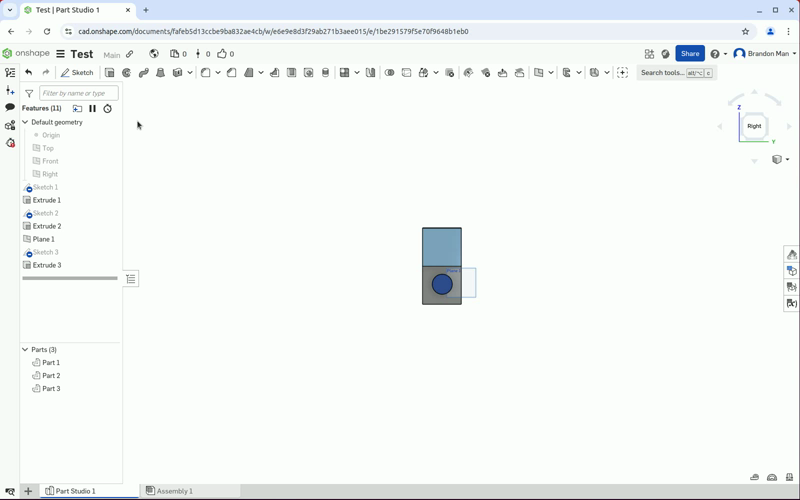
key(shift+h)
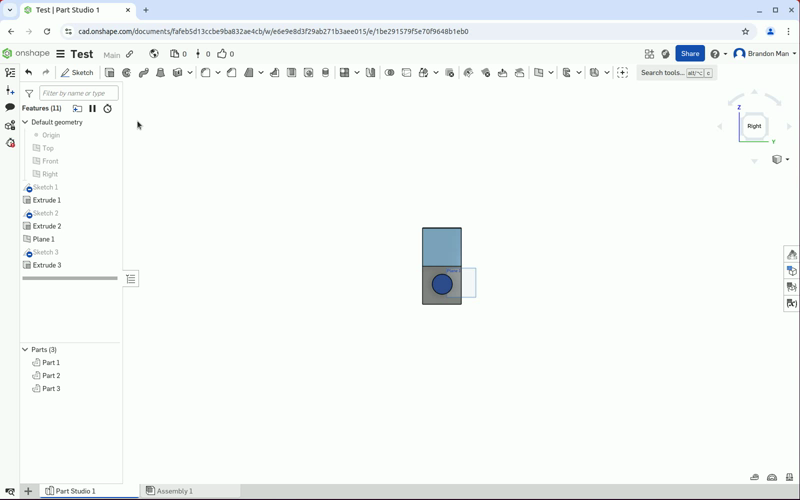
key(shift+h)
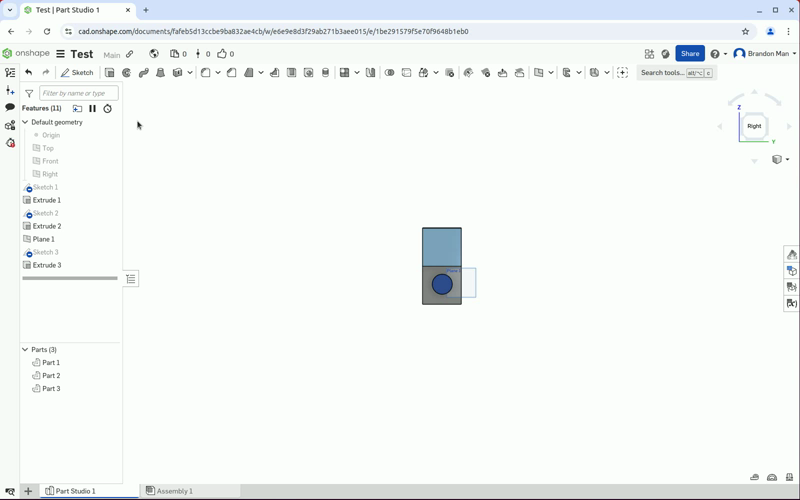
mouse_move(73, 189)
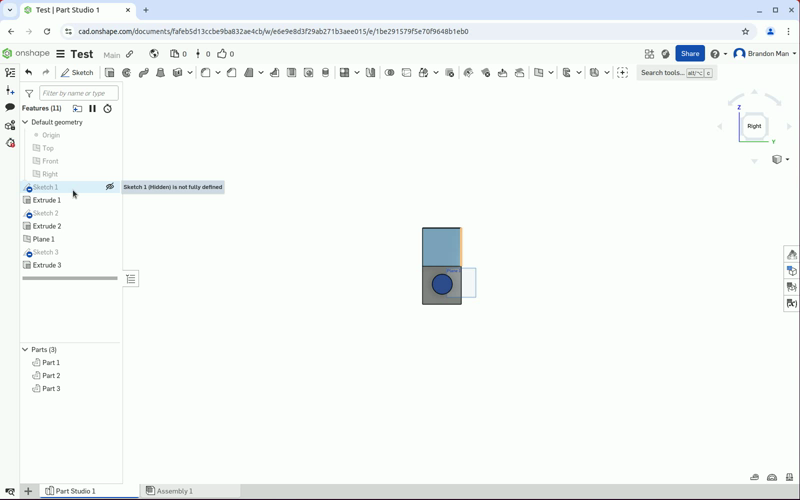
click(73, 189)
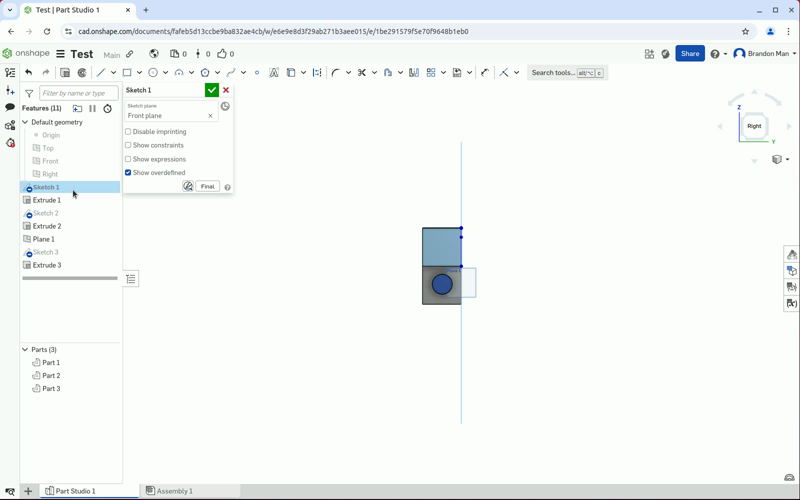
mouse_move(229, 92)
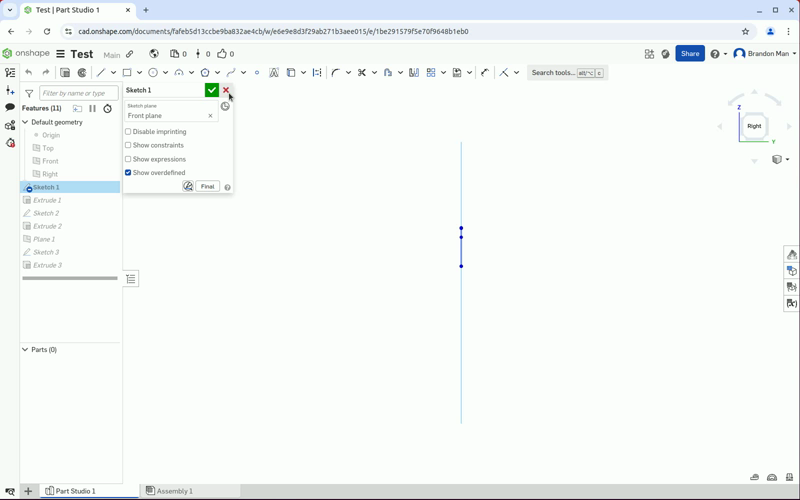
click(229, 92)
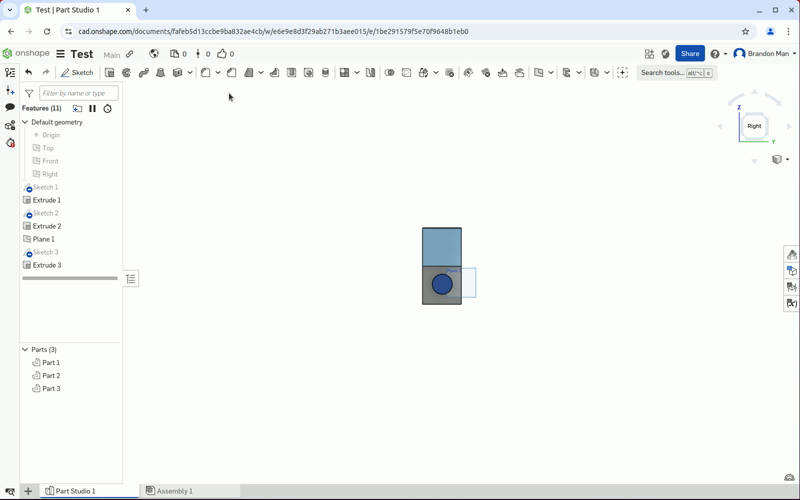
mouse_move(541, 75)
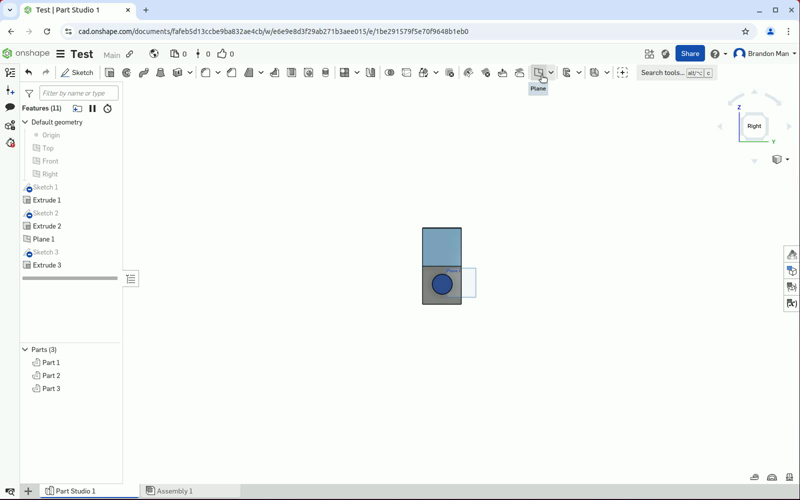
click(541, 75)
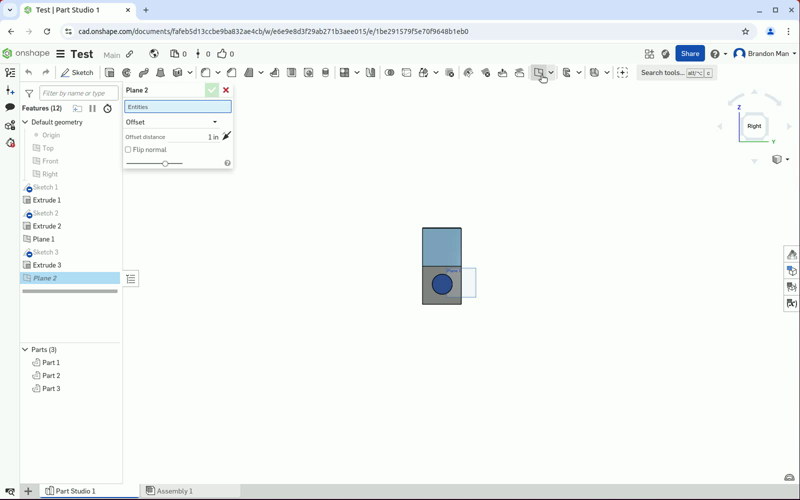
mouse_move(73, 176)
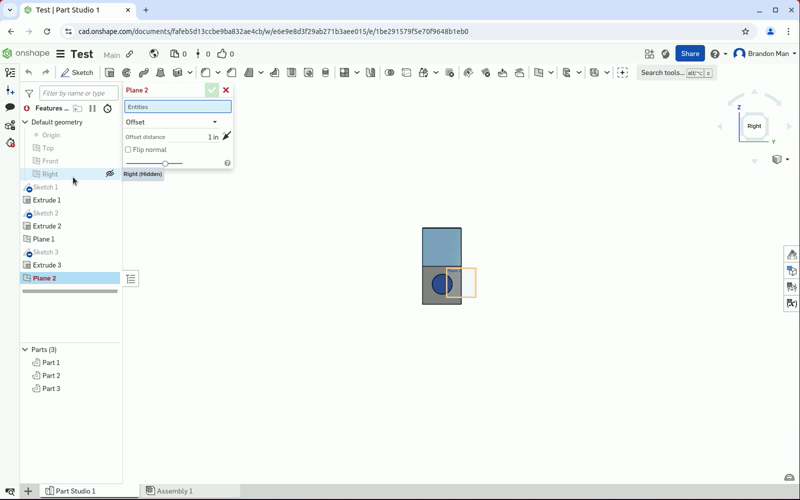
click(73, 176)
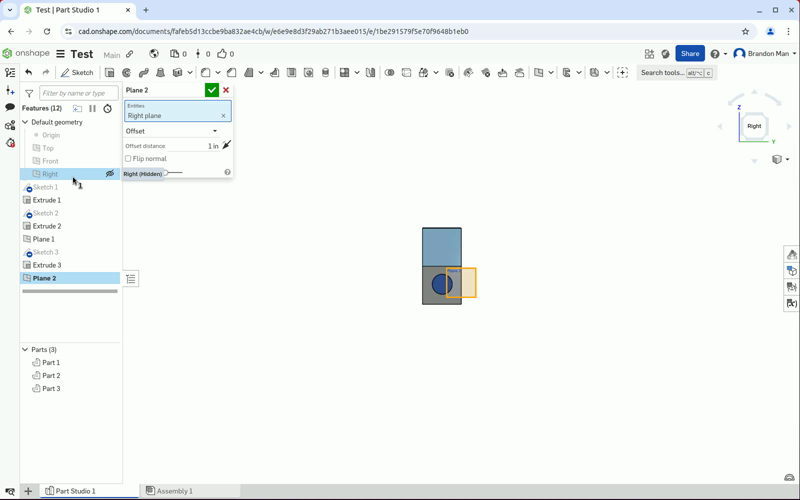
key(tab, 2)
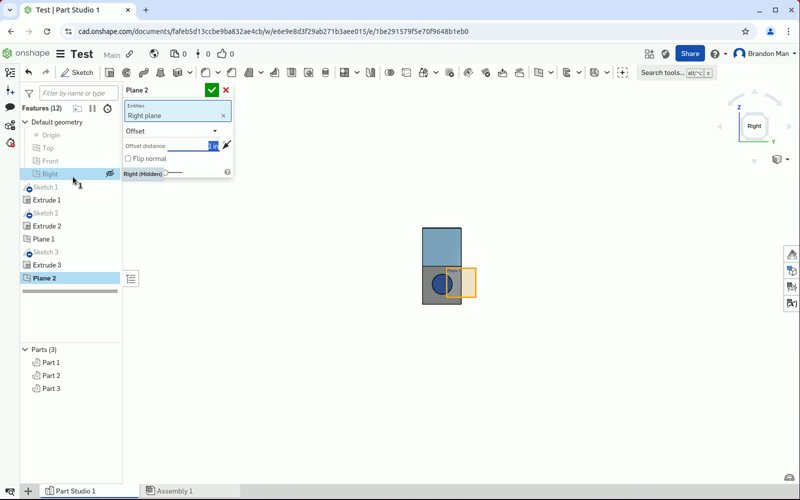
text(20.705)
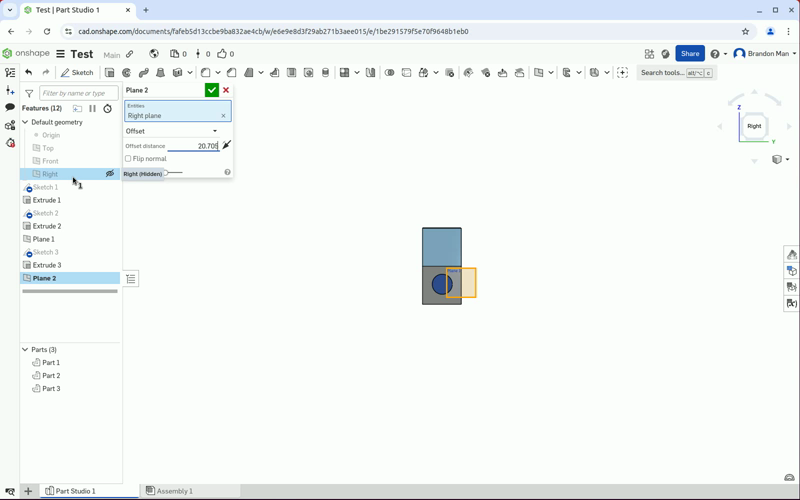
key(enter, 2)
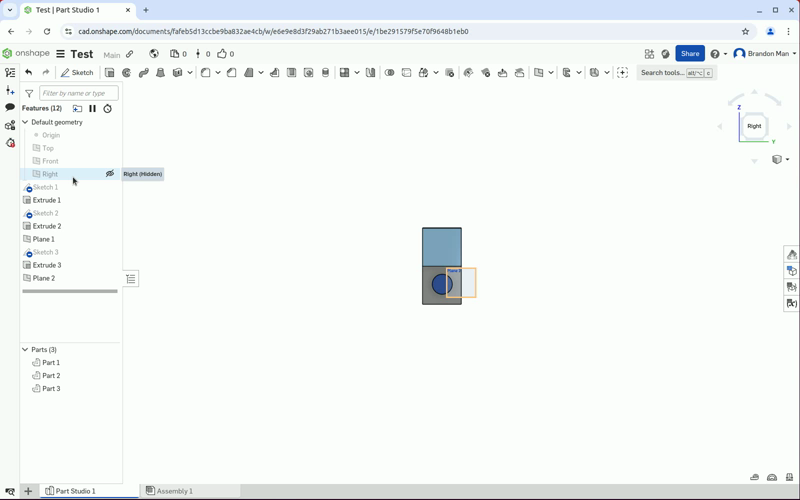
key(shift+s)
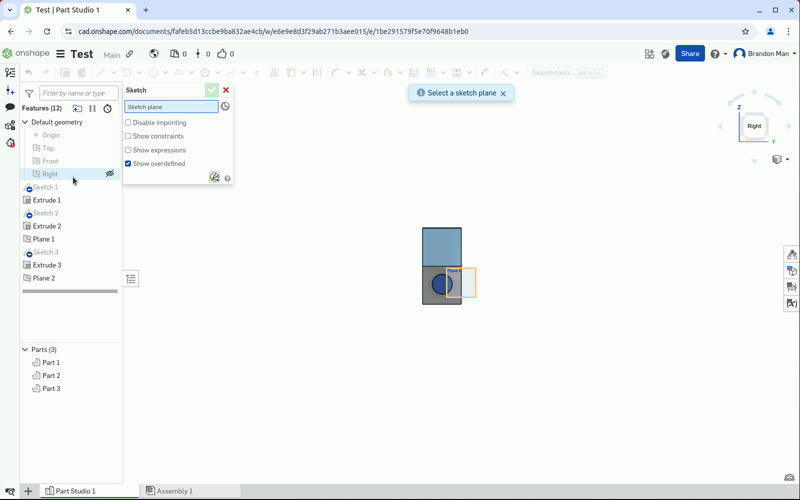
mouse_move(73, 280)
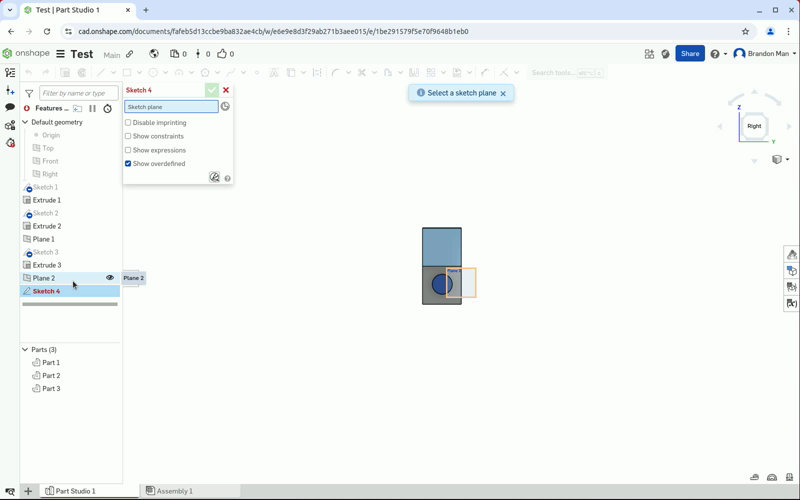
click(73, 280)
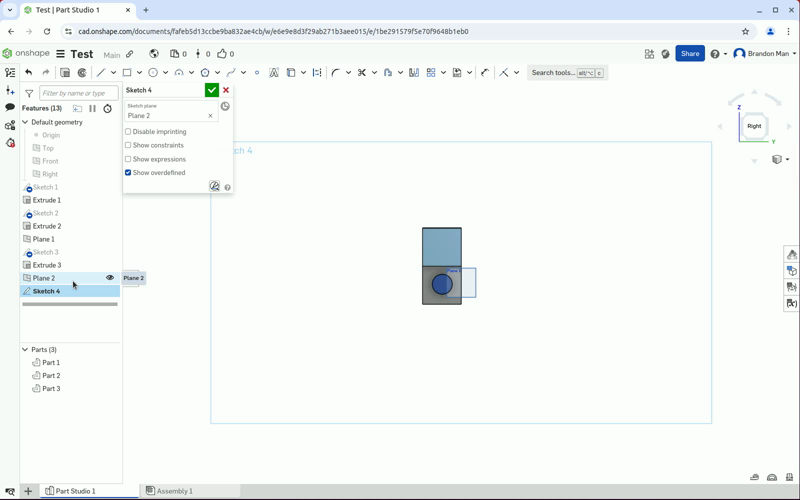
mouse_move(73, 352)
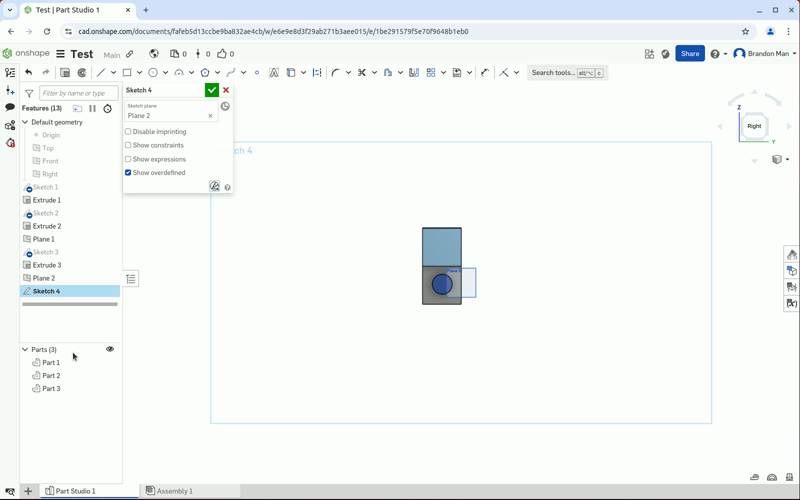
key(y)
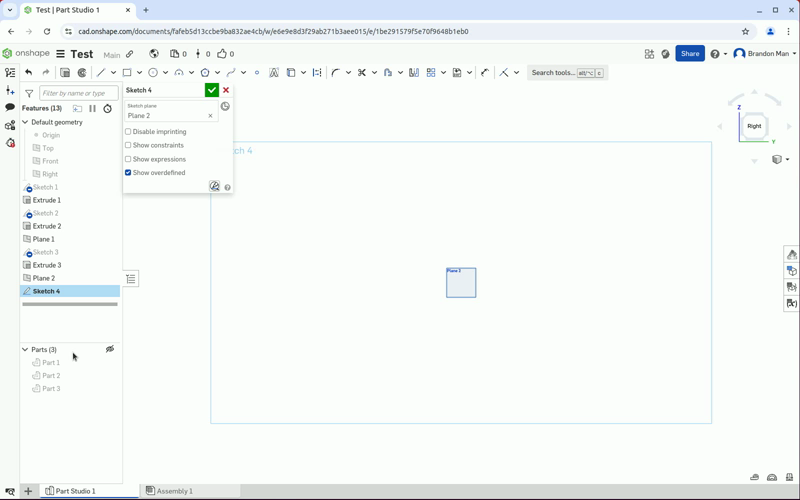
key(c)
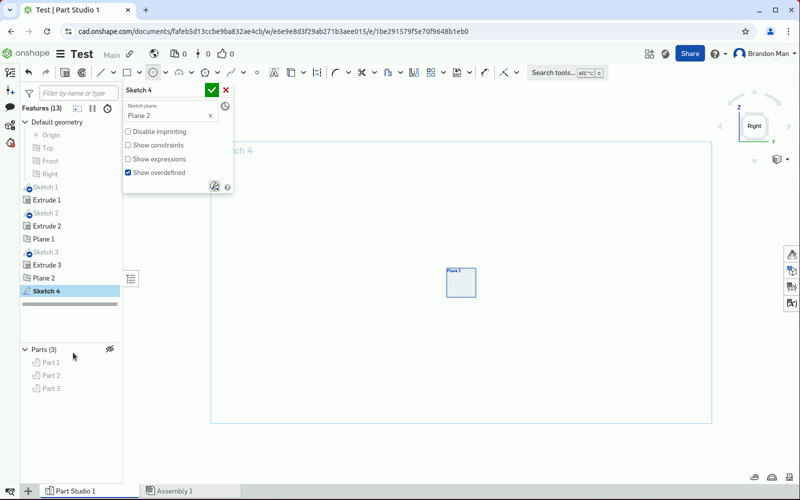
key_down(shift)
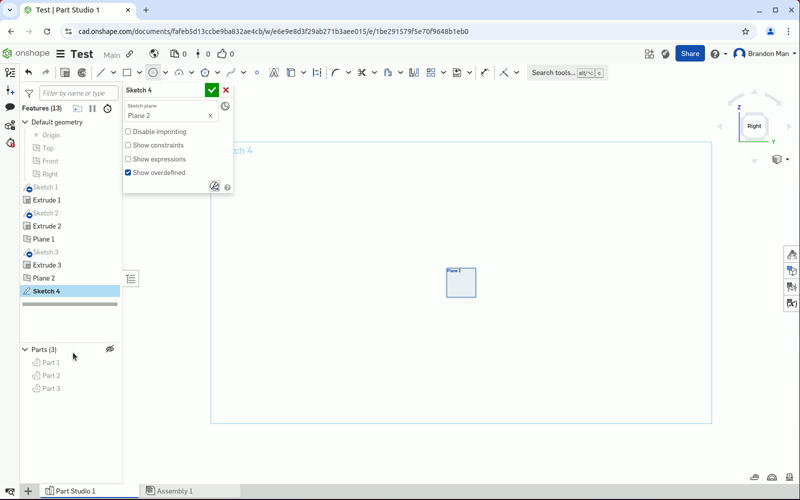
mouse_move(442, 246)
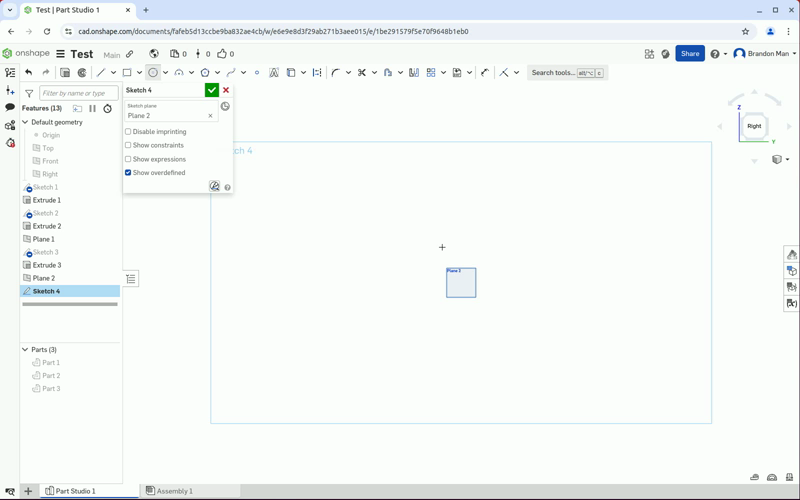
click(442, 246)
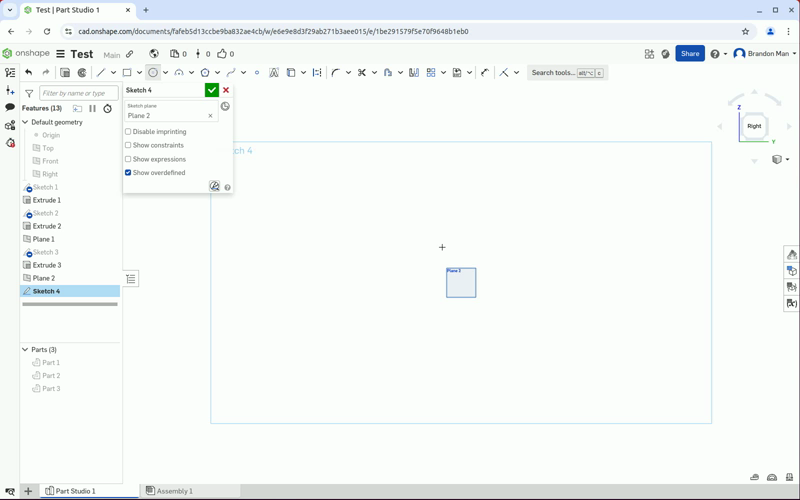
key_up(shift)
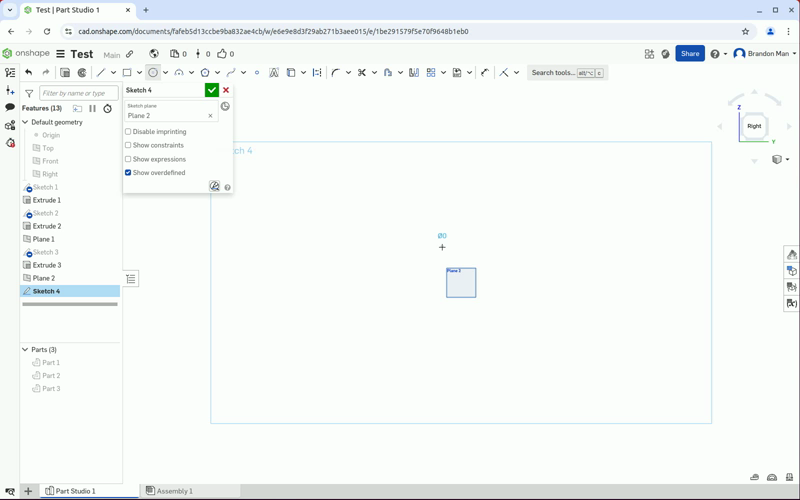
mouse_move(452, 246)
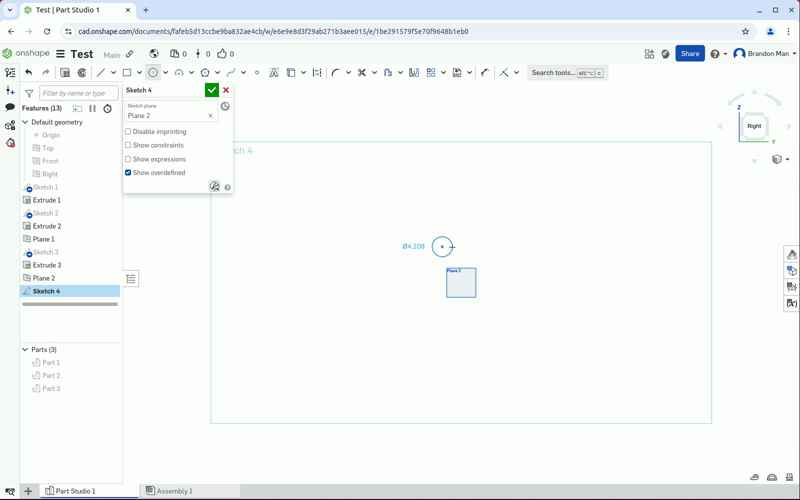
click(452, 246)
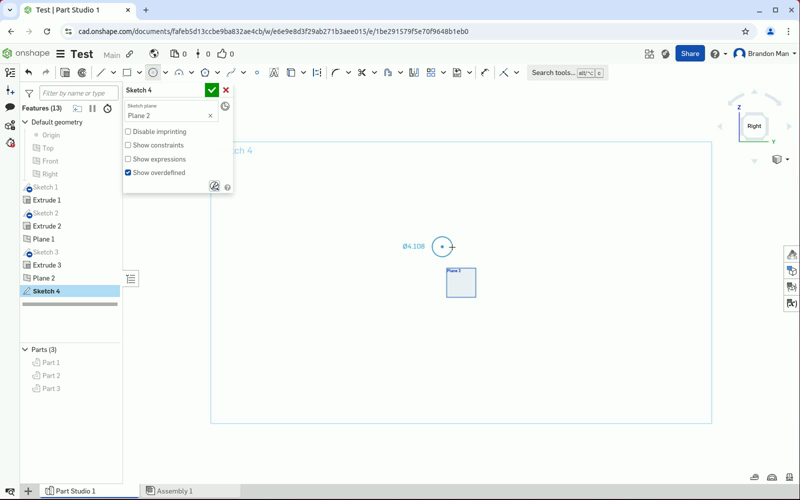
key(esc)
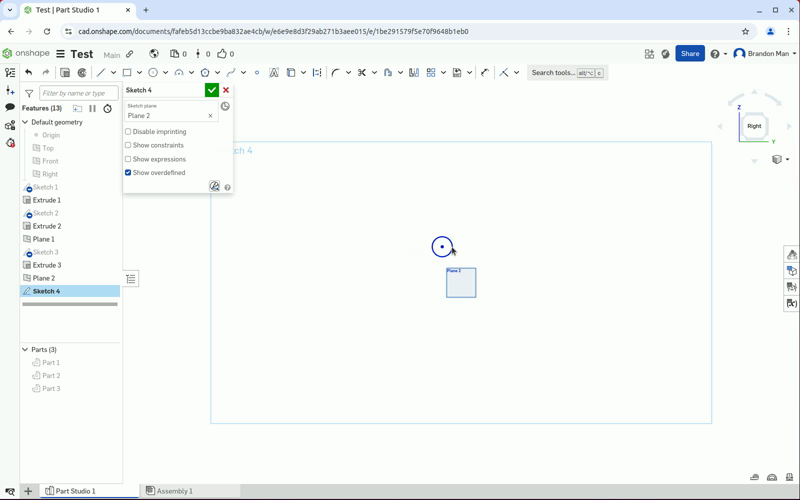
mouse_move(440, 246)
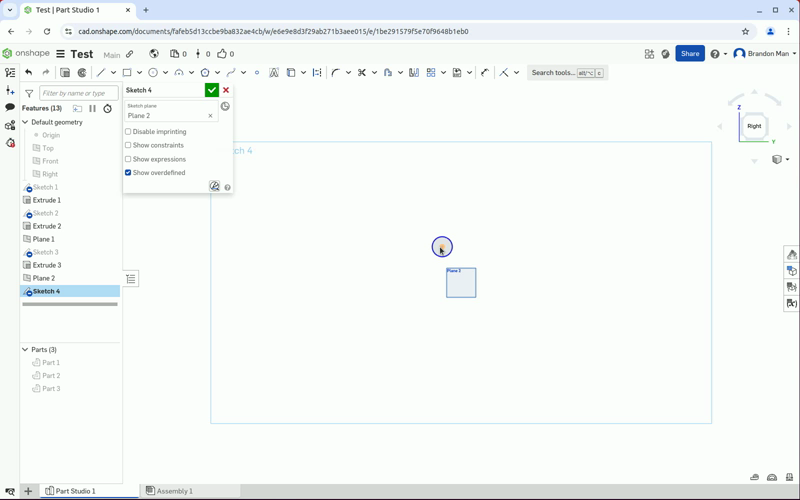
scroll(6)
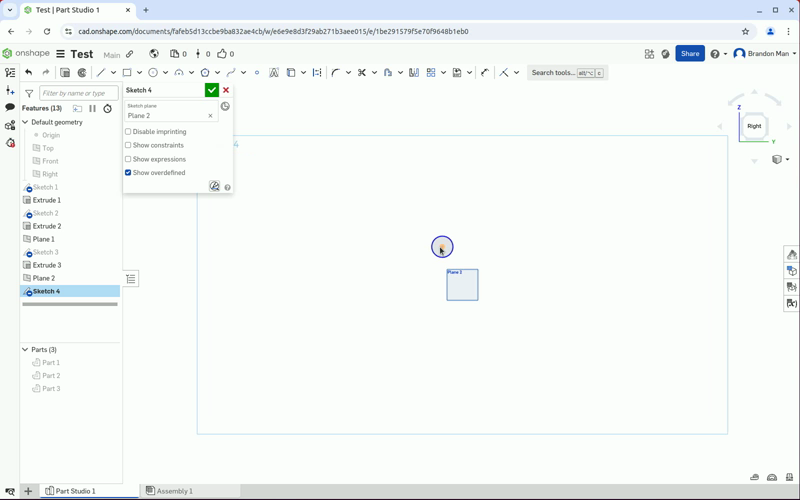
scroll(6)
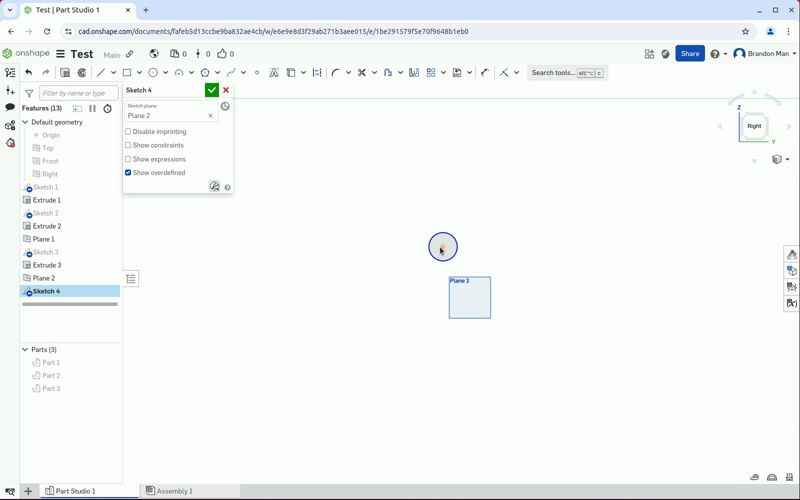
scroll(6)
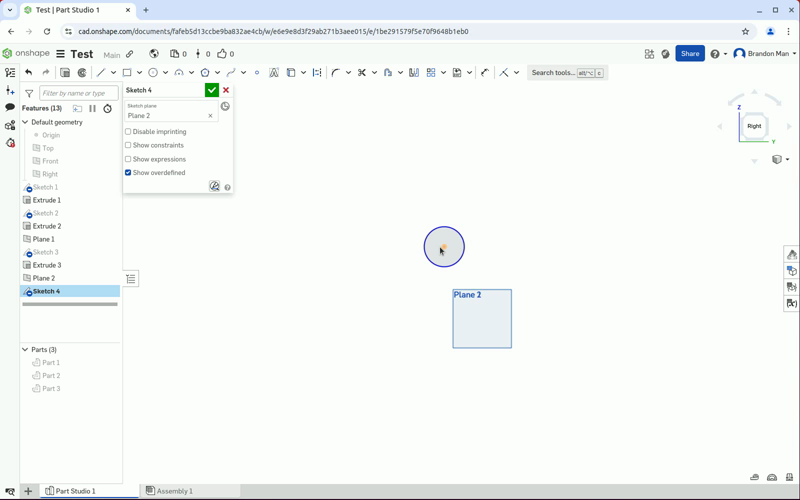
scroll(6)
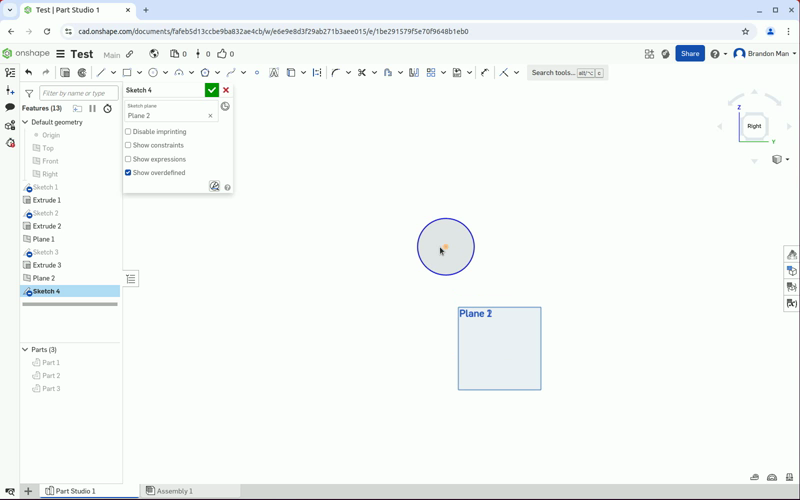
scroll(6)
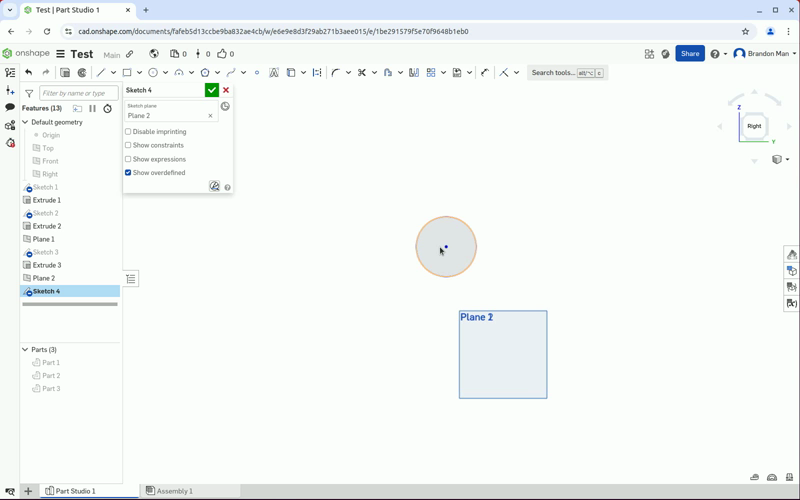
scroll(6)
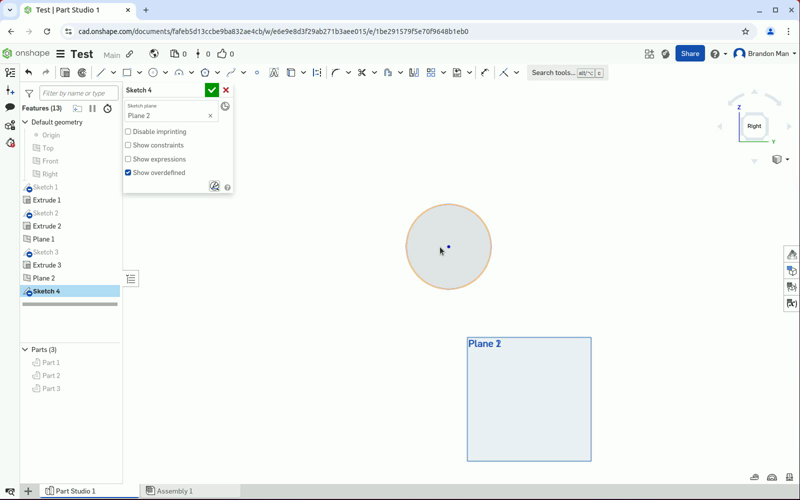
scroll(6)
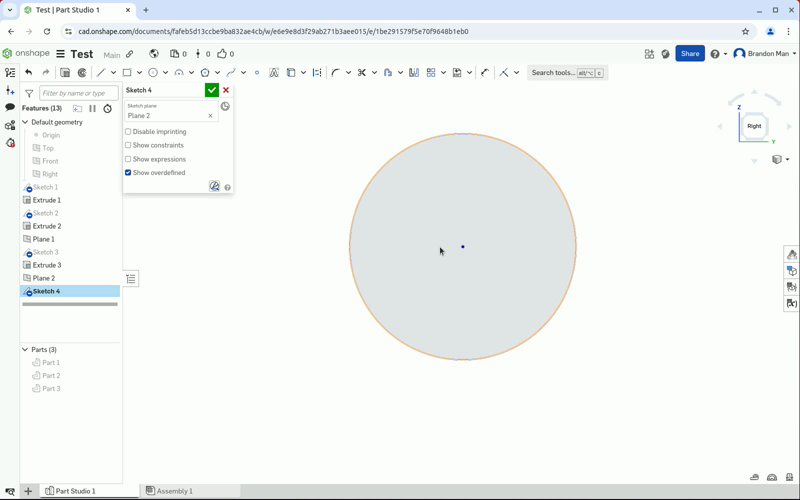
click(440, 246)
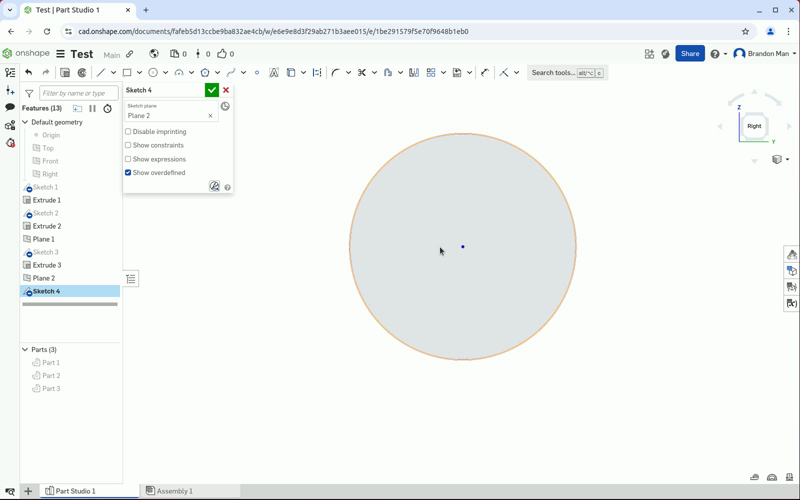
scroll(-6)
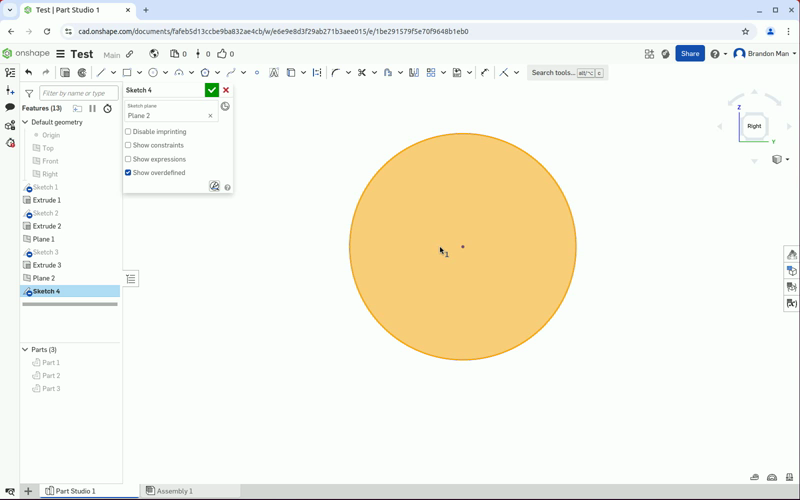
scroll(-6)
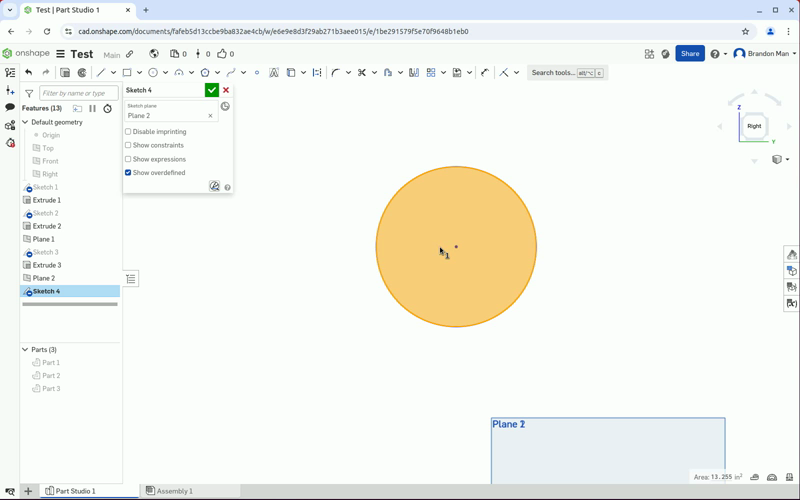
scroll(-6)
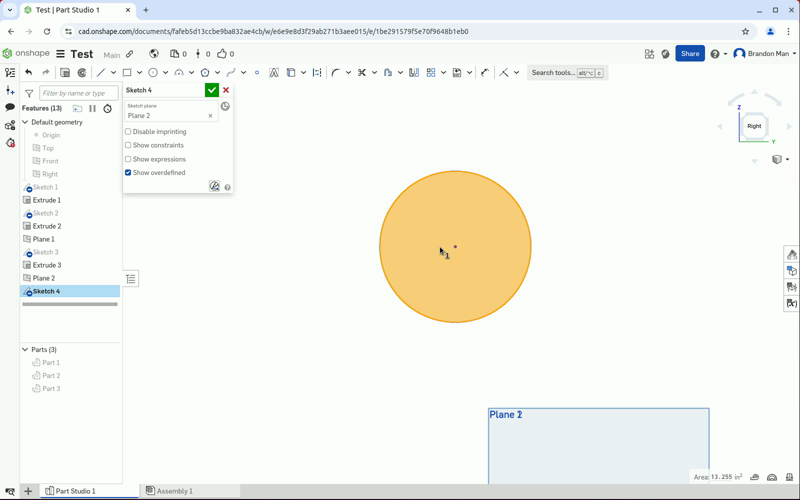
scroll(-6)
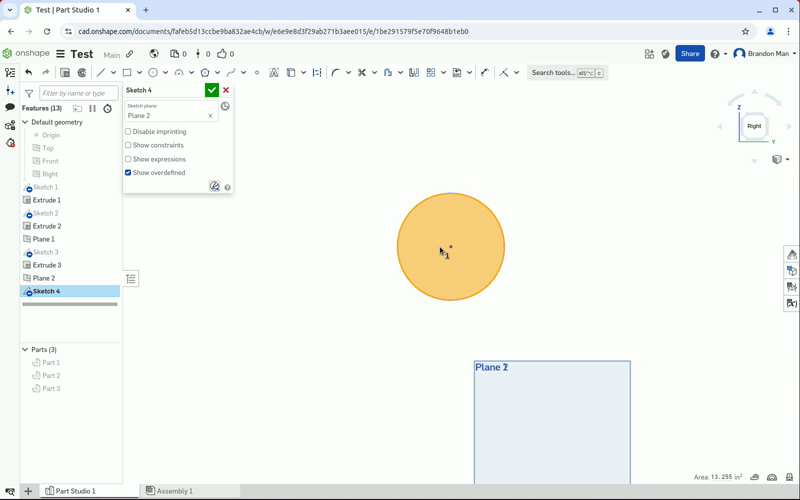
scroll(-6)
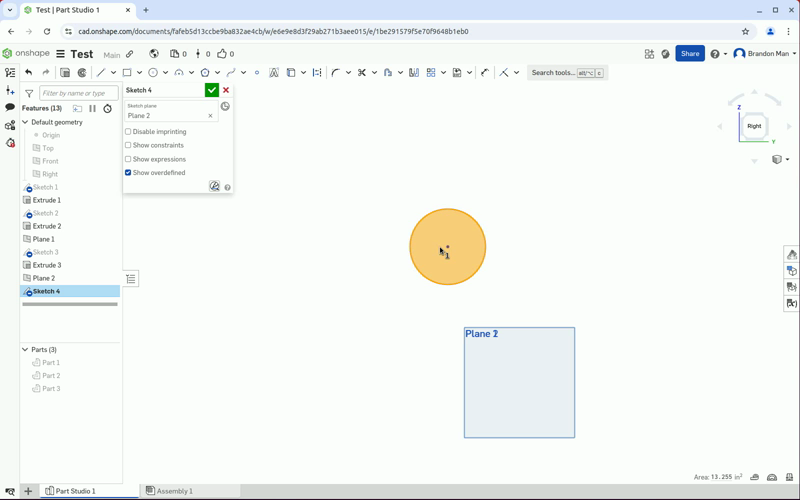
scroll(-6)
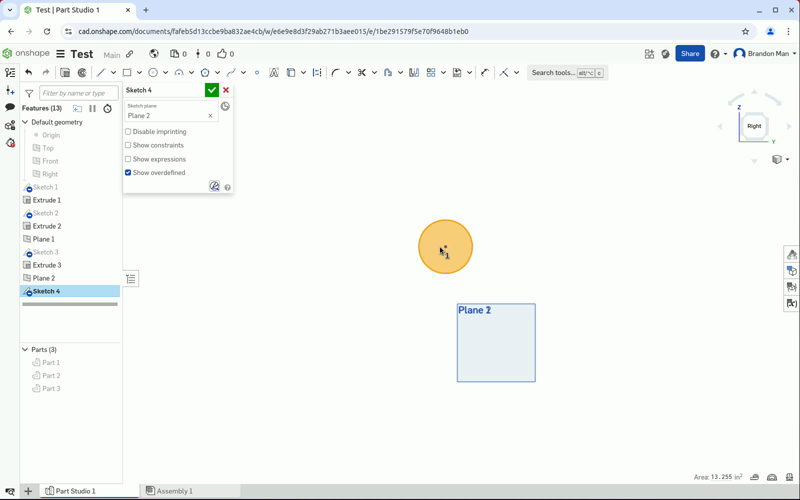
scroll(-6)
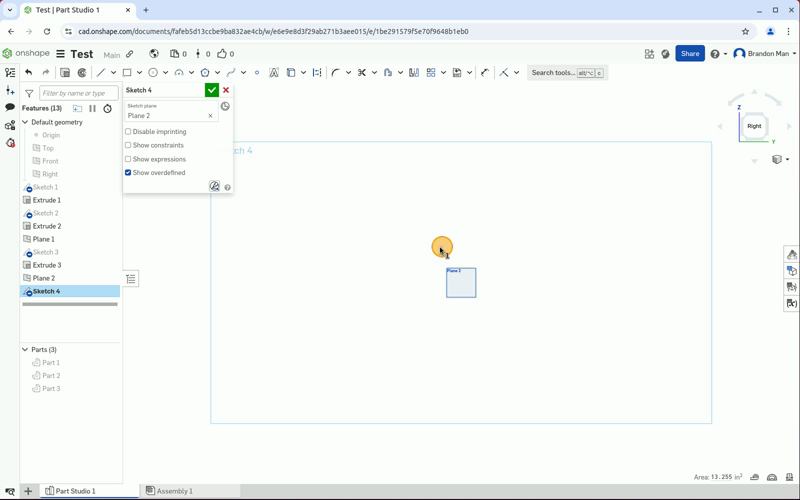
mouse_move(73, 352)
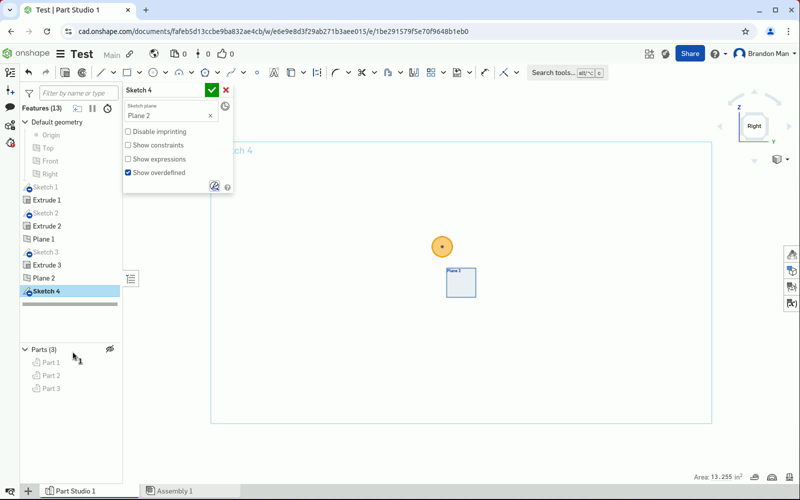
key(shift+y)
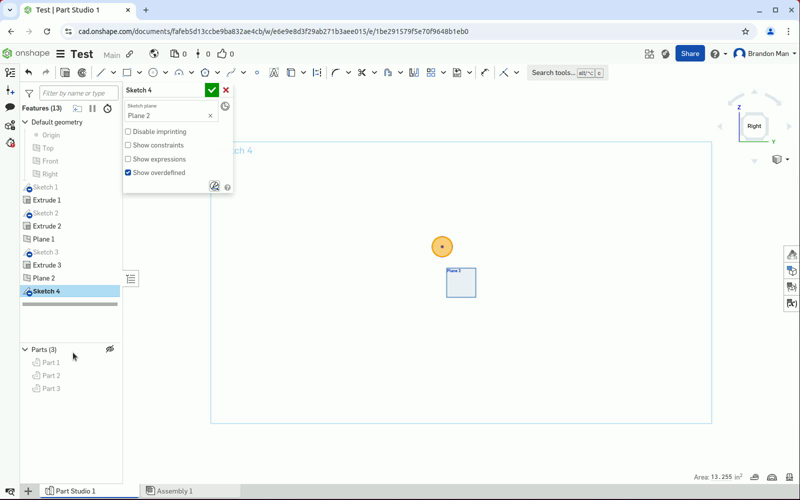
key(shift+e)
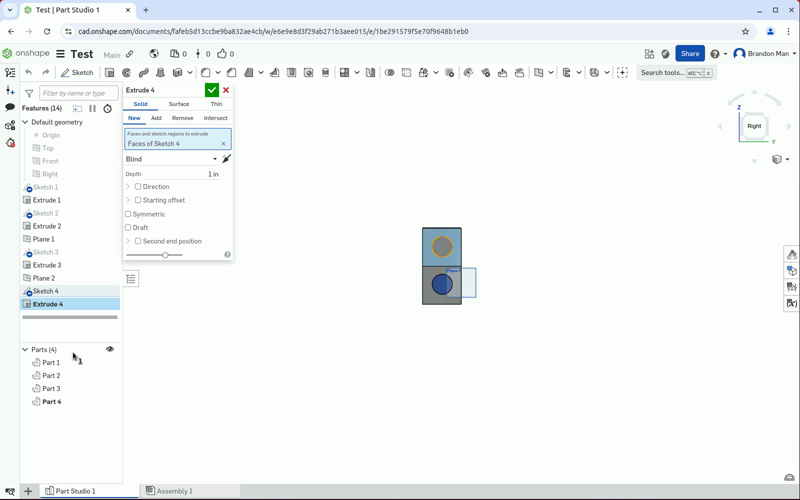
mouse_move(143, 106)
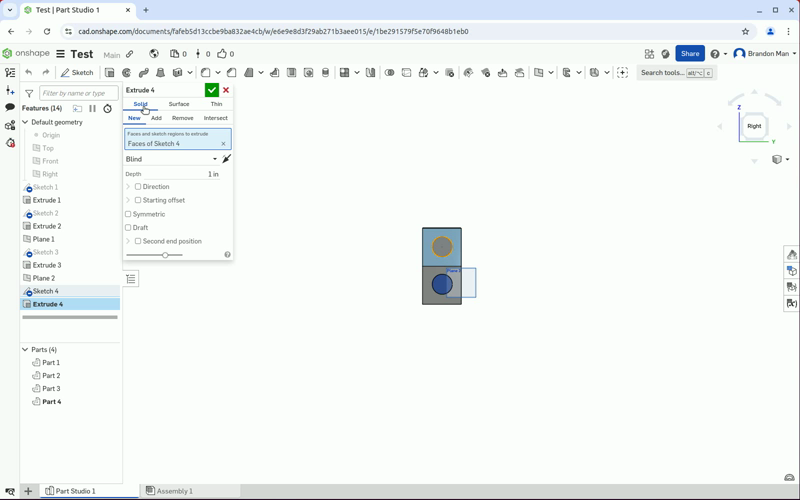
click(143, 106)
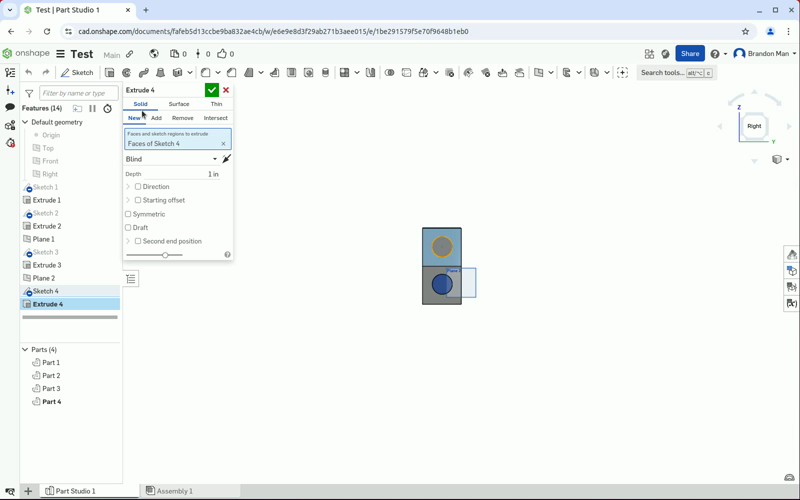
mouse_move(137, 120)
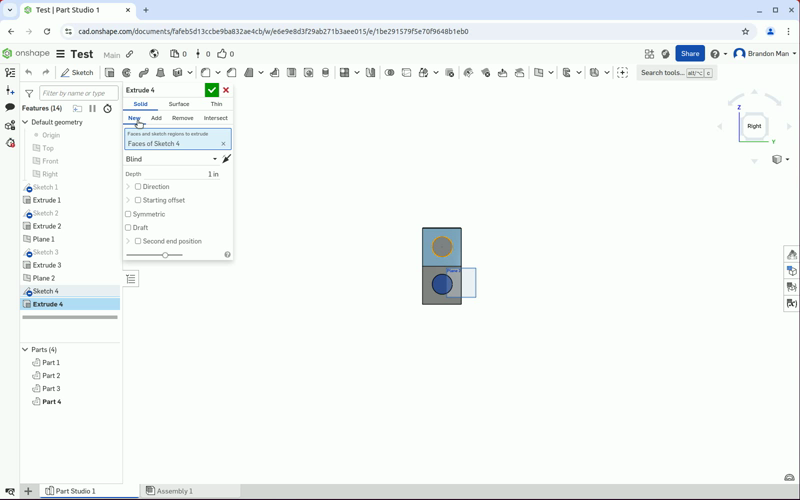
click(137, 120)
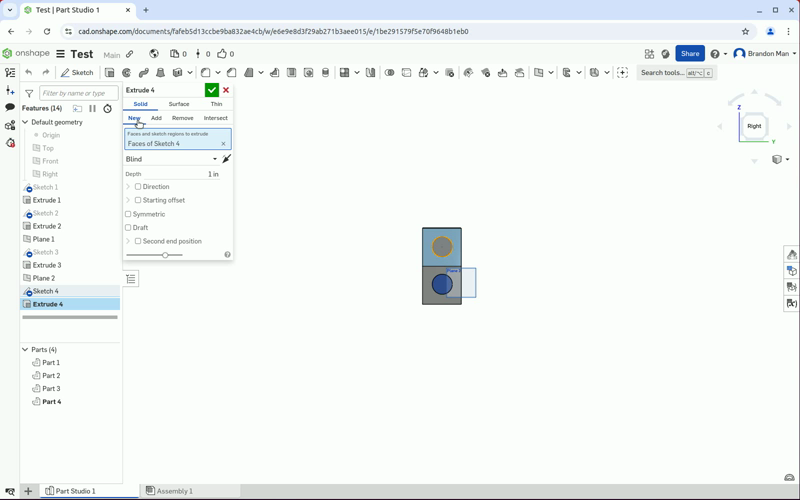
key(tab, 4)
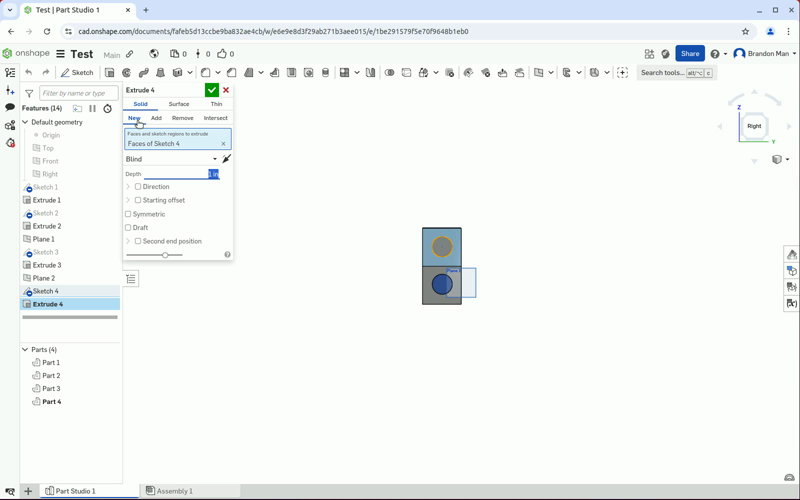
text(2.407)
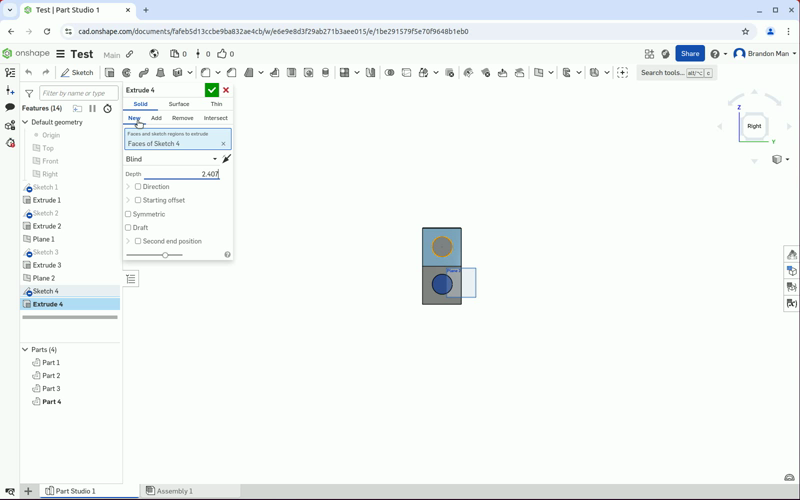
key(enter)
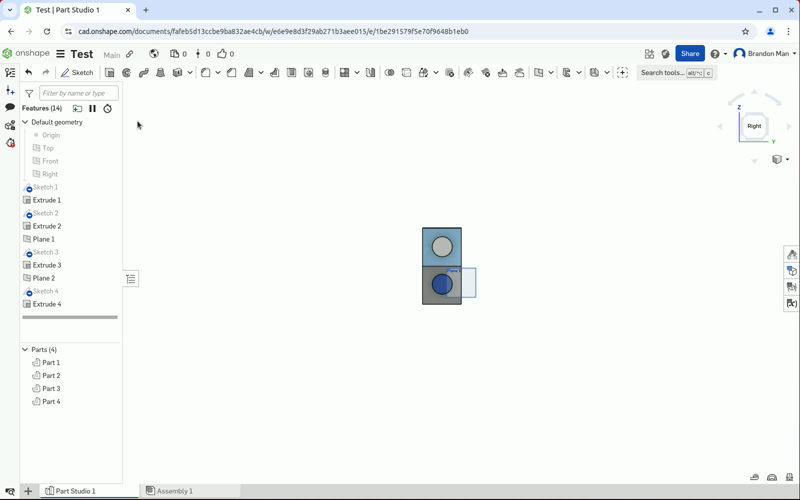
key(shift+h)
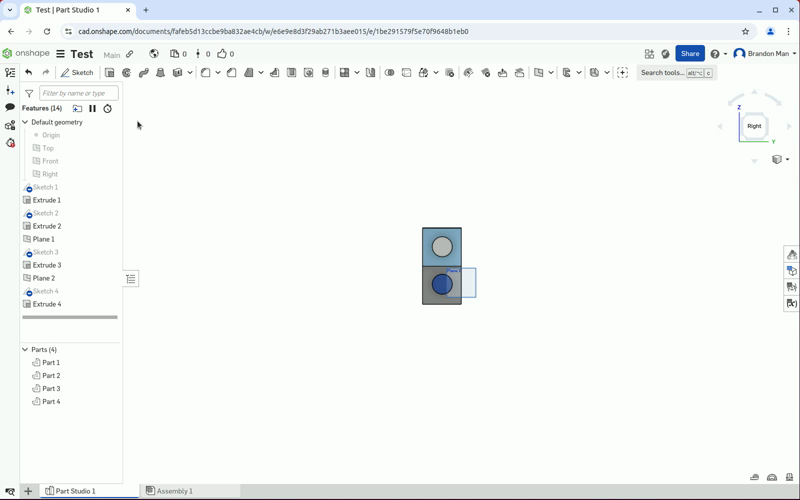
key(shift+h)
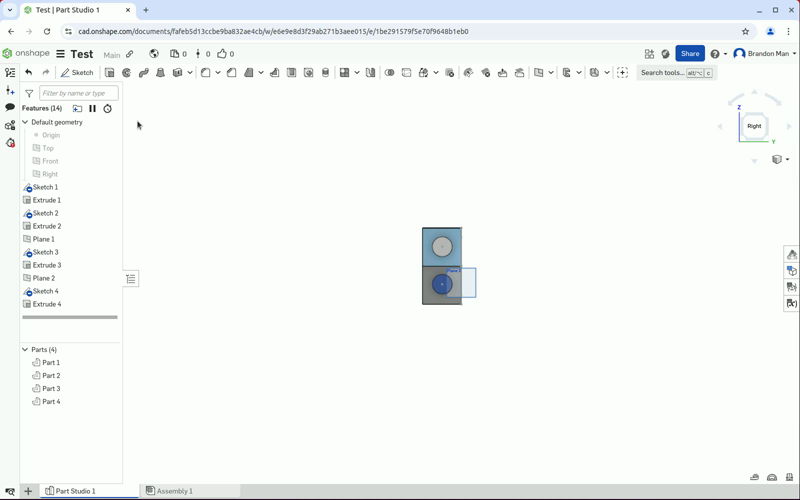
key(shift+7)
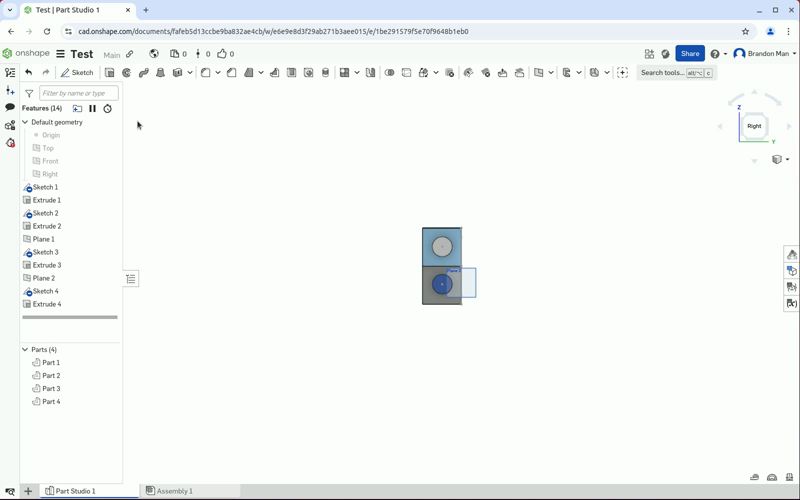
key(right, 2)
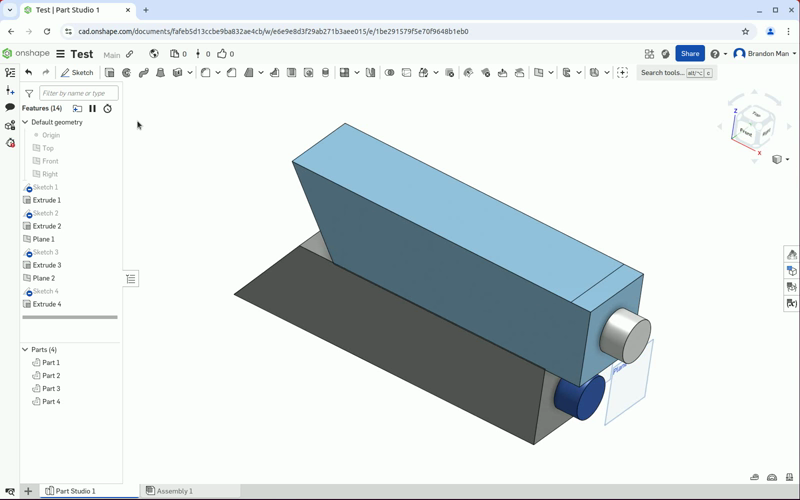
key(down, 2)
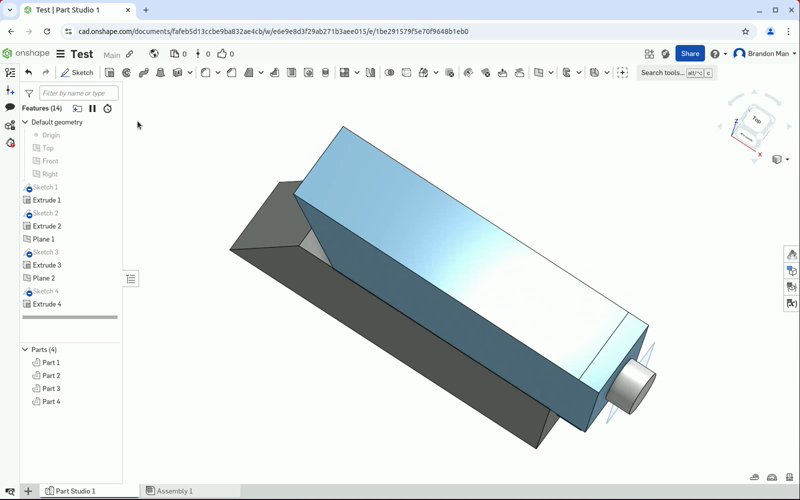
key(up, 2)
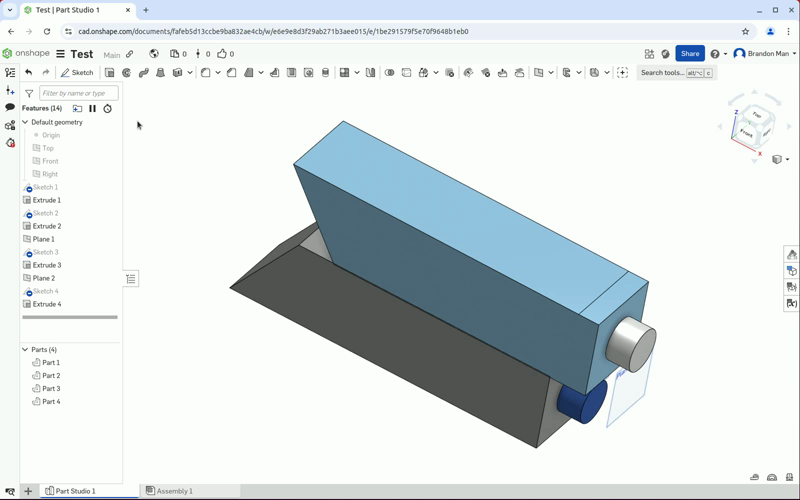
key(left, 2)
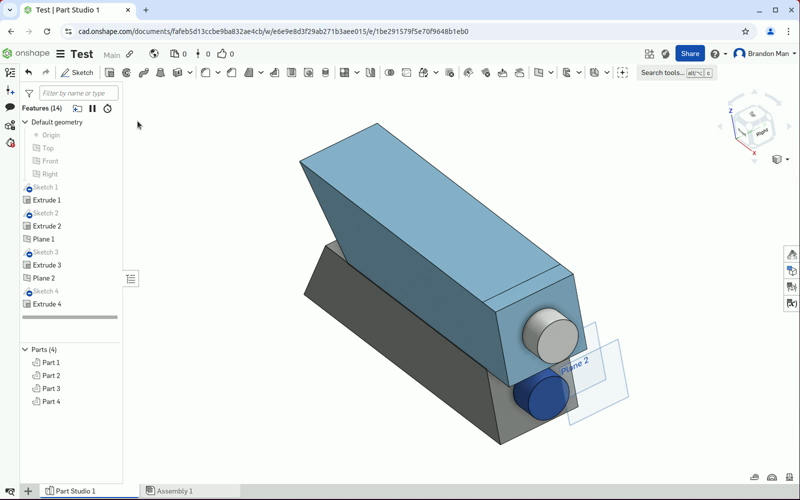
mouse_move(73, 189)
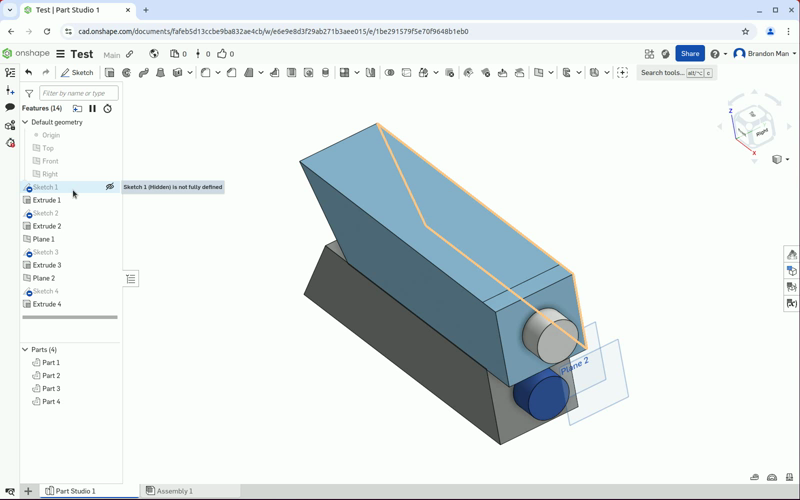
click(73, 189)